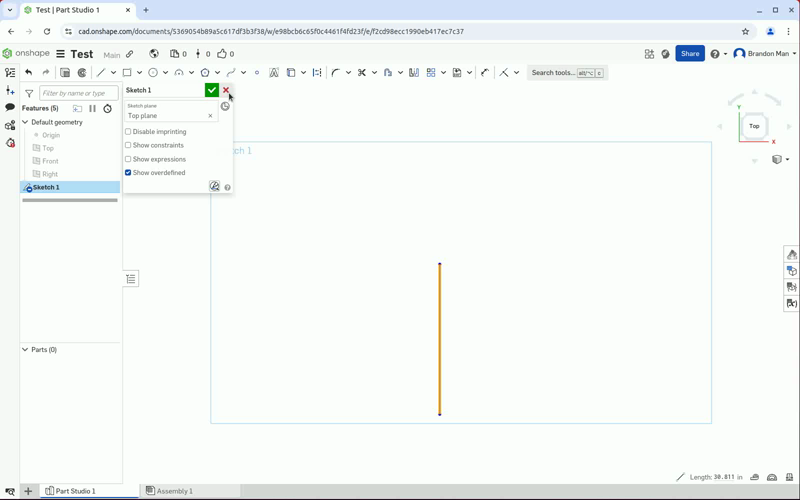
key(shift+h)
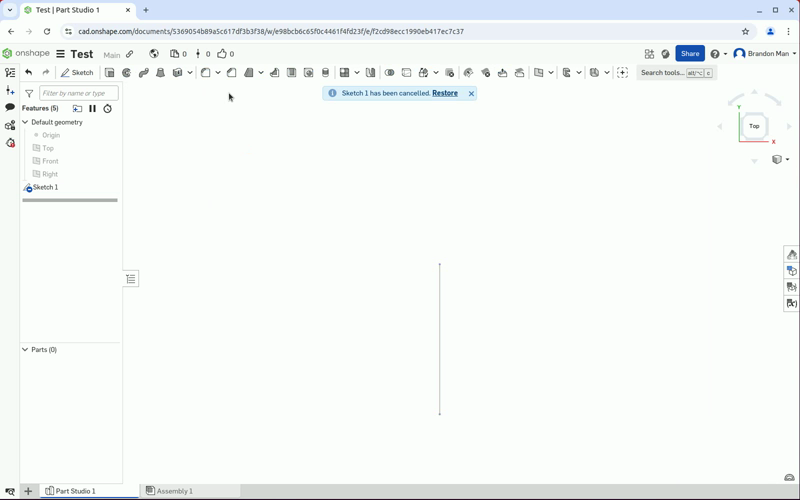
mouse_move(73, 352)
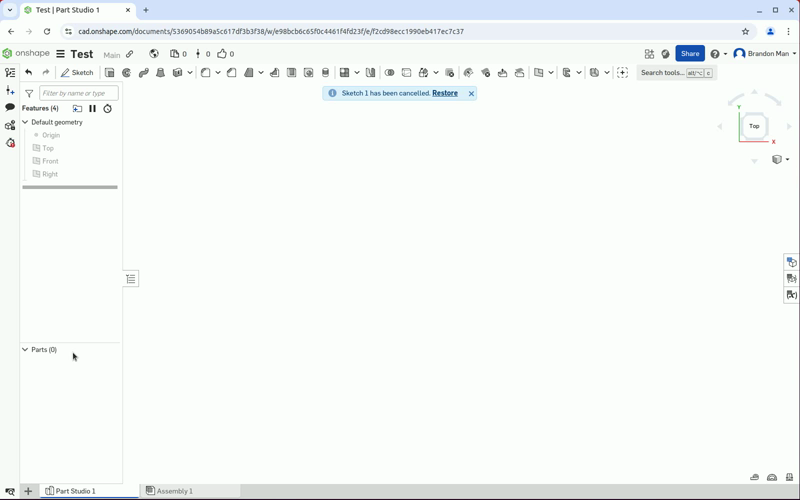
key(y)
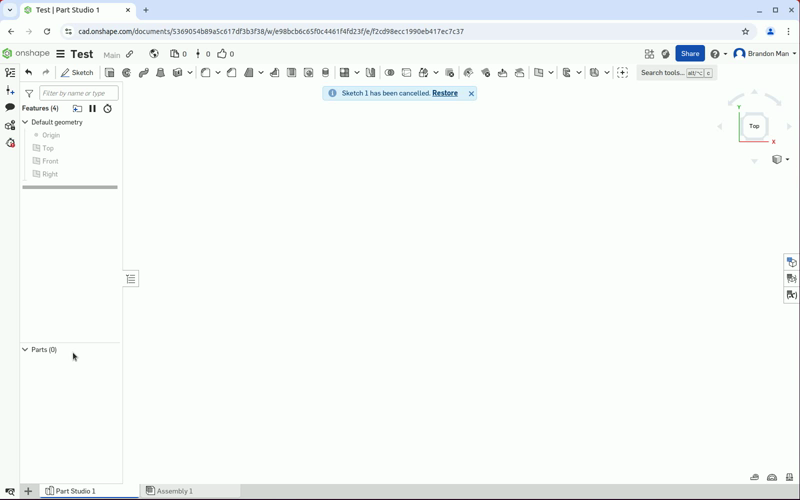
key(shift+p)
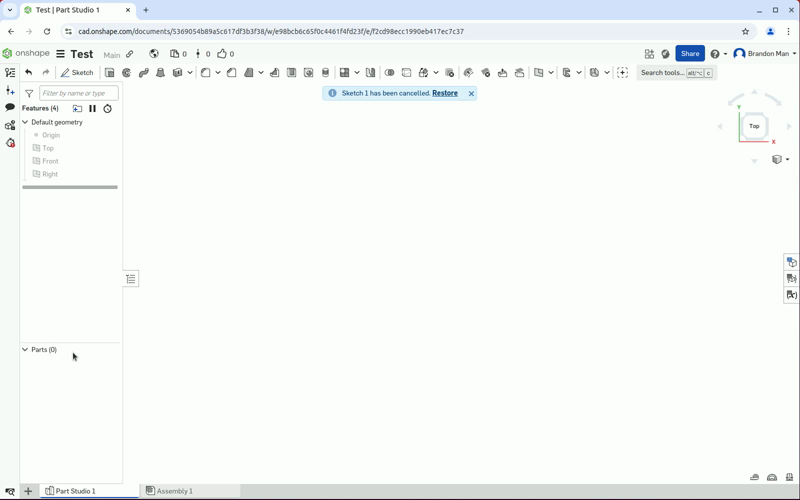
key(space)
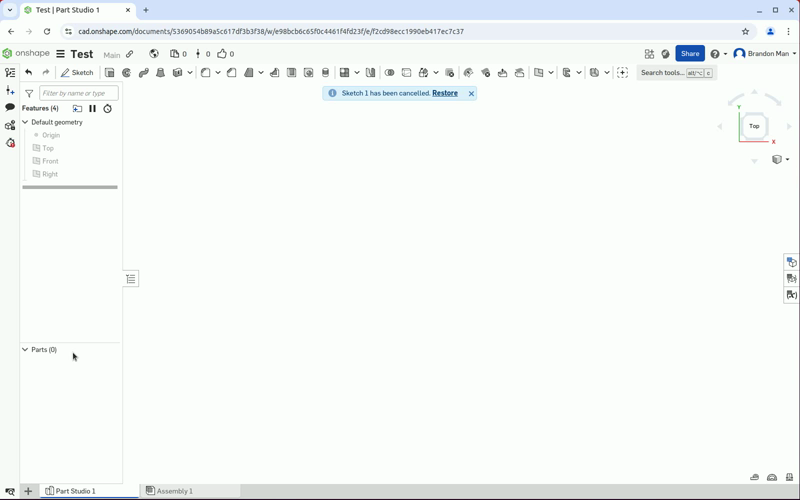
key_down(shift)
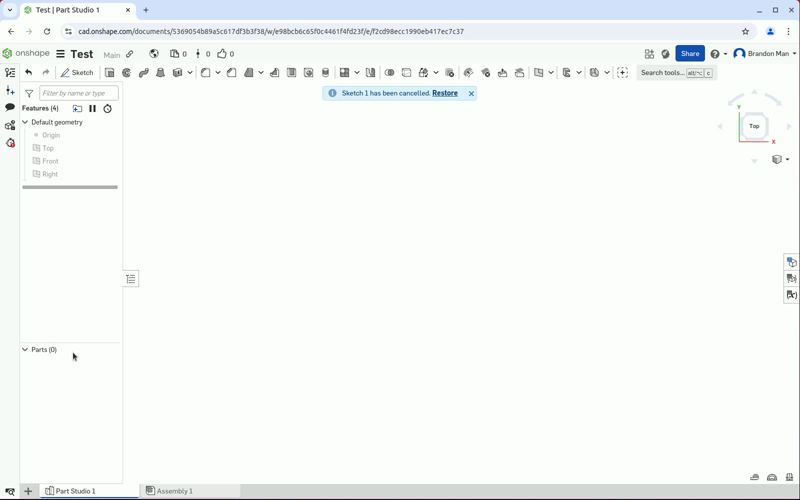
key(up)
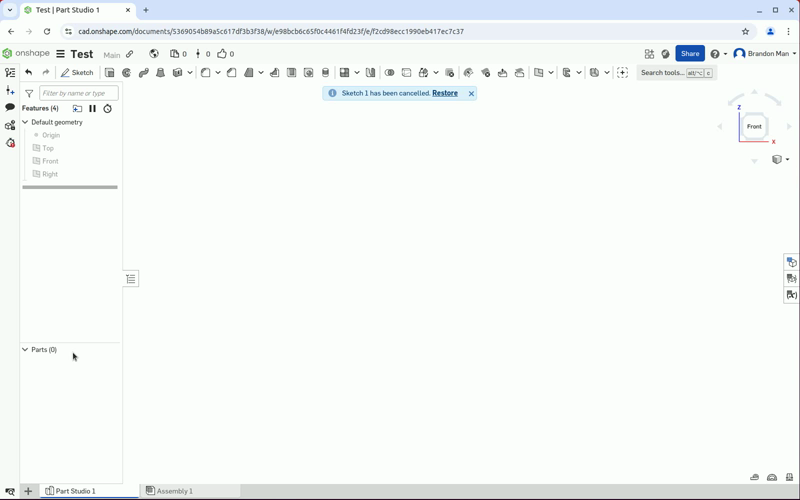
key_up(shift)
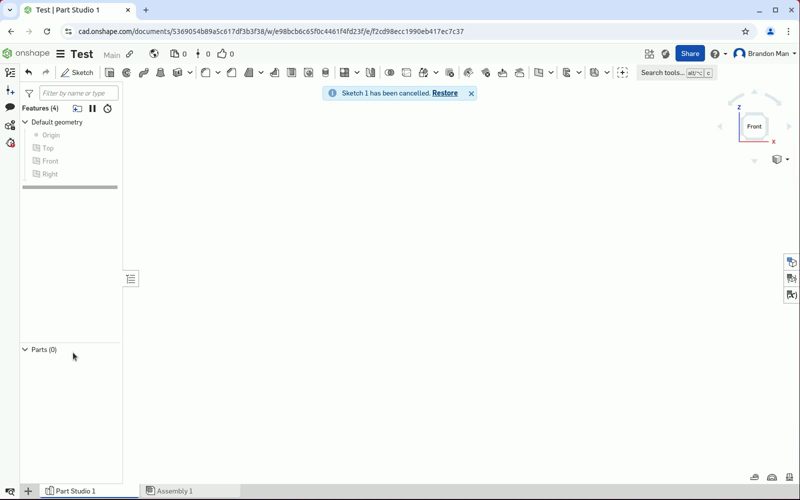
mouse_move(73, 352)
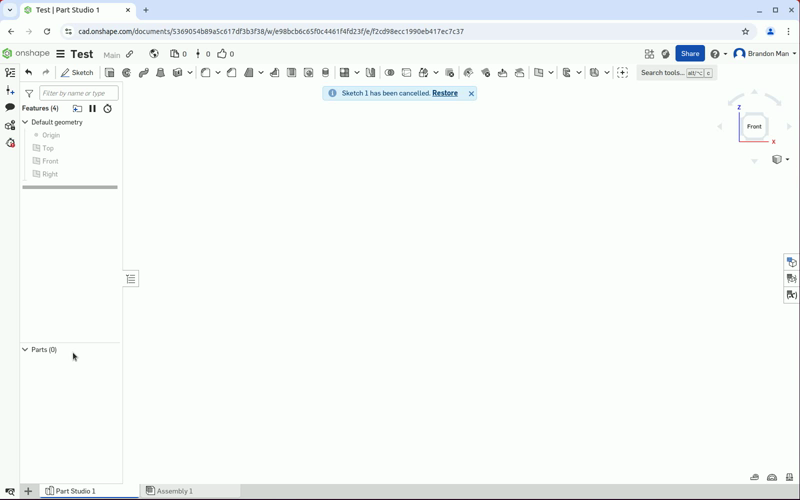
key(shift+y)
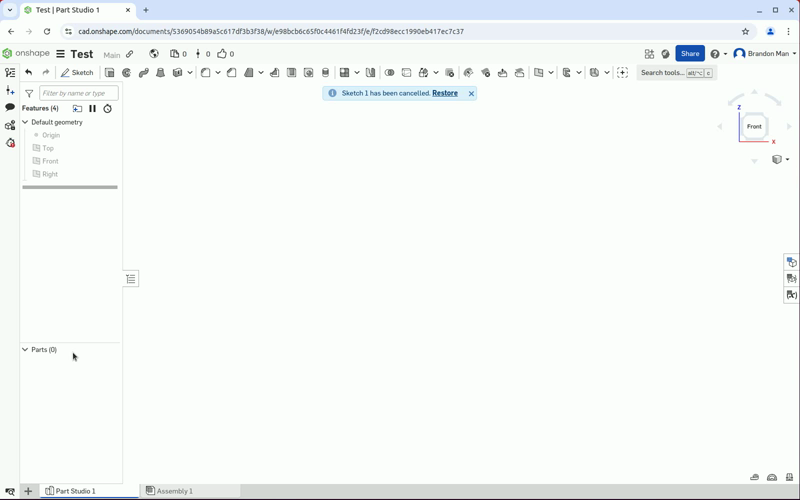
key(shift+s)
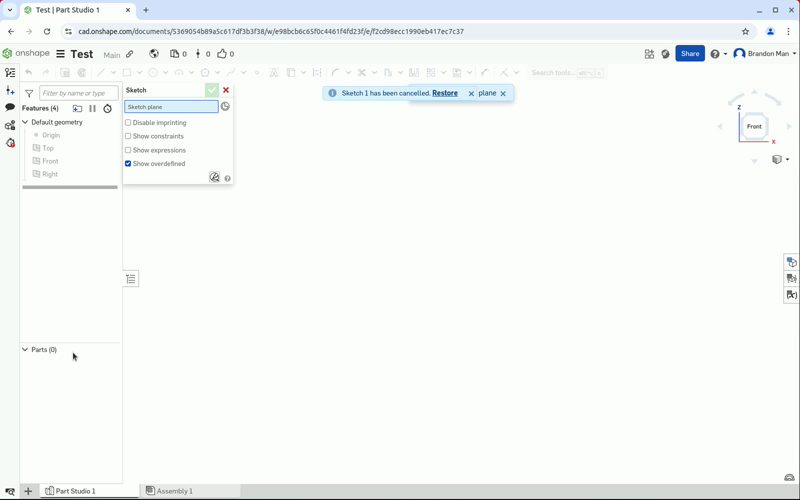
mouse_move(73, 163)
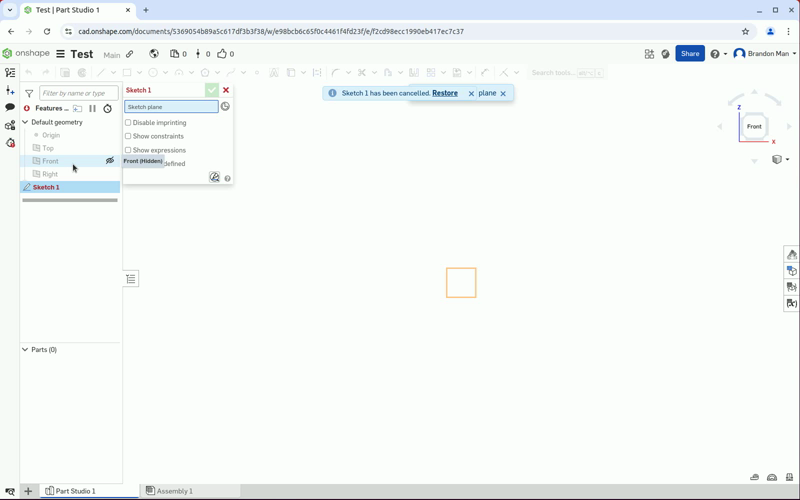
click(73, 163)
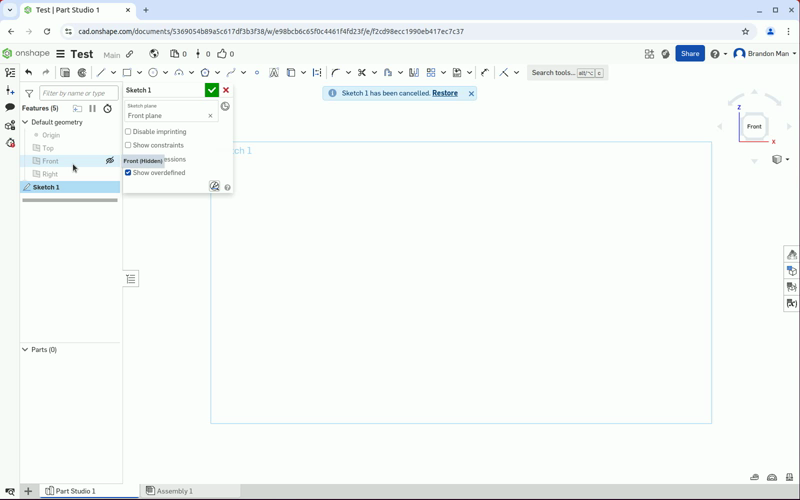
mouse_move(73, 352)
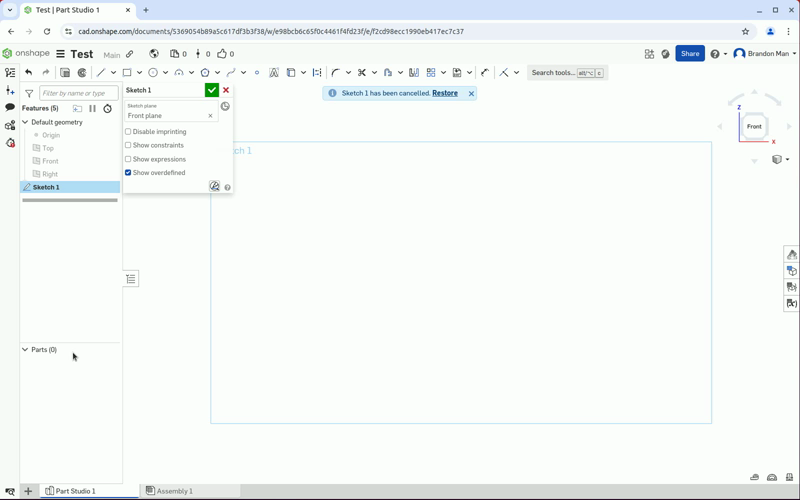
key(y)
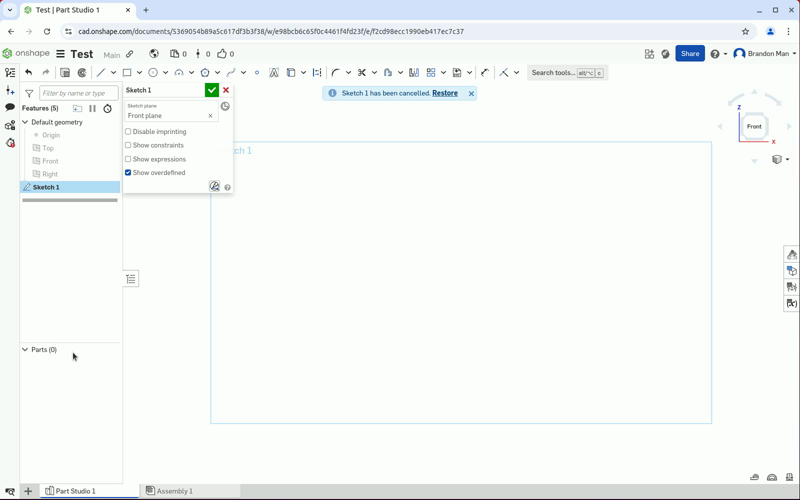
key(l)
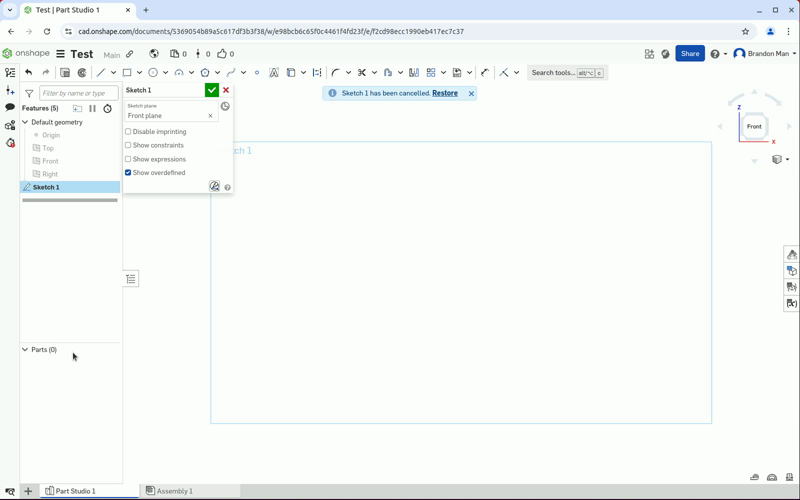
key_down(shift)
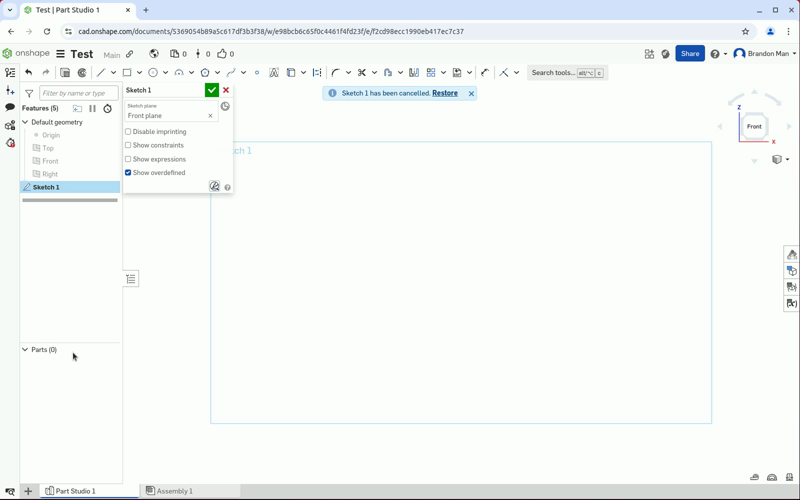
mouse_move(424, 313)
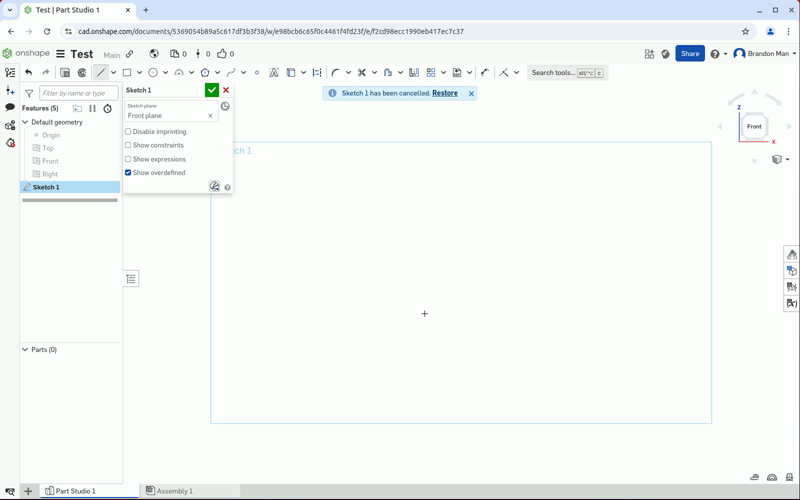
click(424, 313)
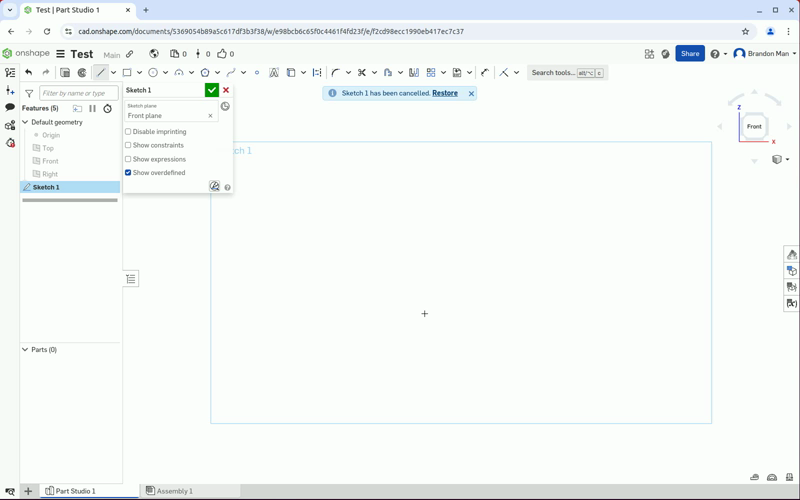
key_up(shift)
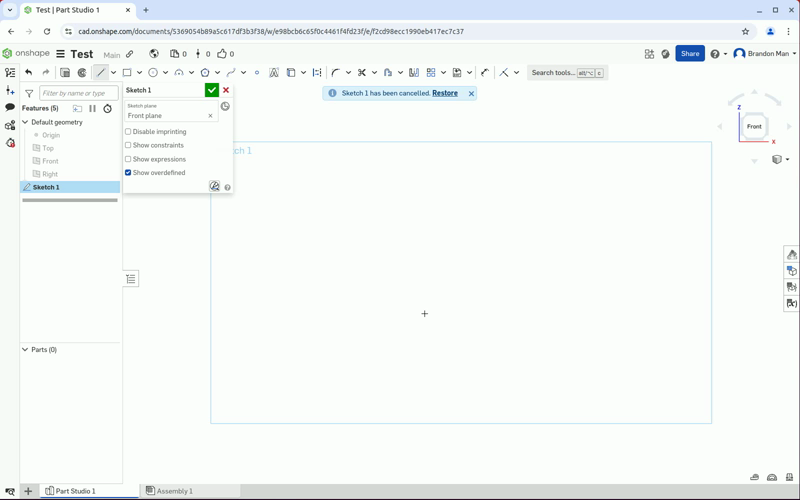
key_down(shift)
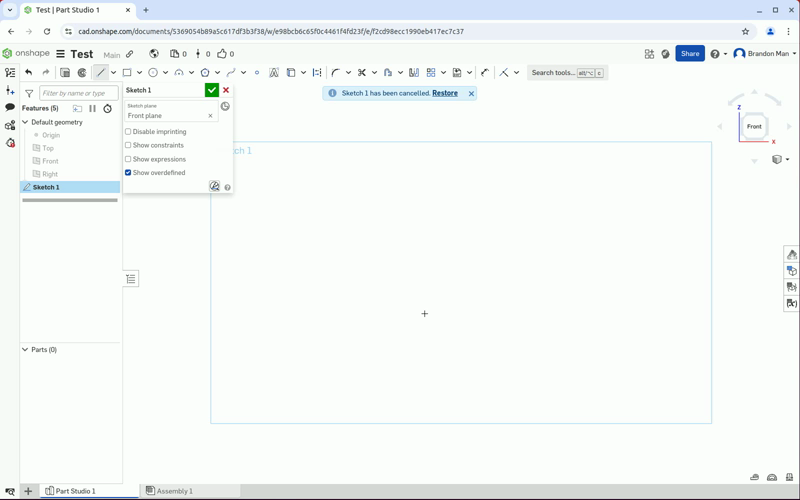
mouse_move(496, 313)
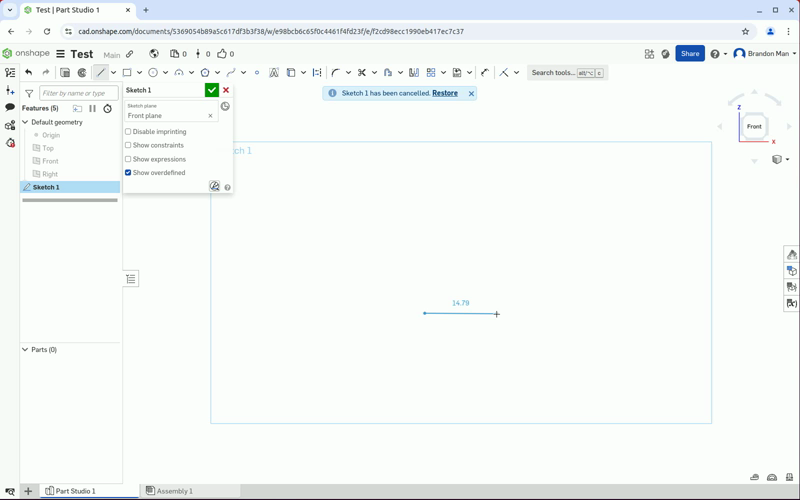
click(496, 313)
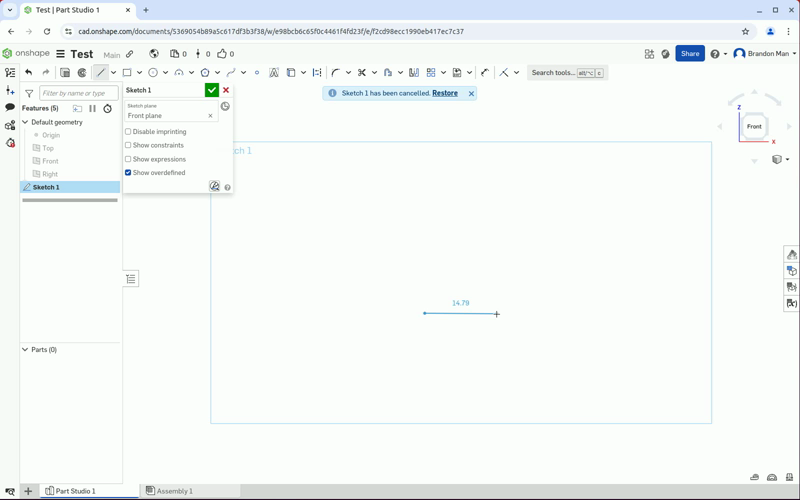
key_up(shift)
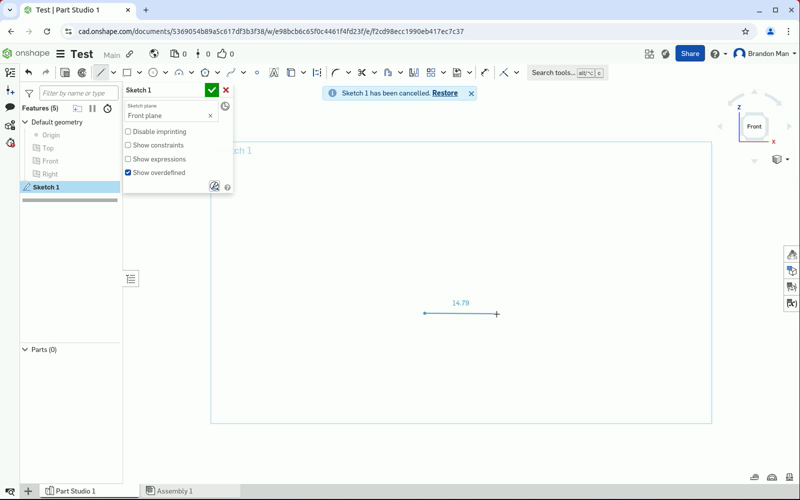
key_down(shift)
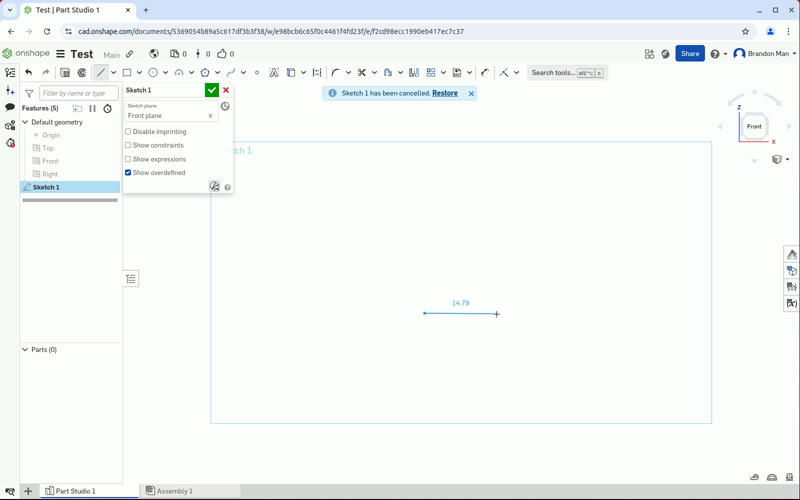
mouse_move(526, 313)
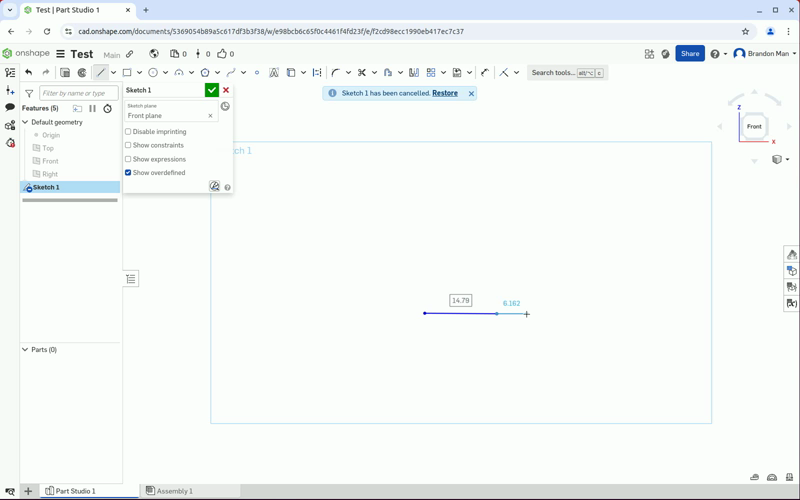
mouse_move(496, 292)
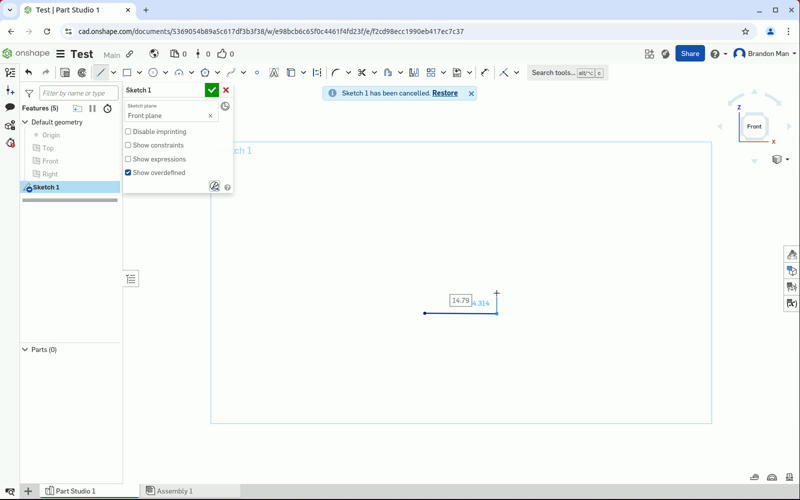
click(496, 292)
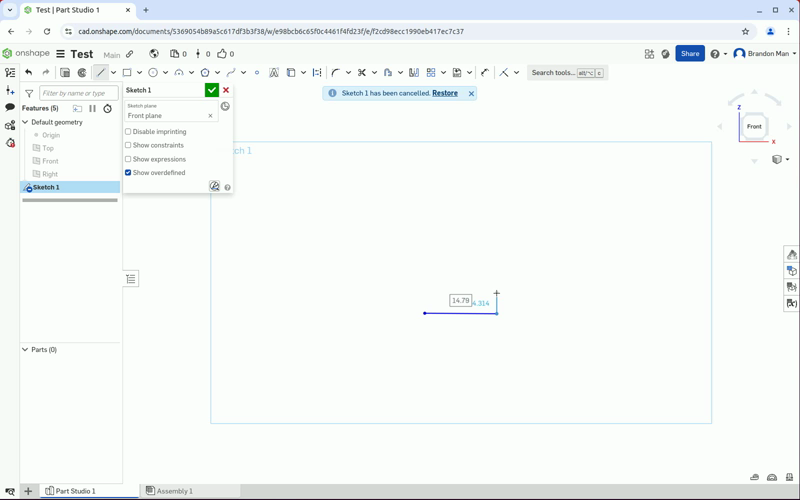
key_up(shift)
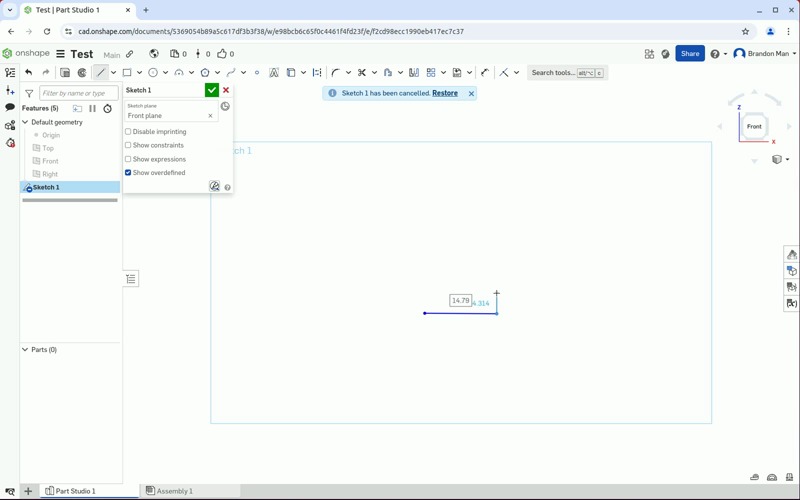
key_down(shift)
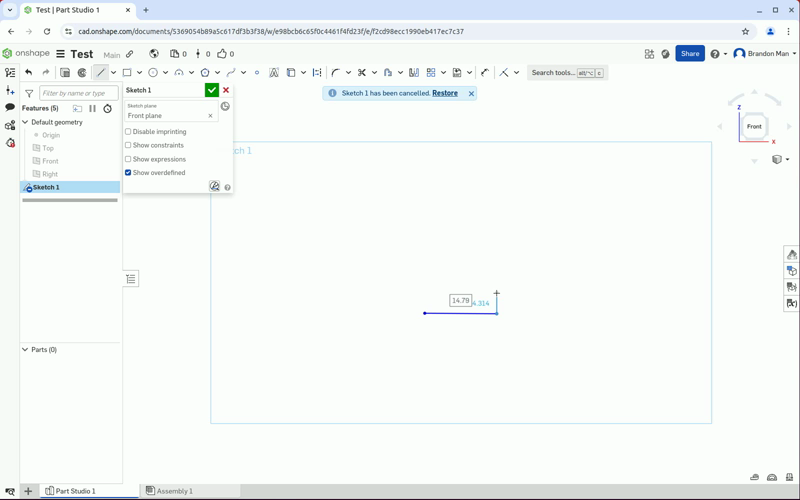
mouse_move(526, 292)
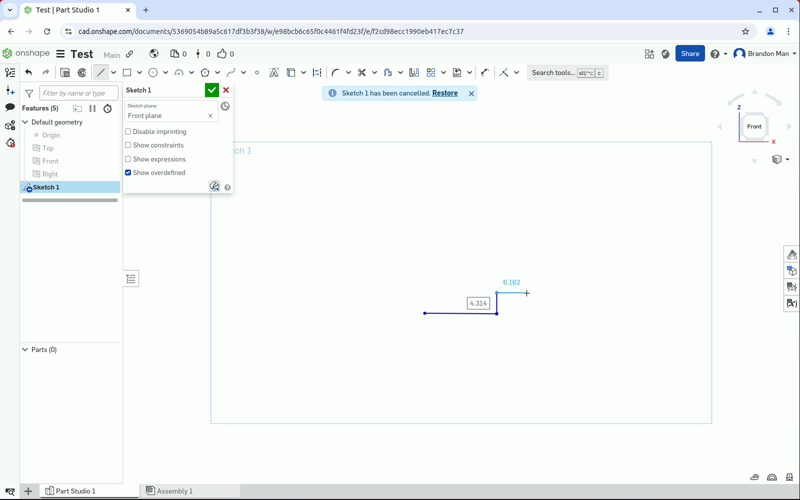
mouse_move(496, 272)
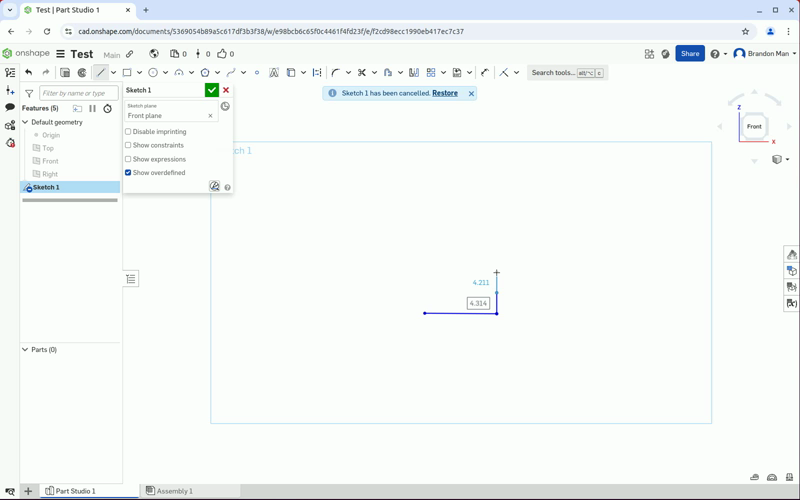
click(496, 272)
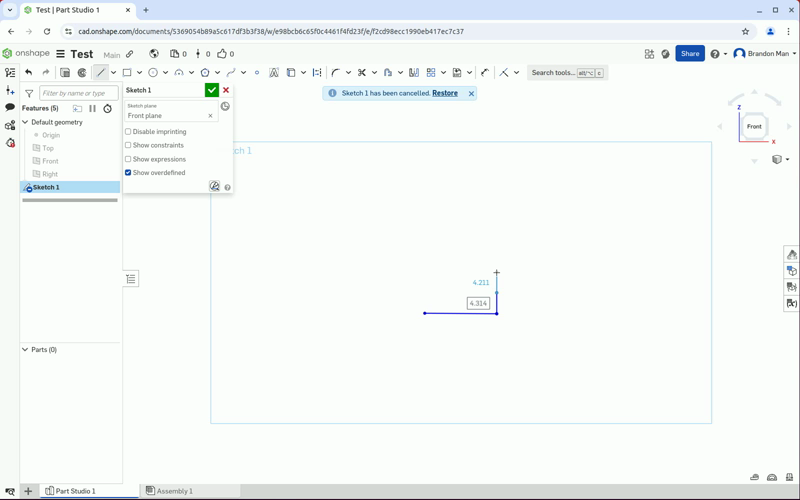
key_up(shift)
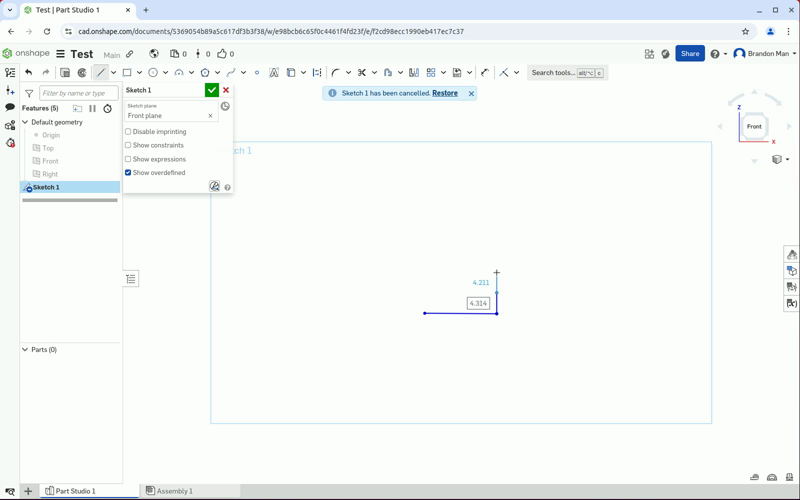
key_down(shift)
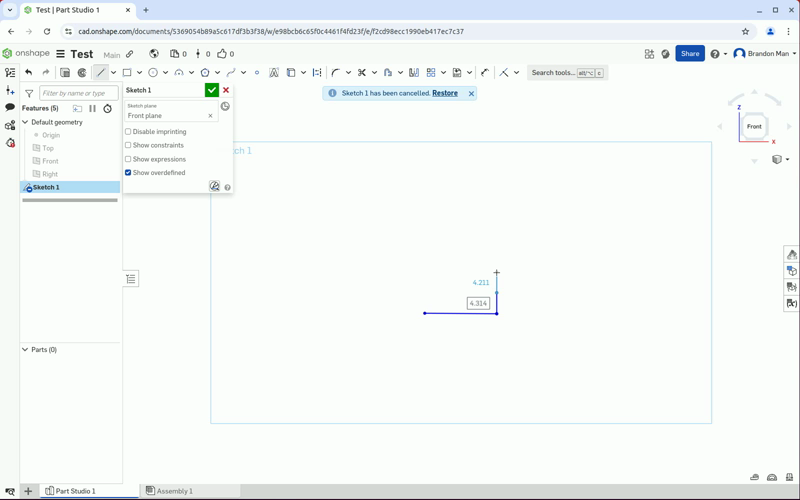
mouse_move(526, 272)
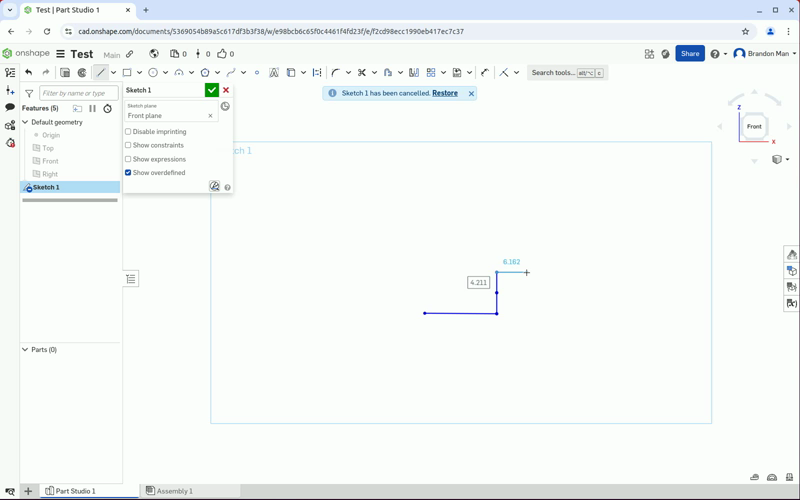
mouse_move(496, 252)
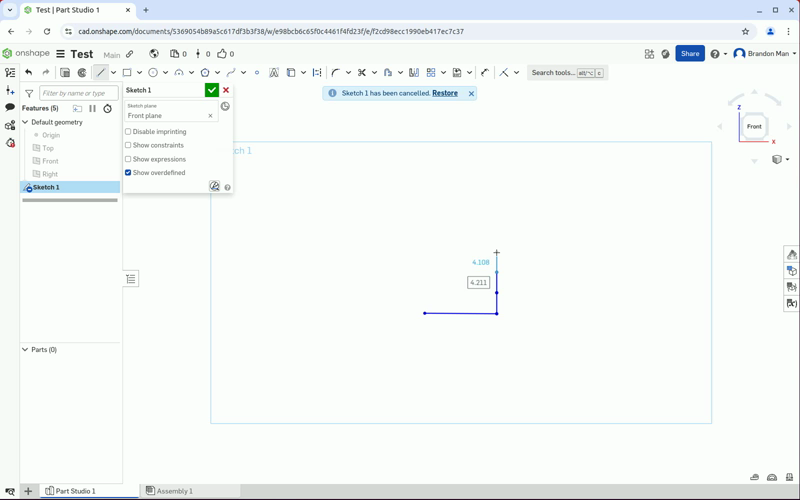
click(496, 252)
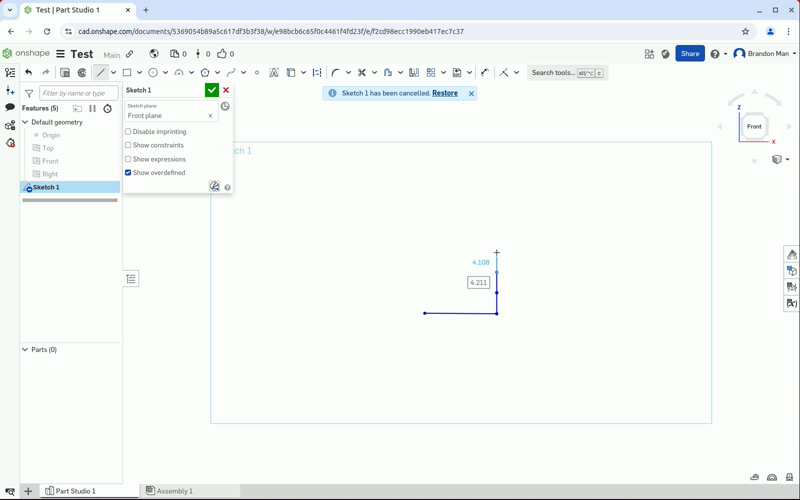
key_up(shift)
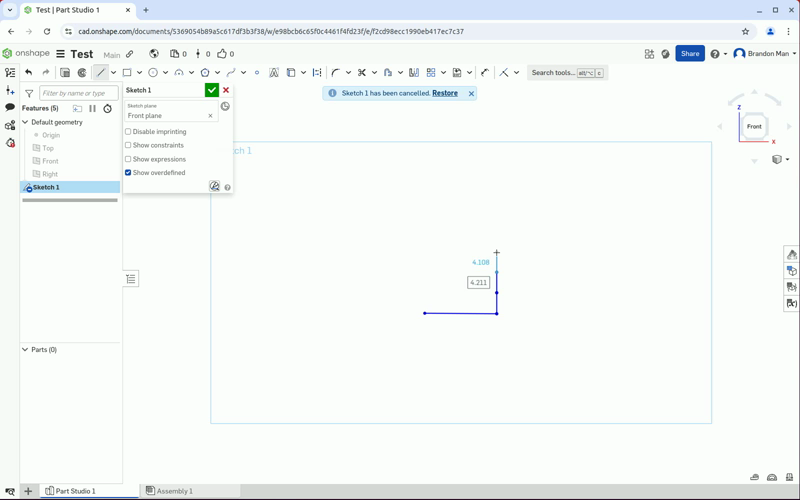
key_down(shift)
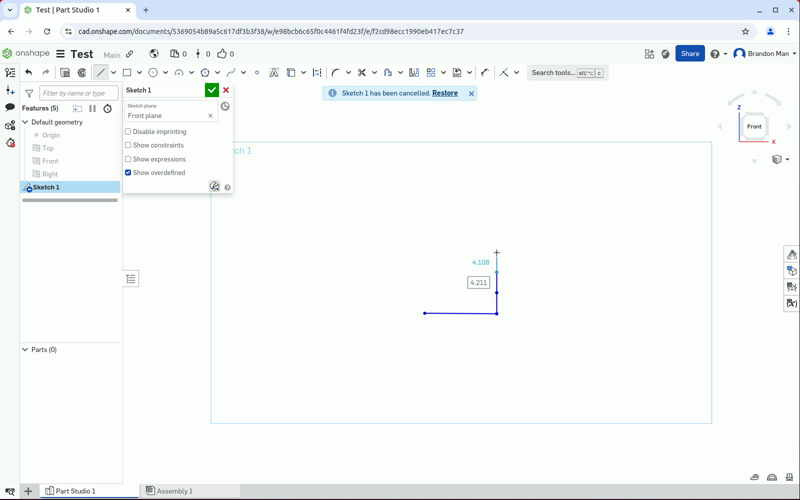
mouse_move(526, 252)
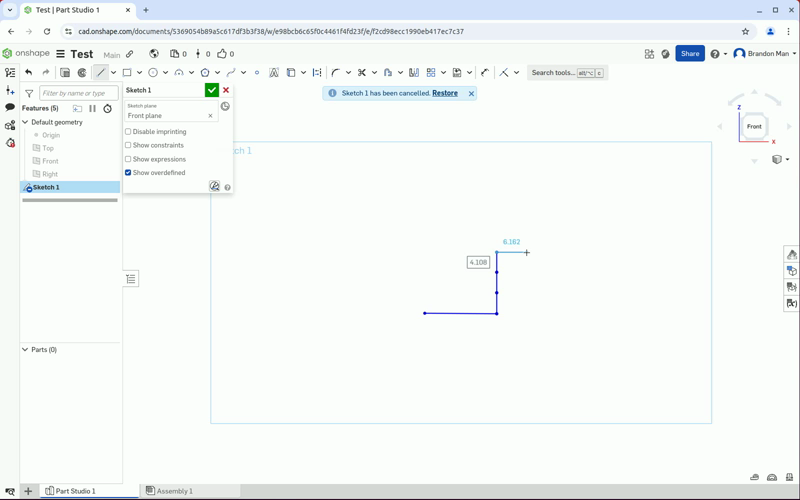
mouse_move(476, 252)
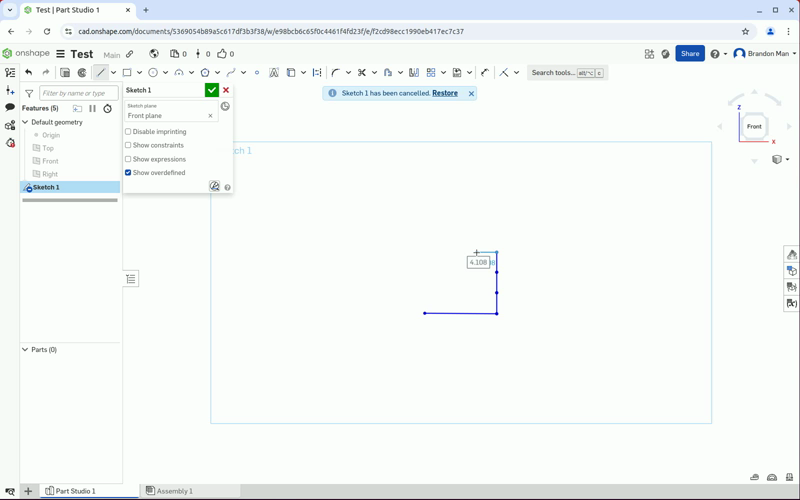
click(476, 252)
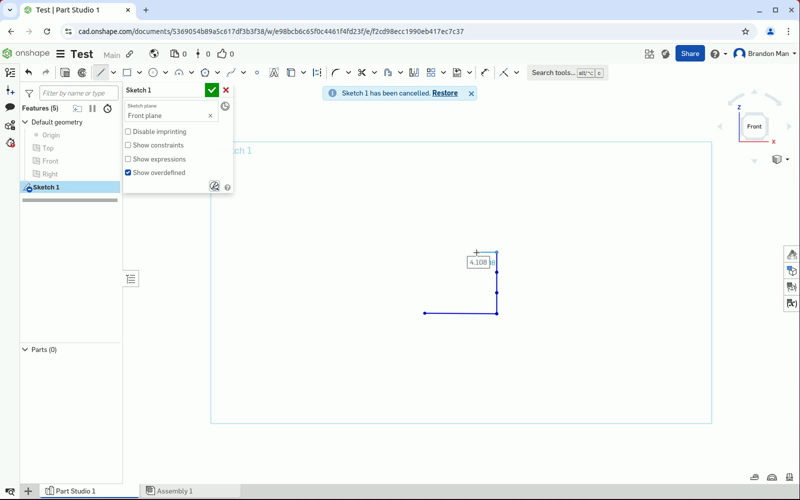
key_up(shift)
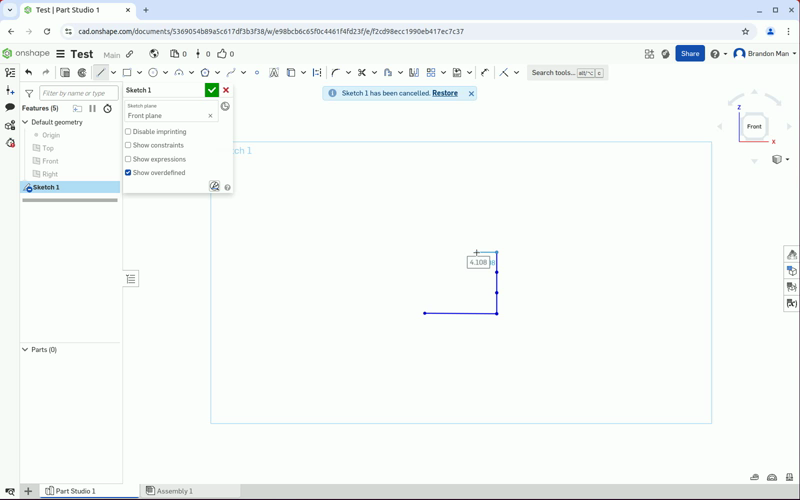
key_down(shift)
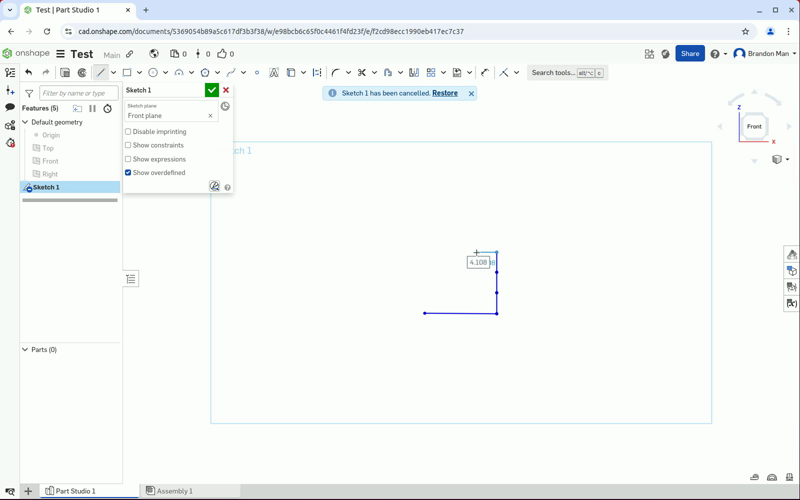
mouse_move(506, 252)
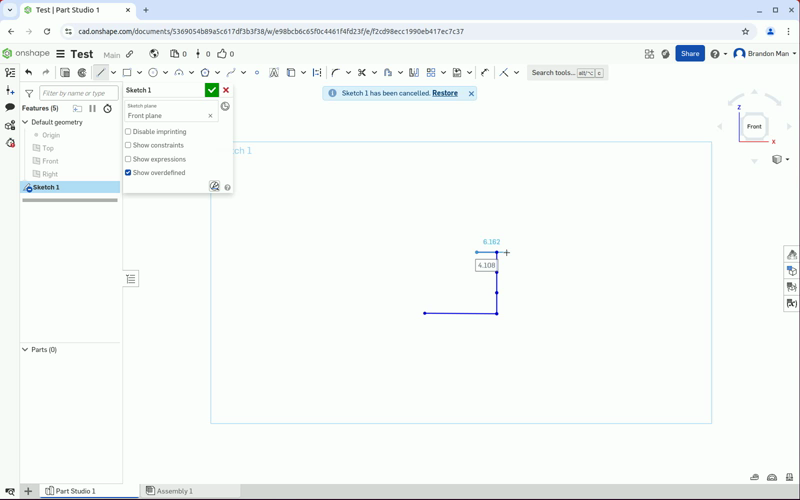
mouse_move(444, 252)
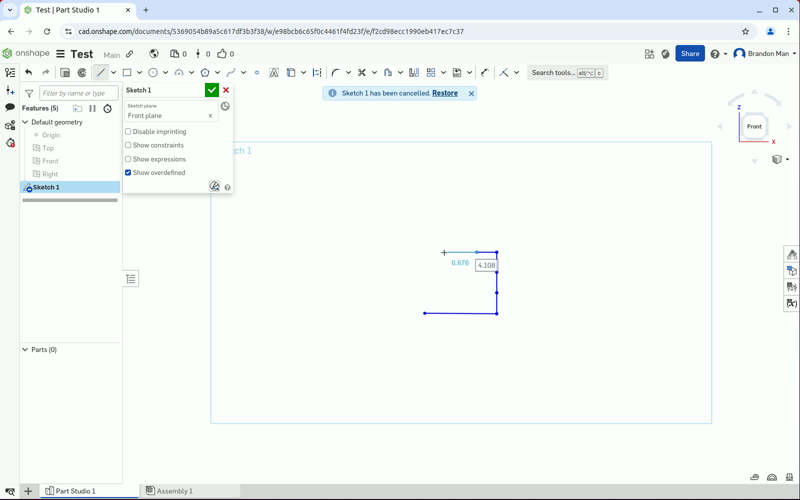
click(444, 252)
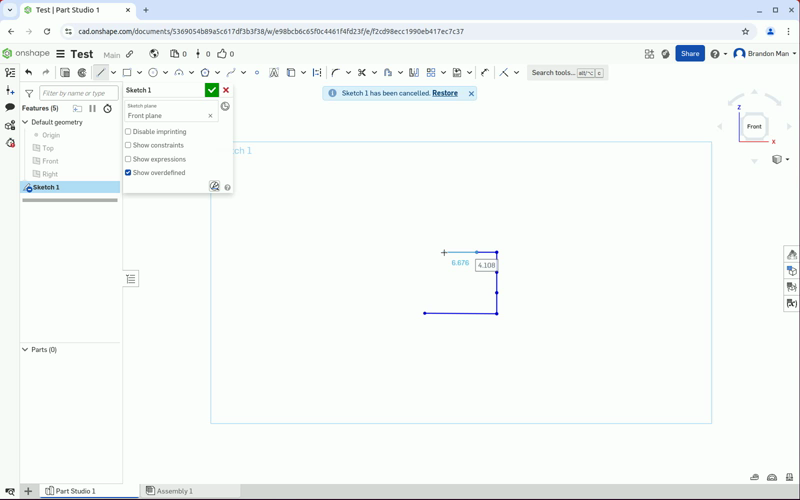
key_up(shift)
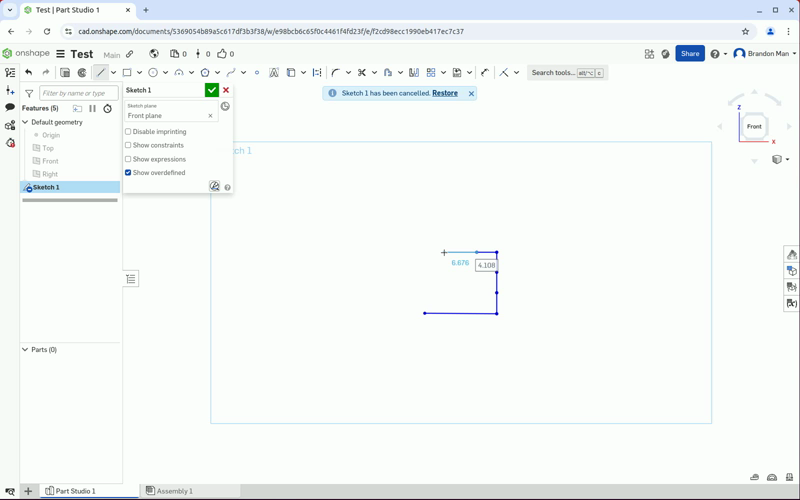
key_down(shift)
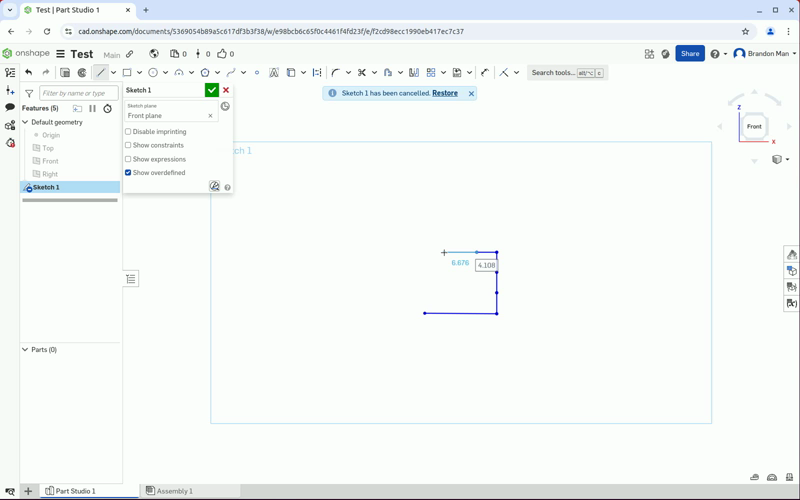
mouse_move(474, 252)
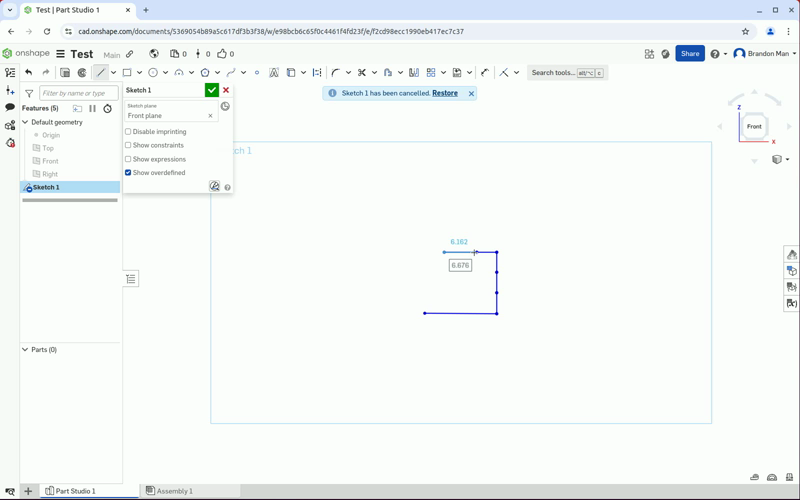
mouse_move(424, 252)
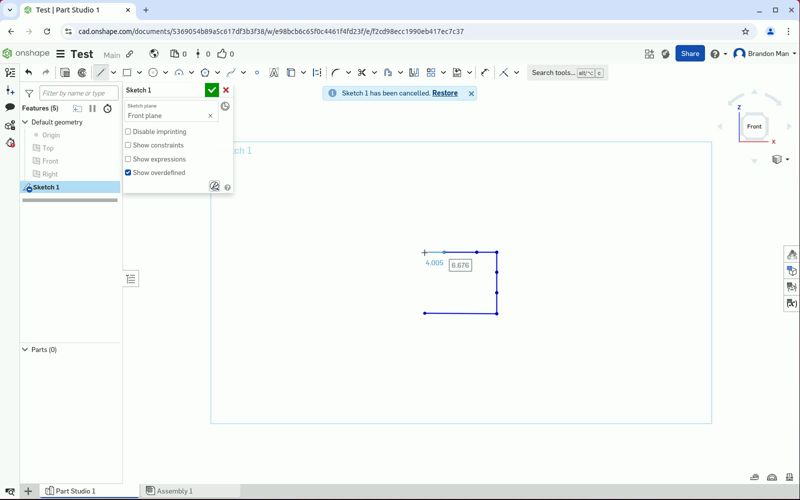
click(424, 252)
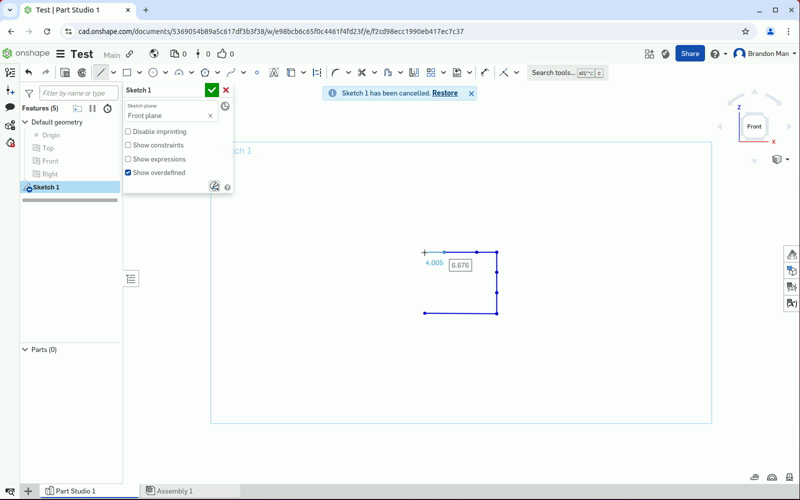
key_up(shift)
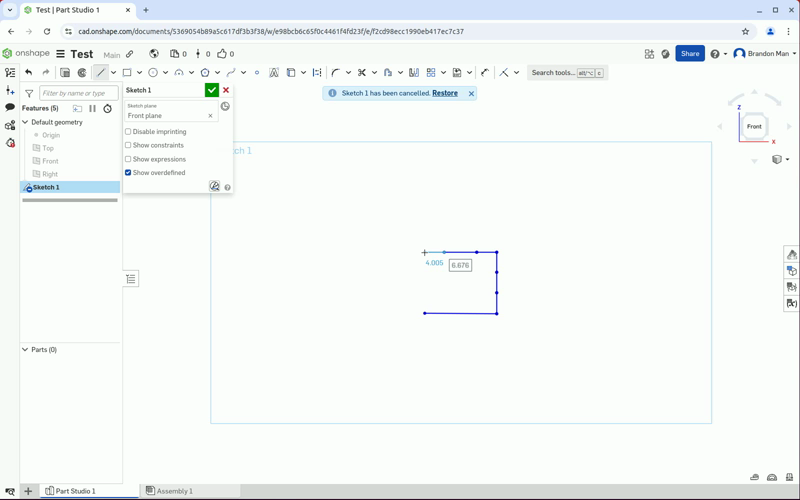
key_down(shift)
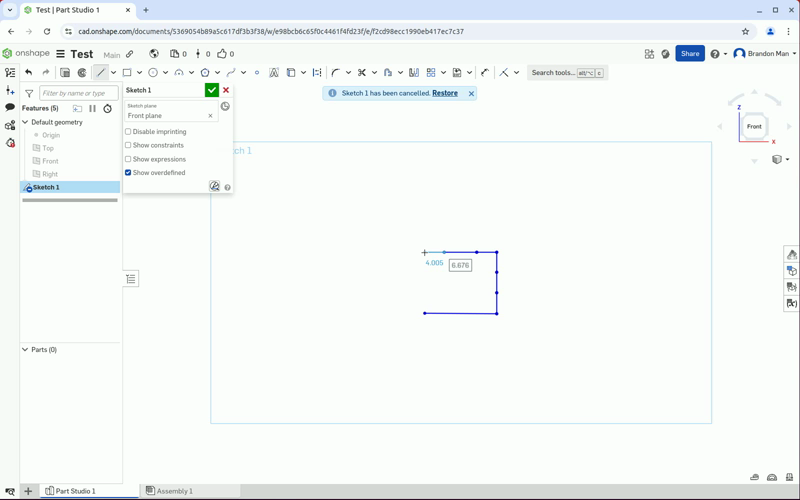
mouse_move(454, 252)
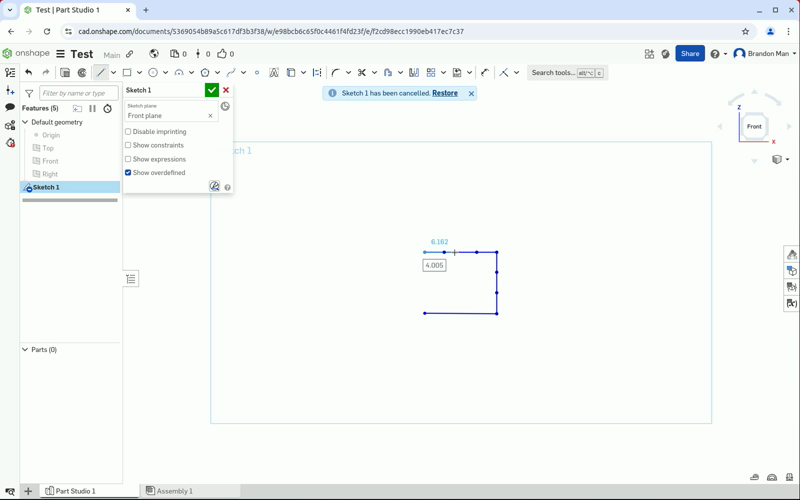
mouse_move(424, 272)
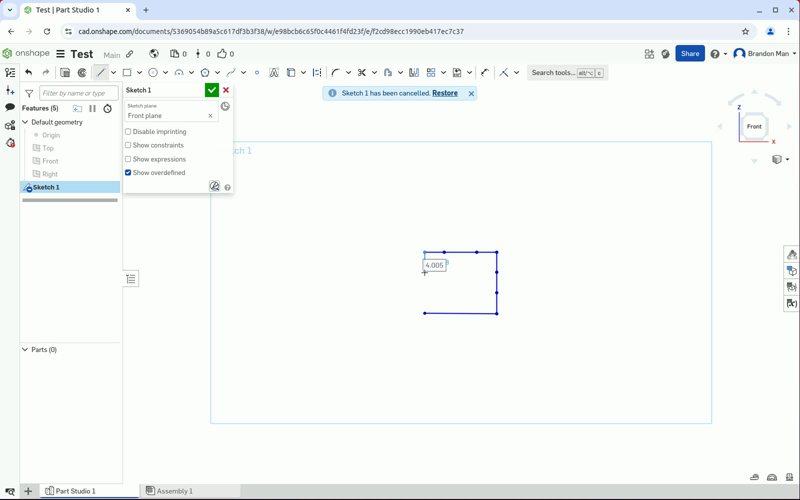
click(424, 272)
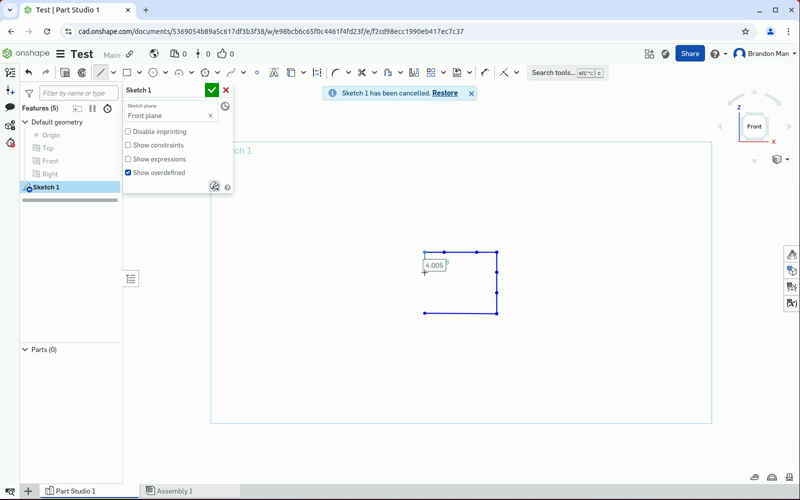
key_up(shift)
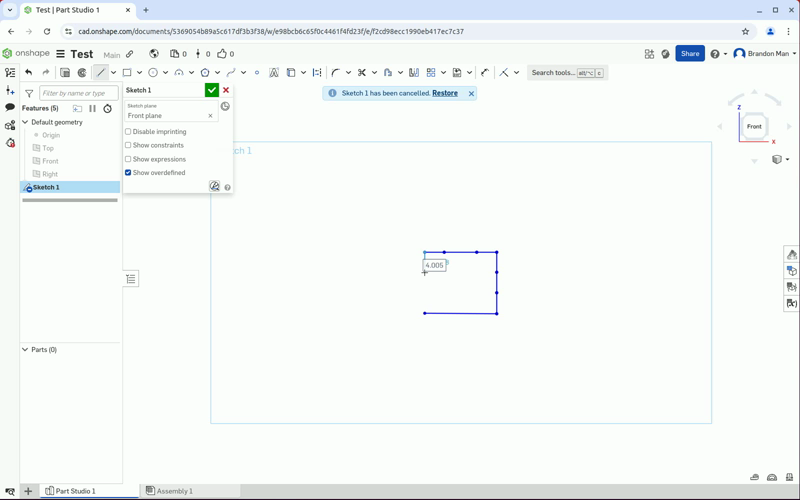
key_down(shift)
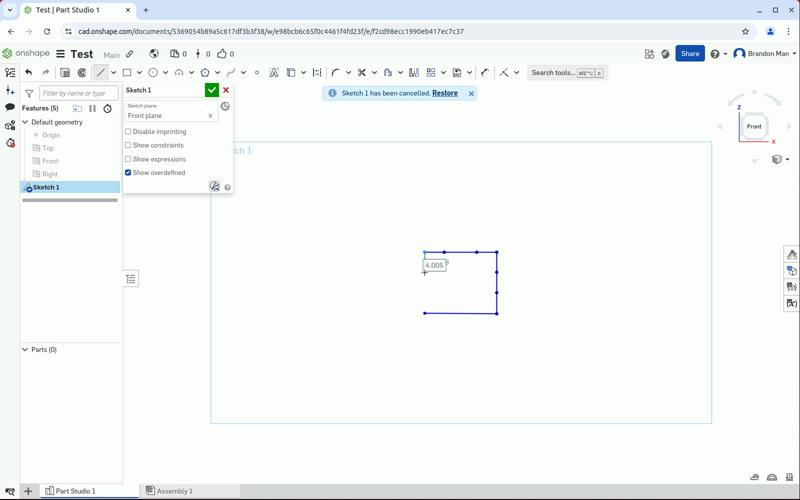
mouse_move(454, 272)
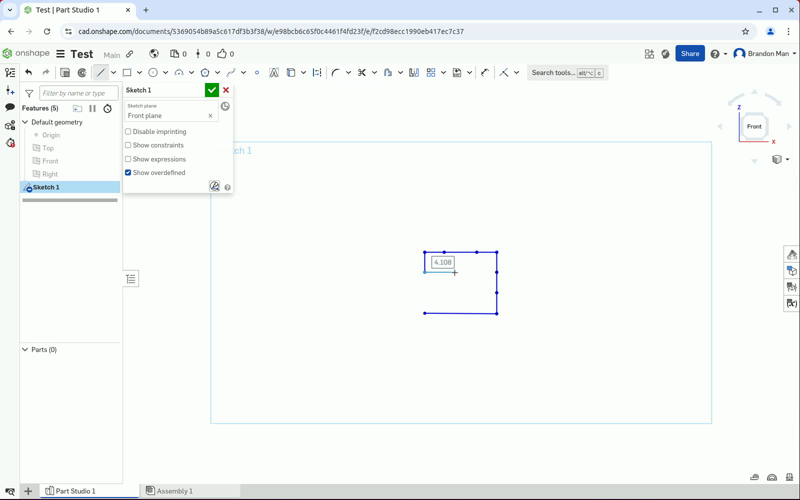
mouse_move(424, 292)
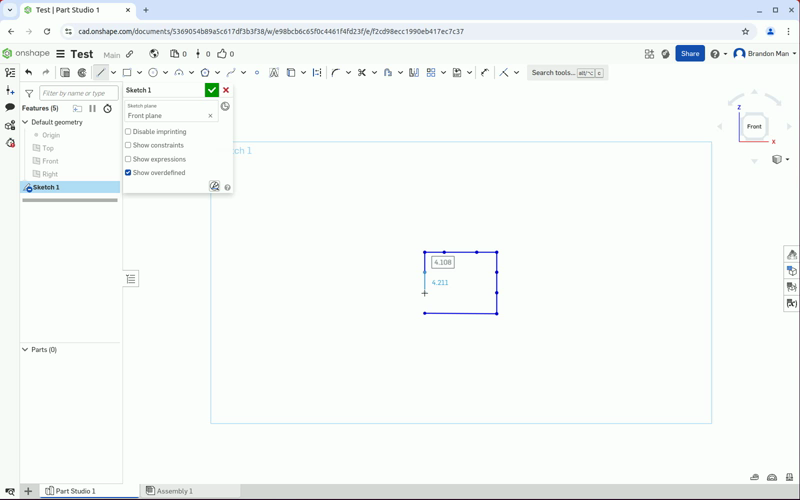
click(424, 292)
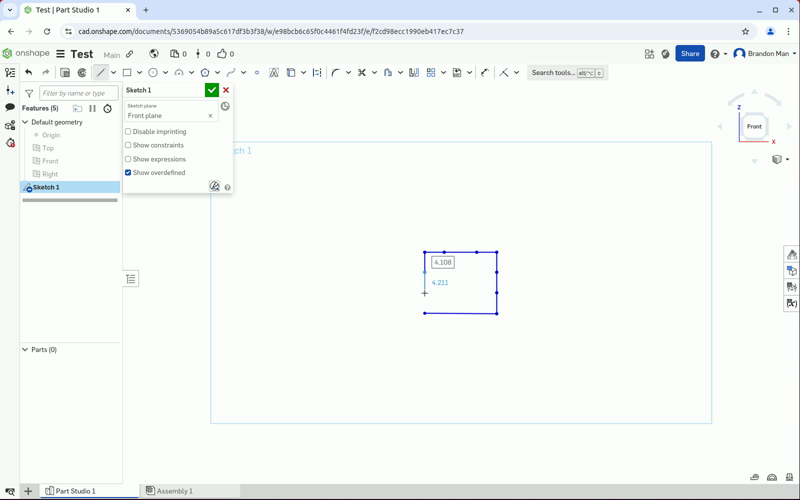
key_up(shift)
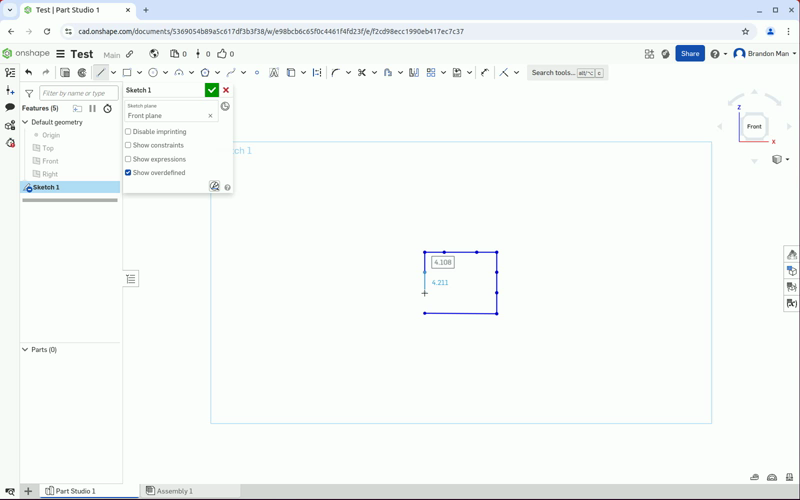
mouse_move(454, 292)
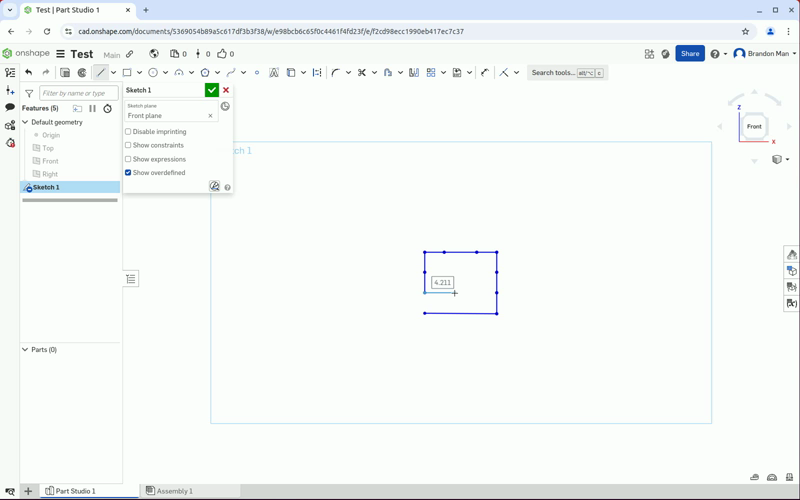
key_down(shift)
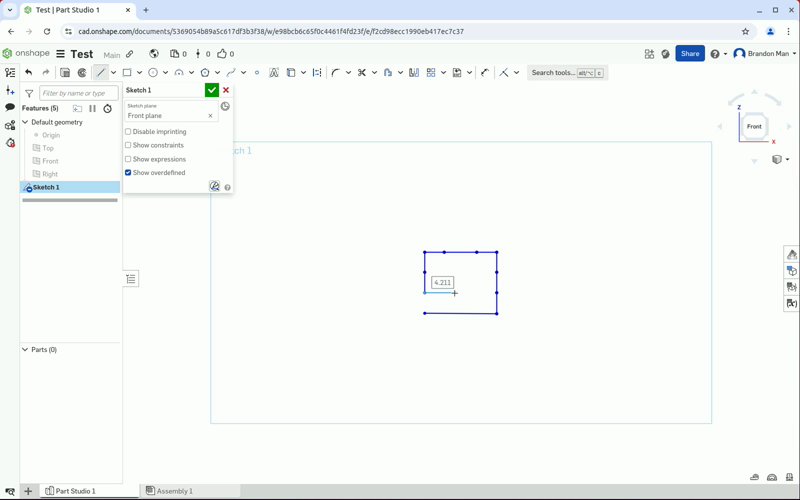
mouse_move(424, 313)
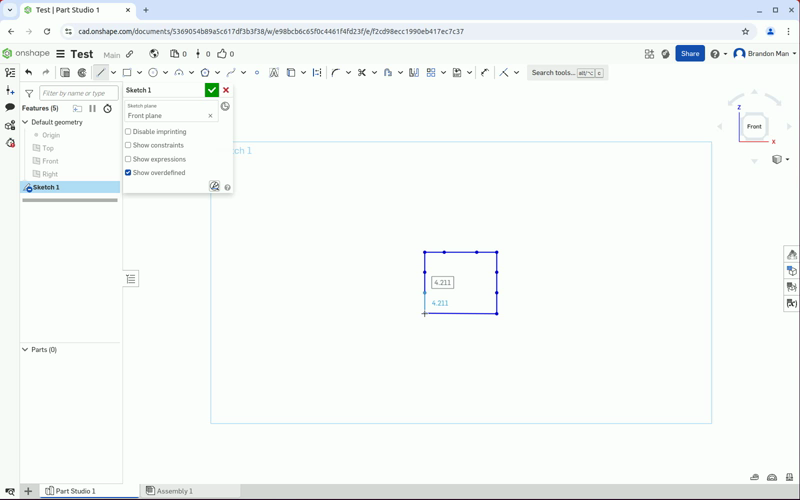
key_up(shift)
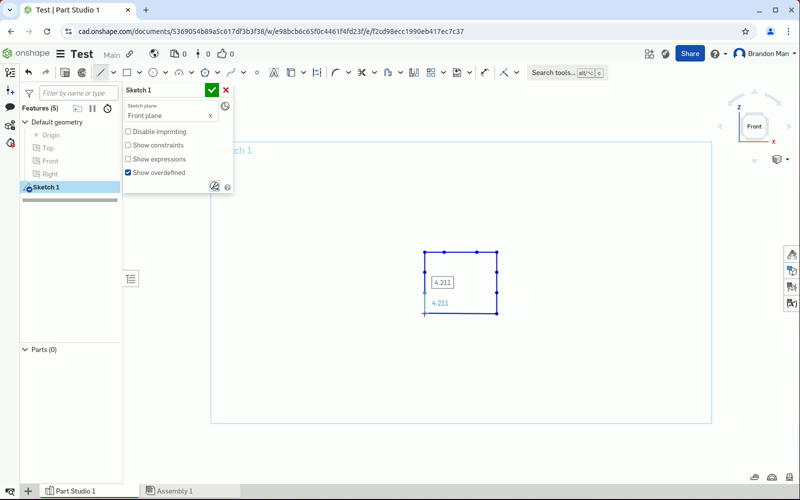
click(424, 313)
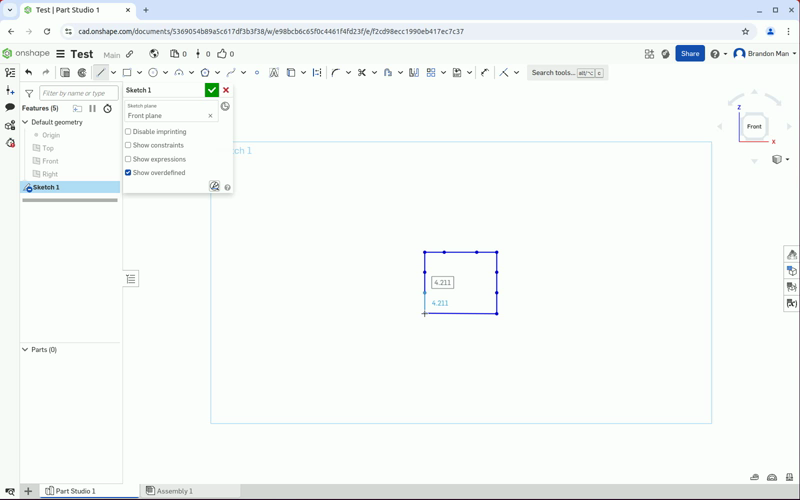
key(esc)
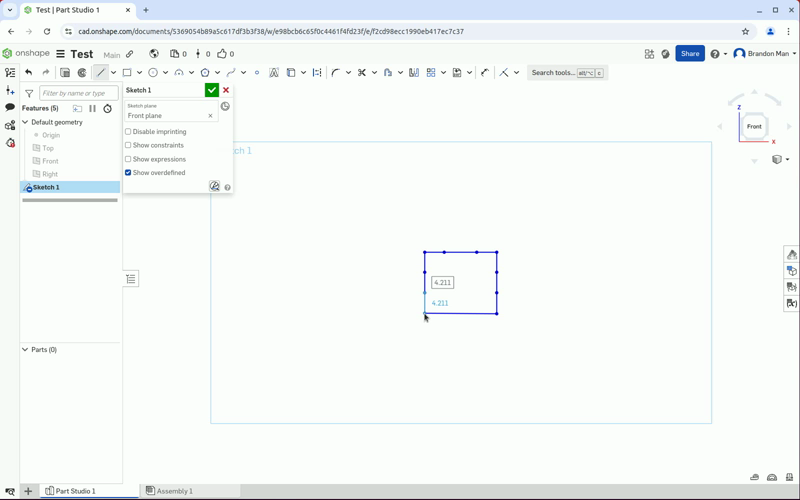
mouse_move(483, 260)
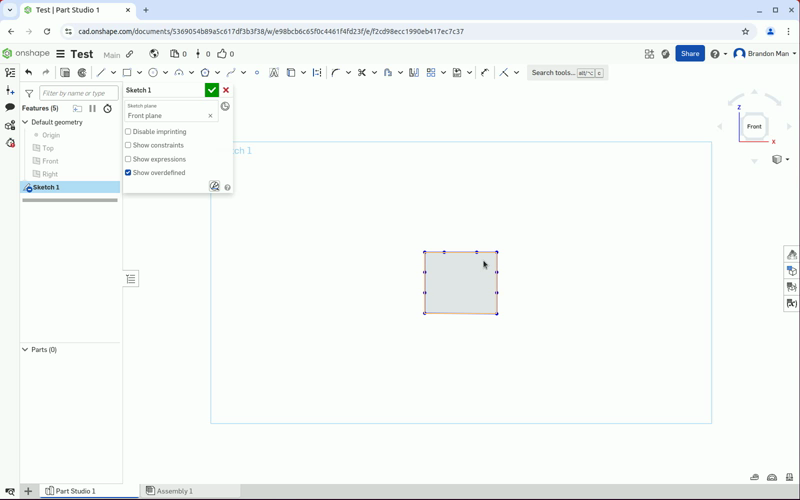
click(483, 260)
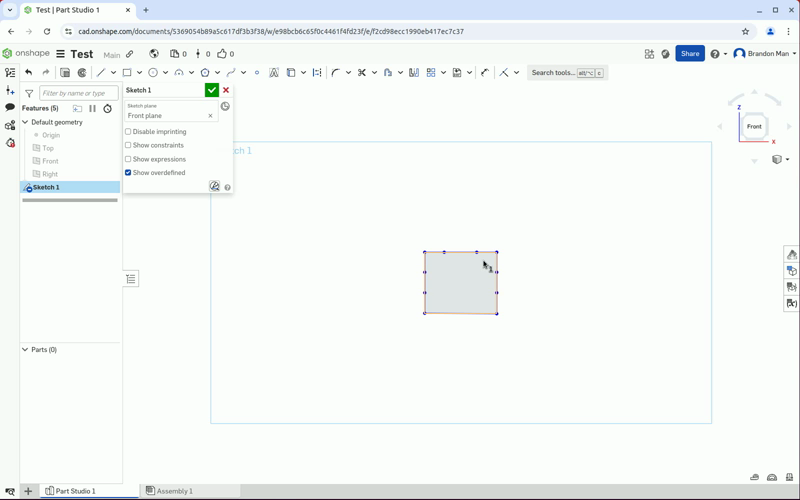
mouse_move(73, 352)
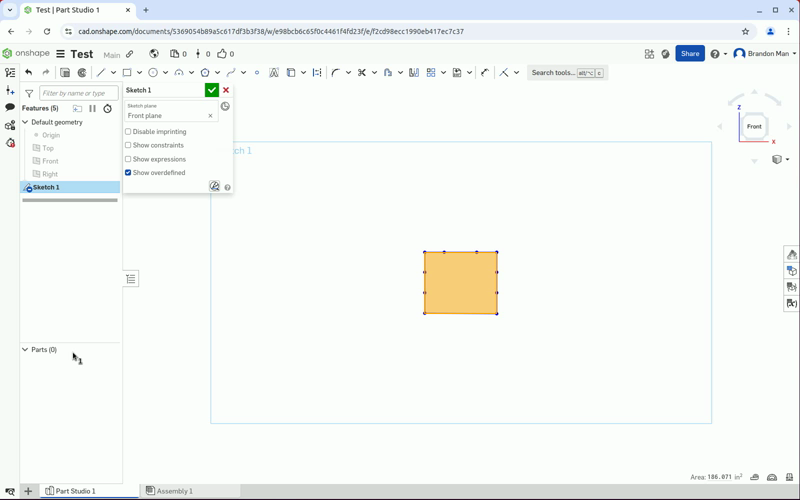
key(shift+y)
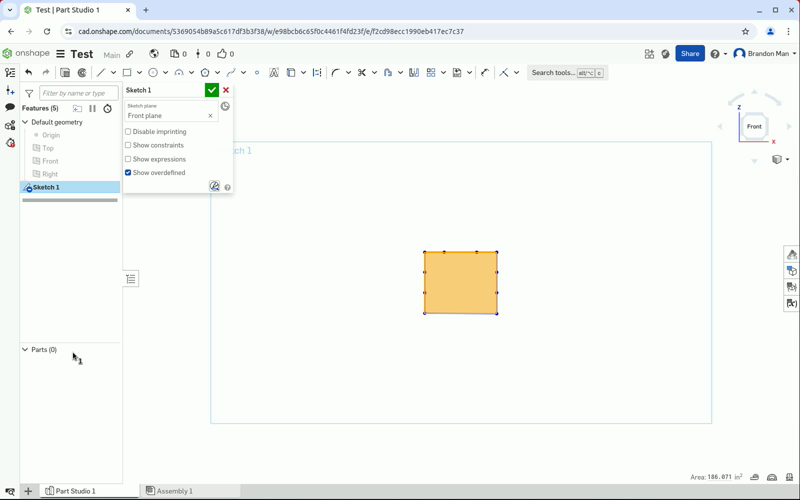
key(shift+e)
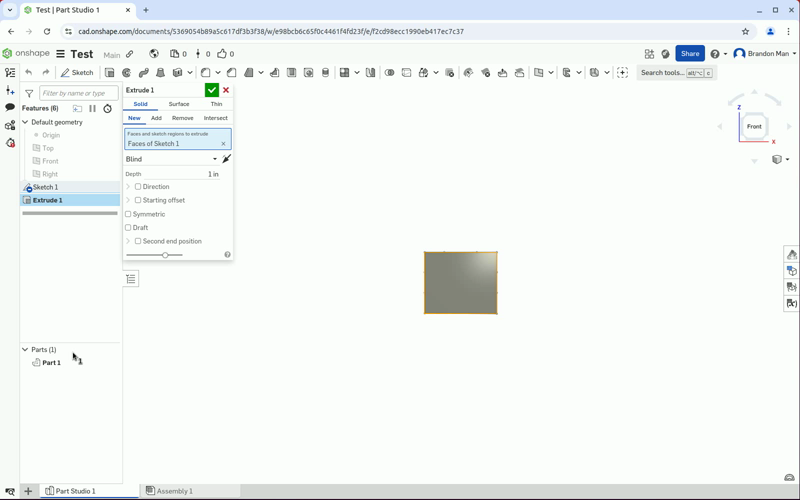
mouse_move(143, 106)
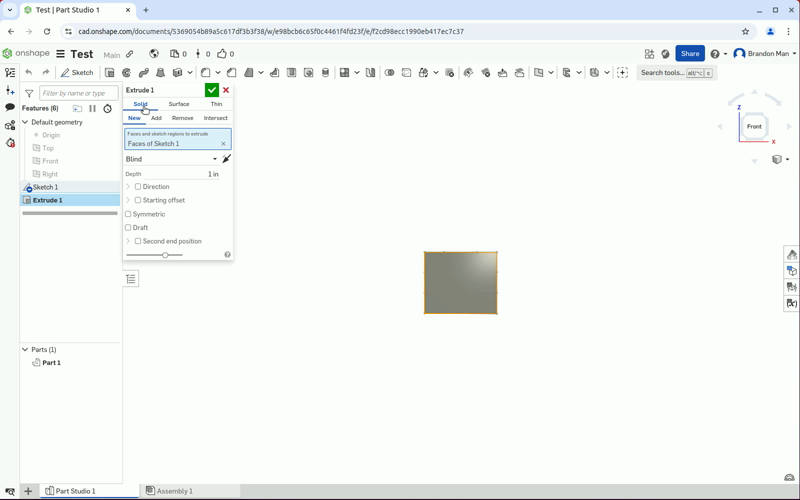
click(143, 106)
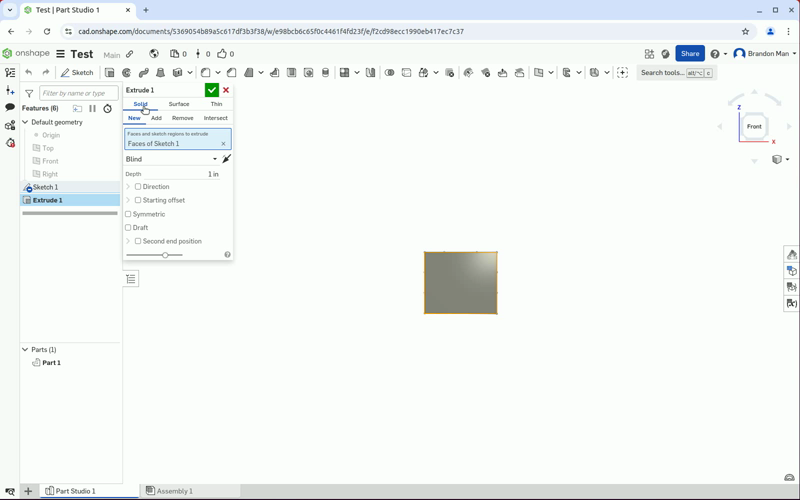
mouse_move(137, 120)
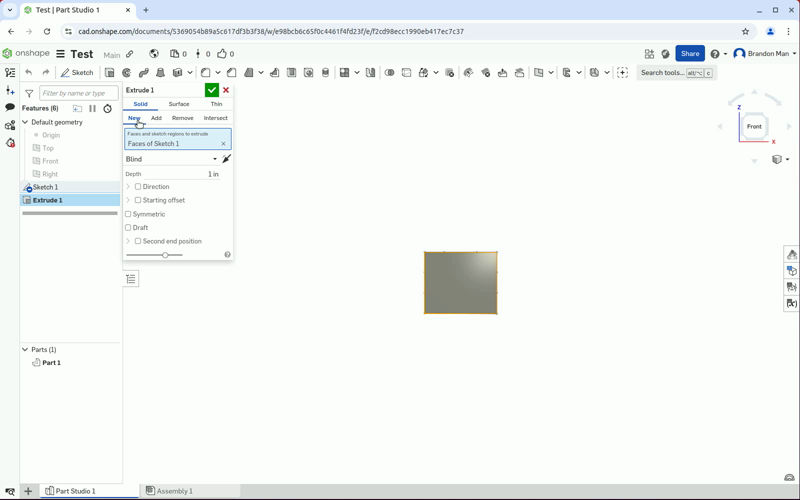
click(137, 120)
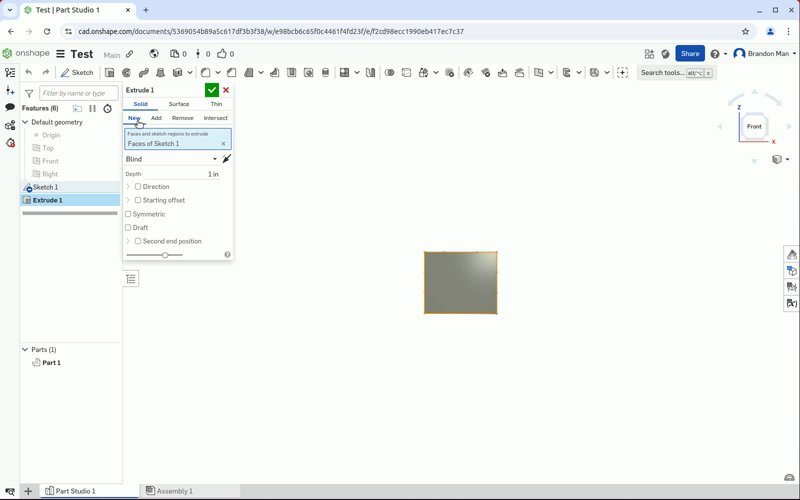
key(tab, 4)
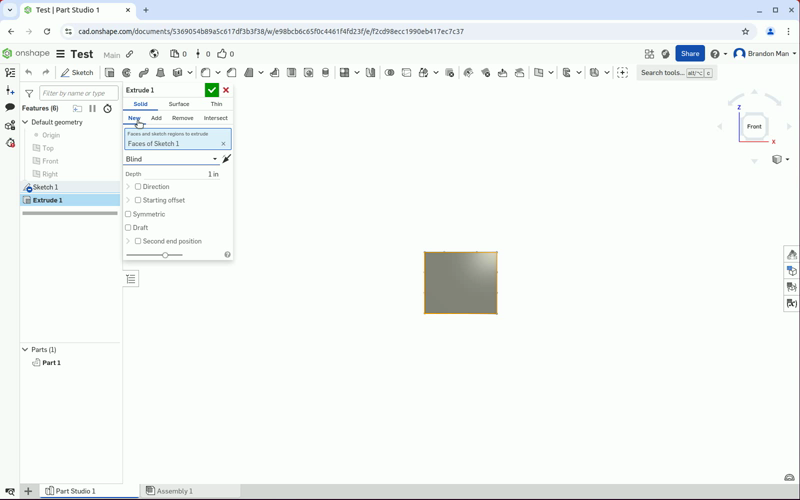
text(10.591)
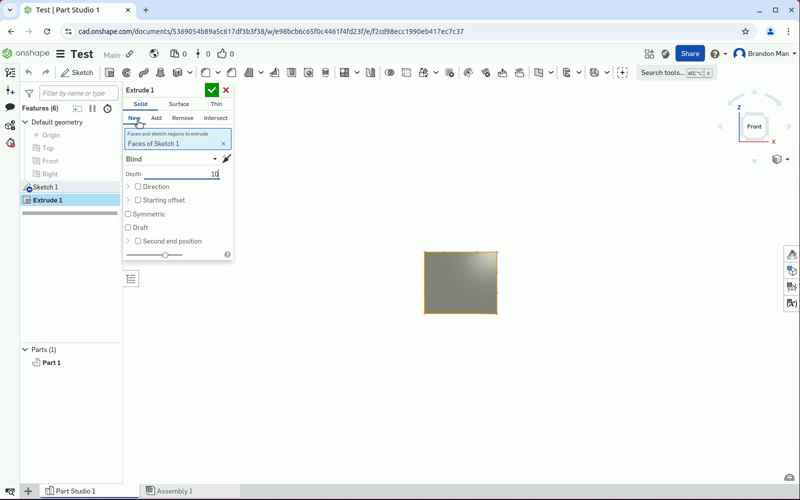
key(enter)
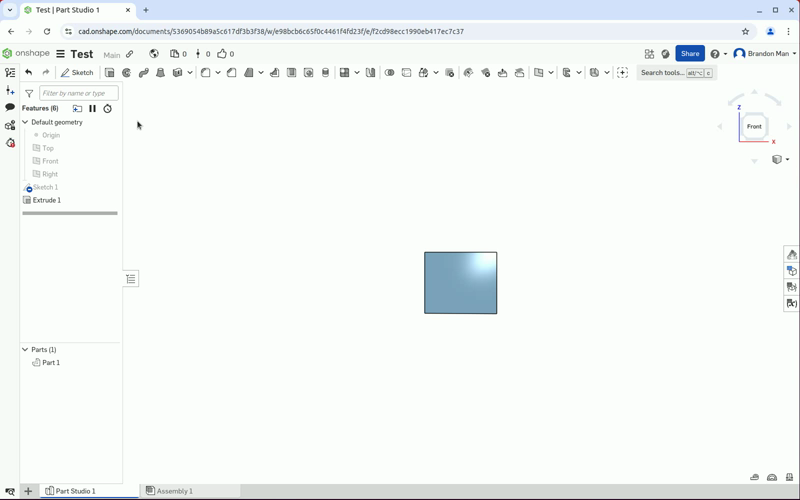
key(shift+h)
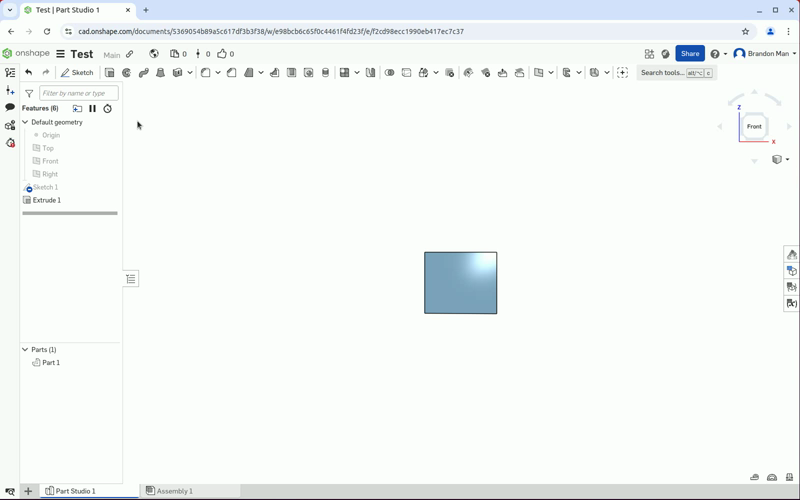
key(shift+h)
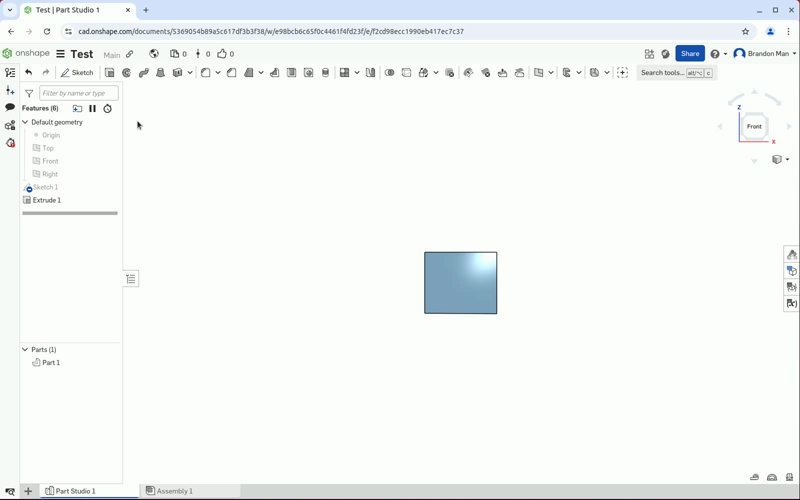
mouse_move(73, 189)
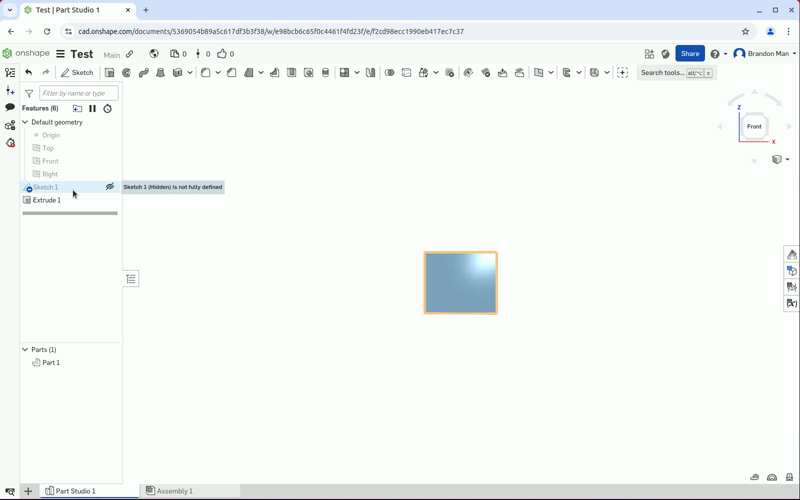
click(73, 189)
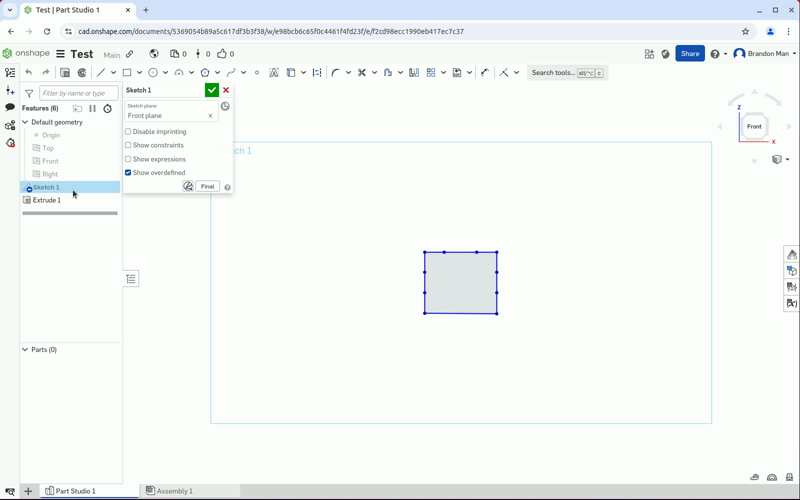
mouse_move(229, 92)
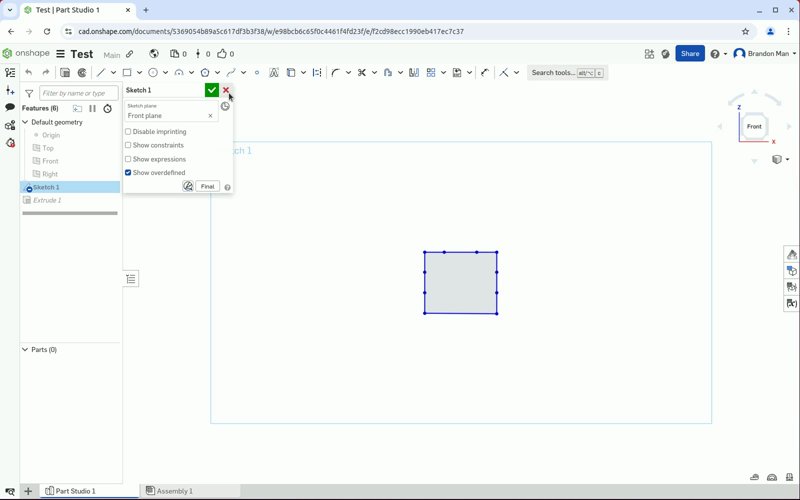
click(229, 92)
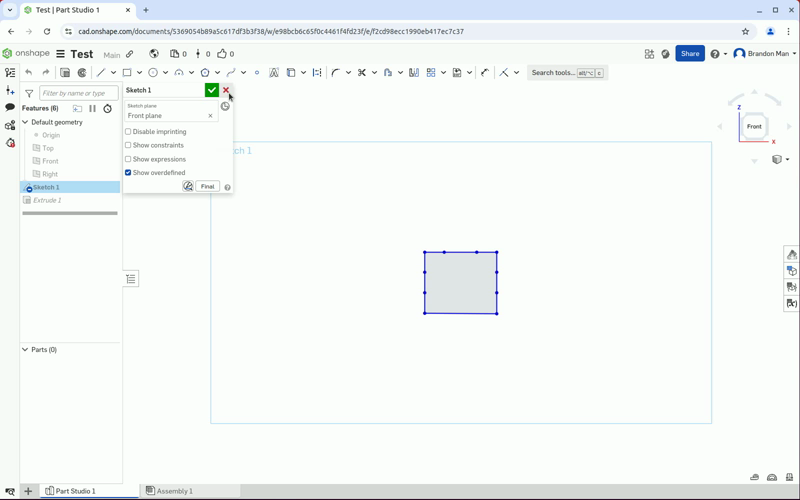
key(shift+s)
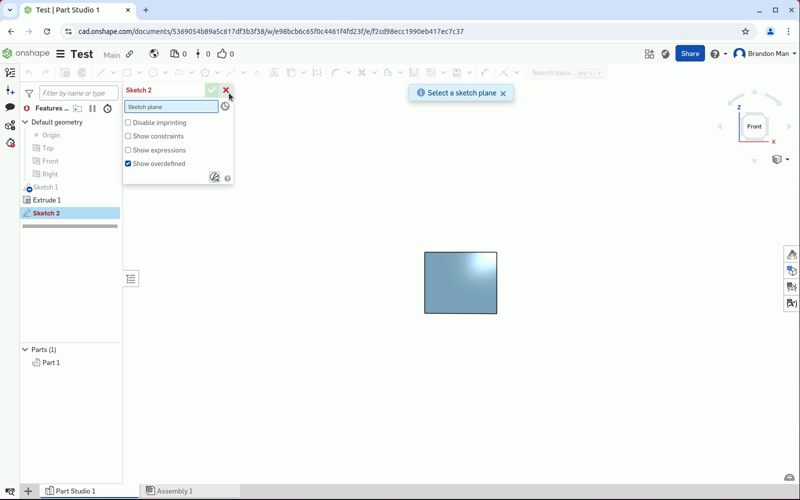
mouse_move(73, 163)
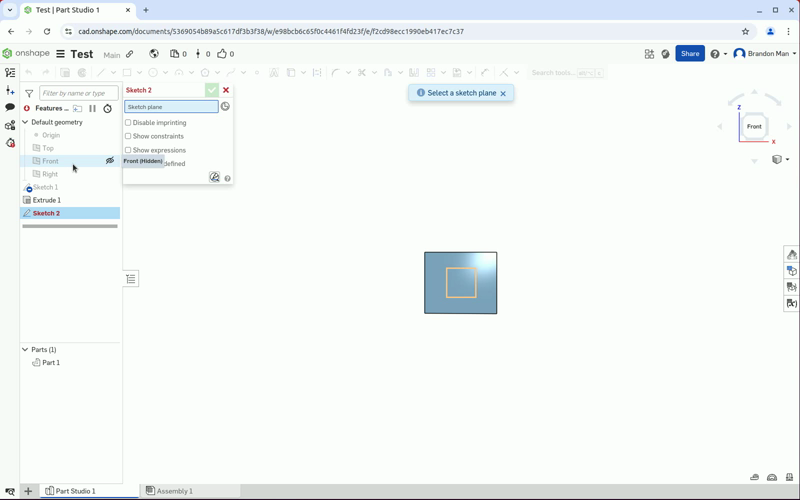
click(73, 163)
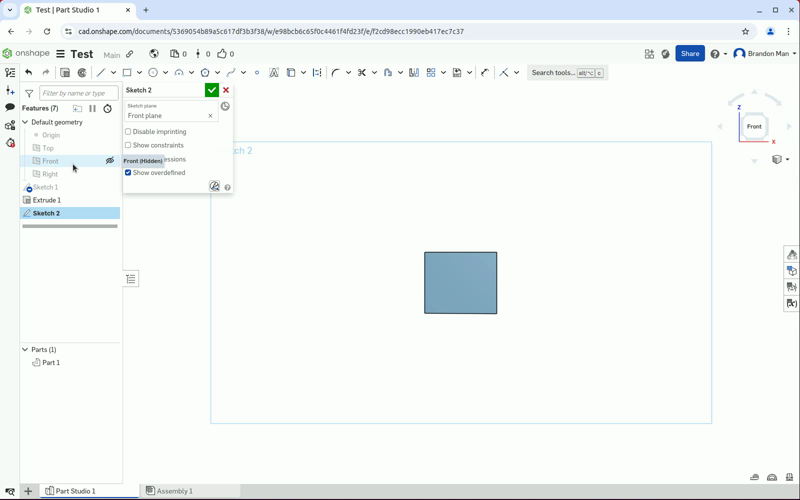
mouse_move(73, 352)
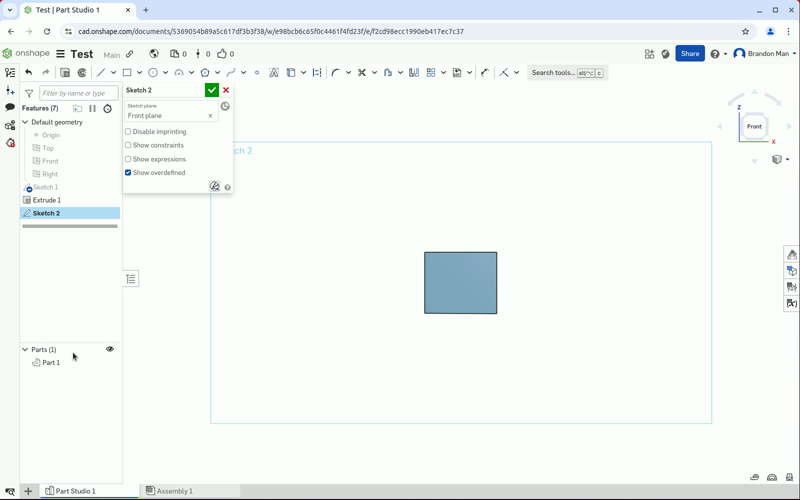
key(y)
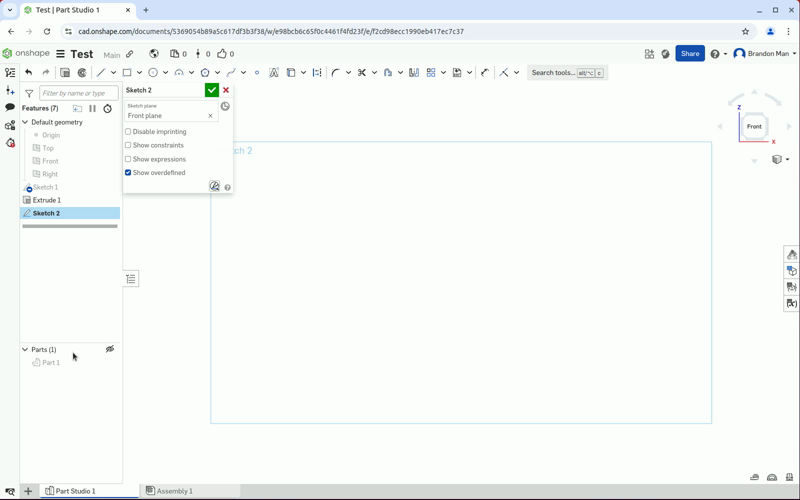
key(l)
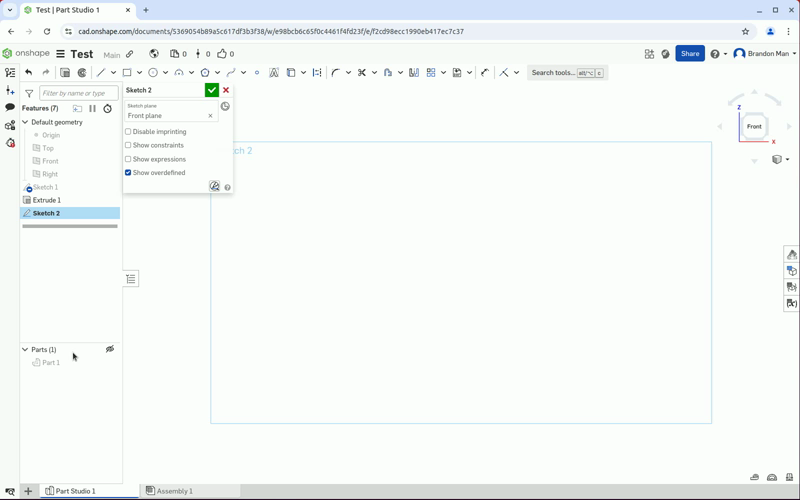
key_down(shift)
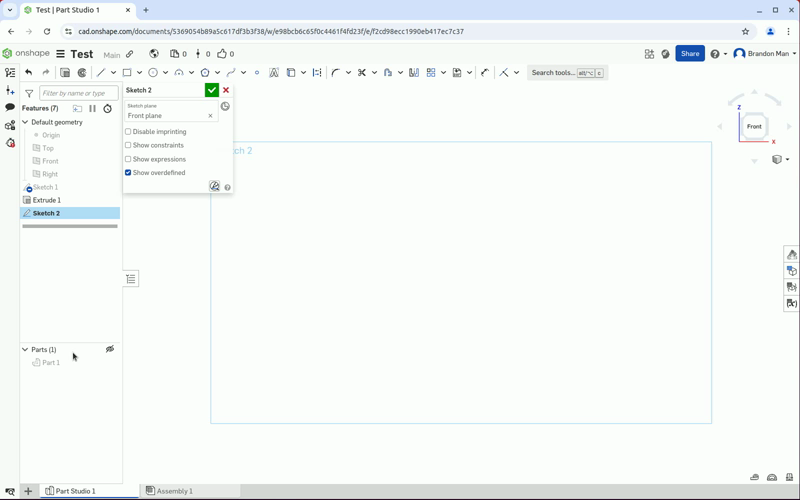
mouse_move(444, 252)
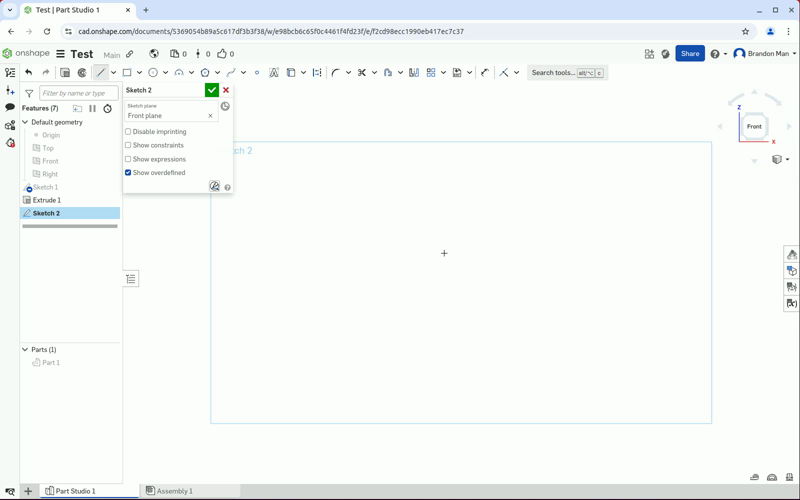
click(444, 252)
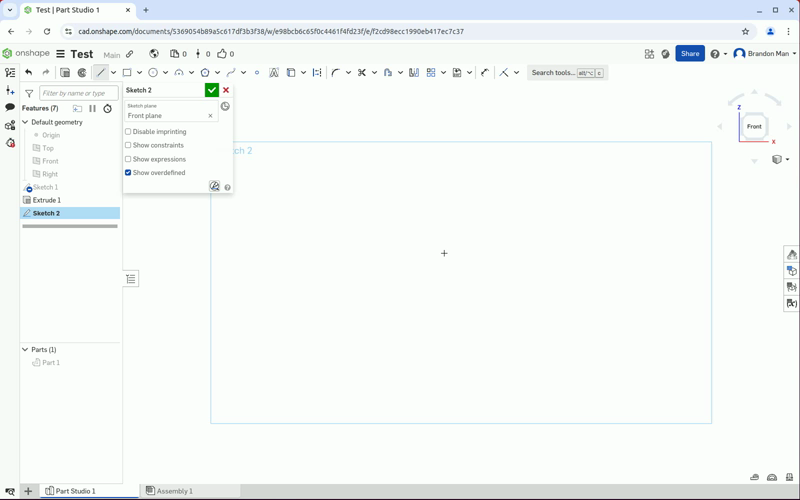
key_up(shift)
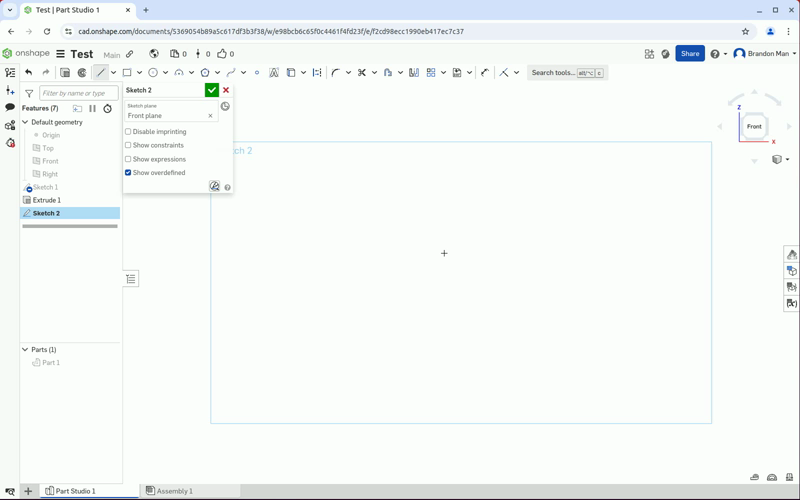
key_down(shift)
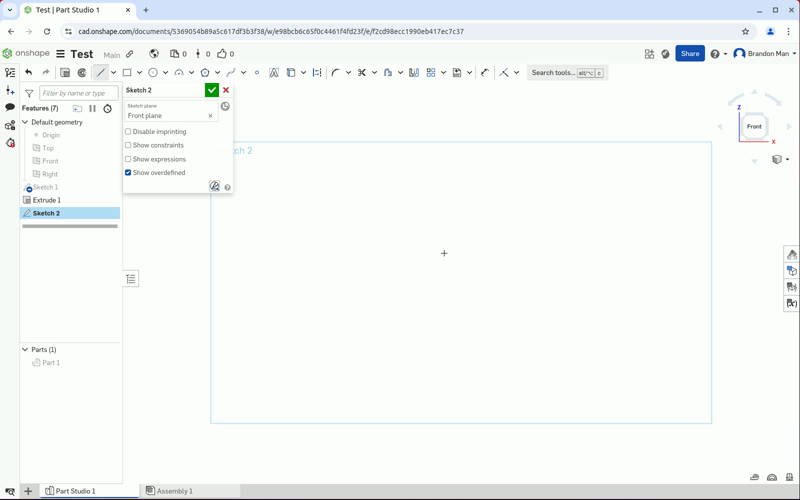
mouse_move(474, 252)
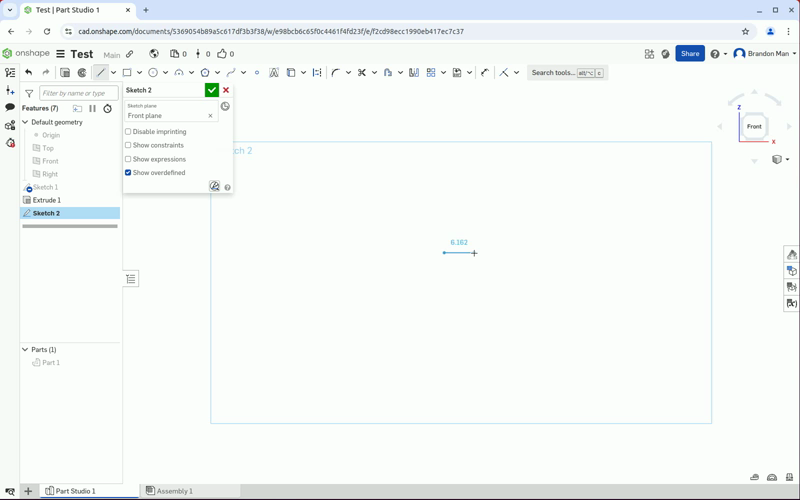
mouse_move(477, 252)
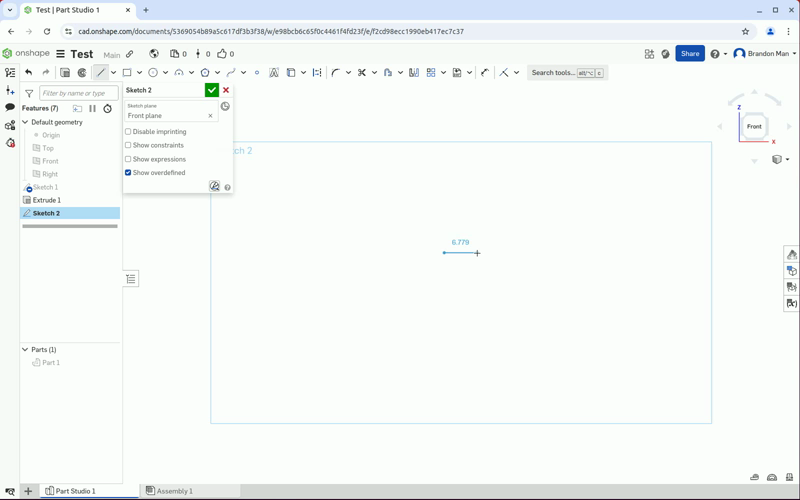
click(477, 252)
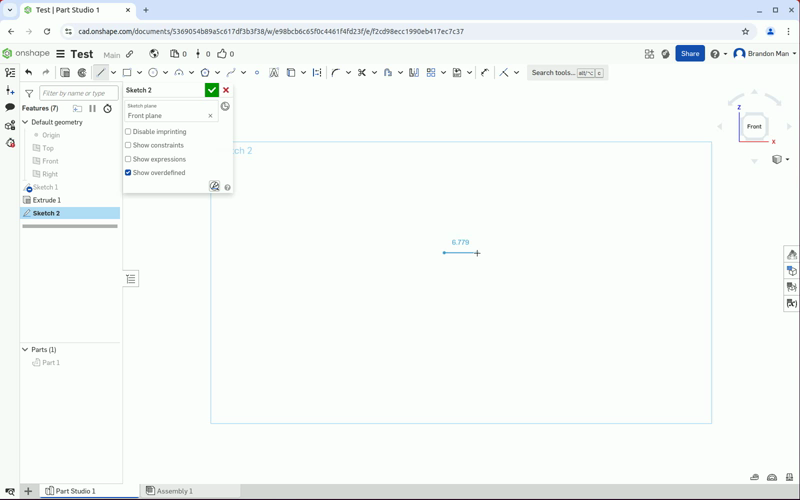
key_up(shift)
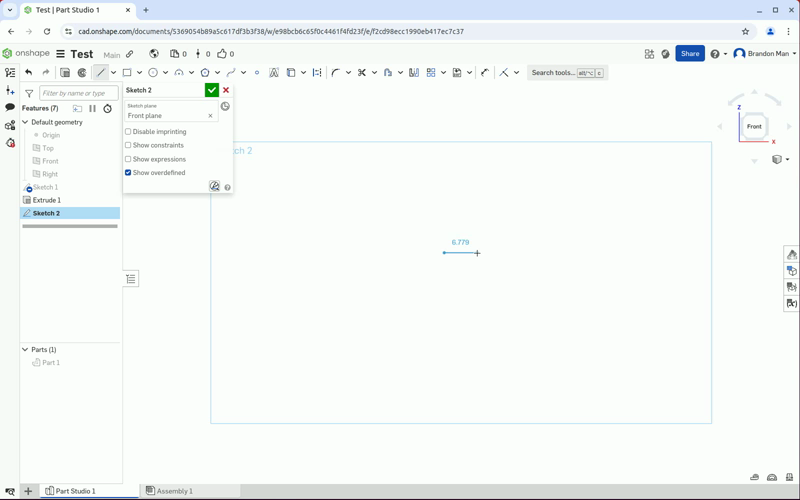
key_down(shift)
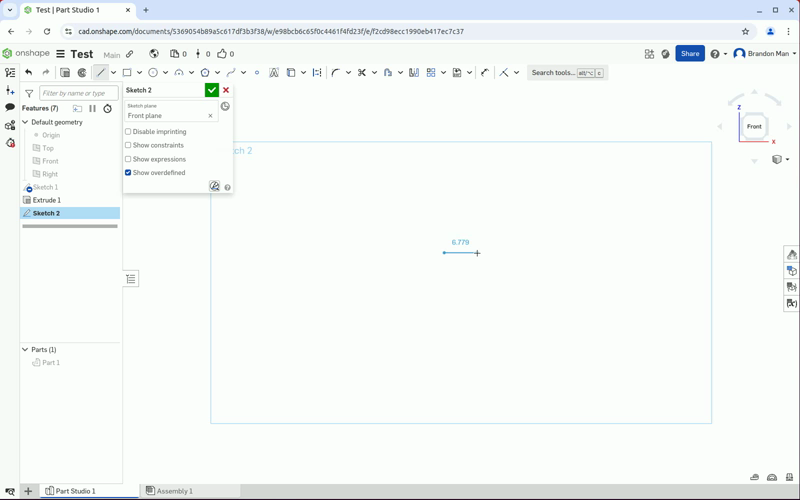
mouse_move(477, 170)
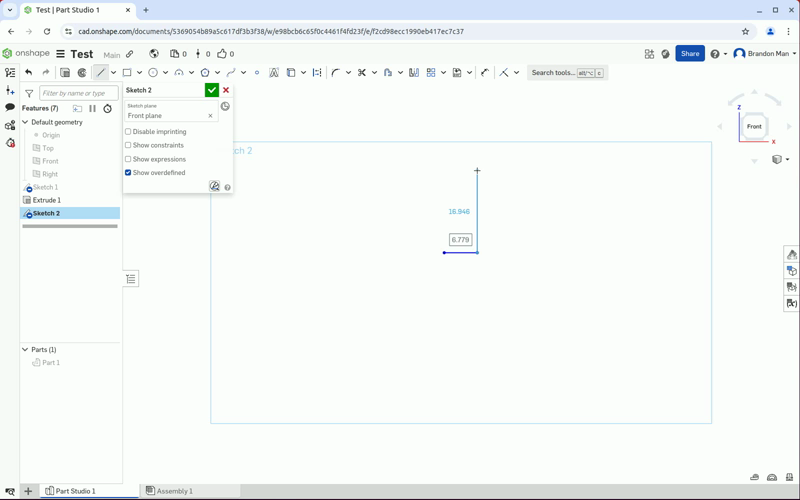
click(477, 170)
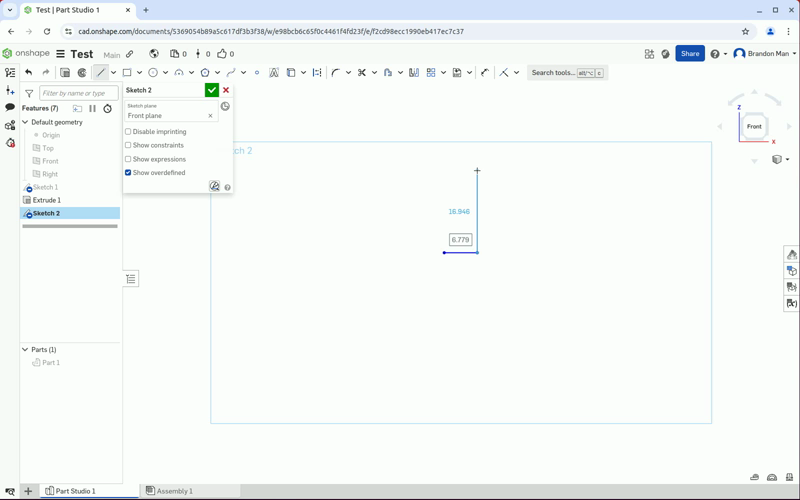
key_up(shift)
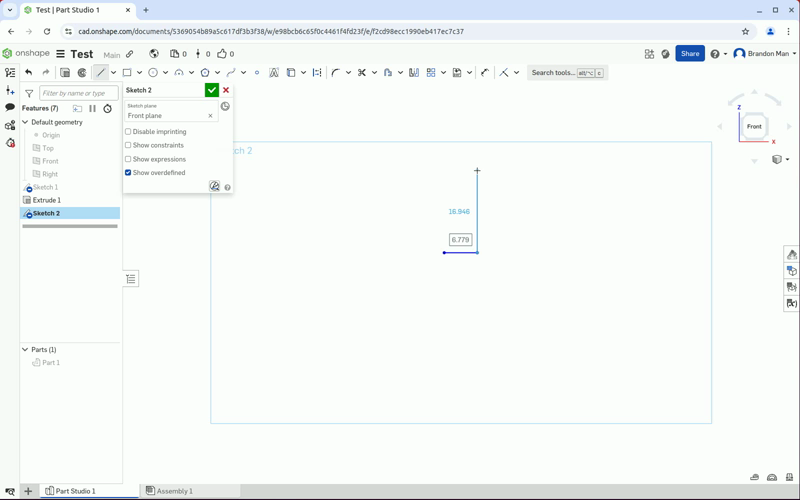
key_down(shift)
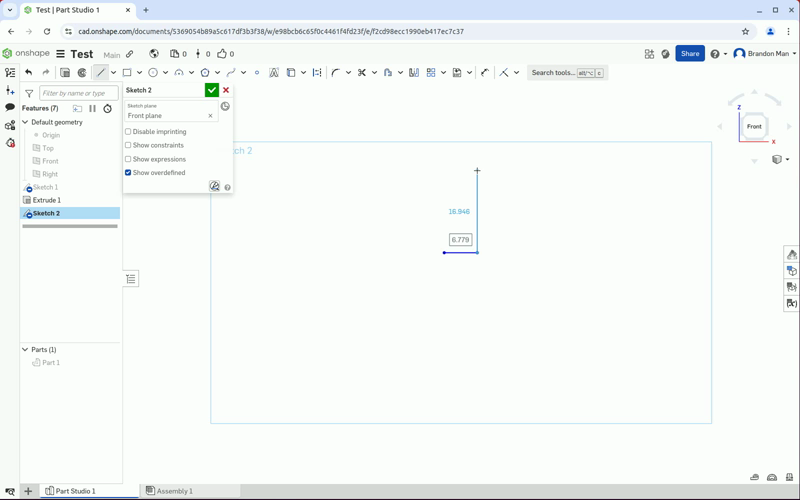
mouse_move(507, 170)
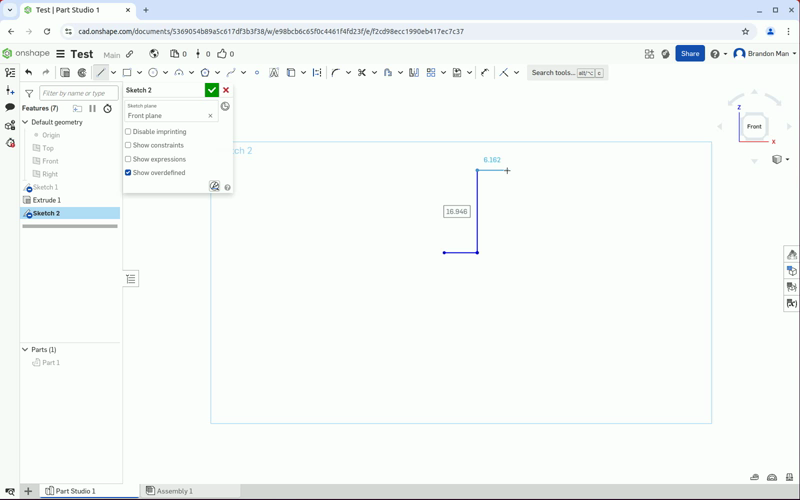
mouse_move(444, 170)
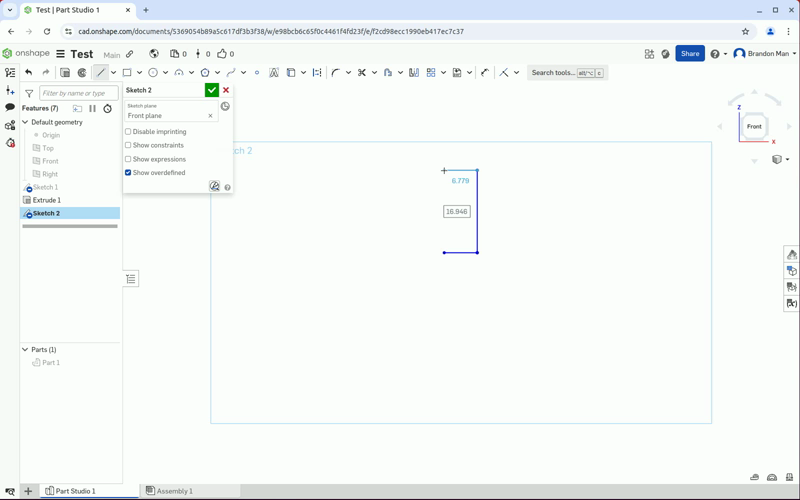
click(444, 170)
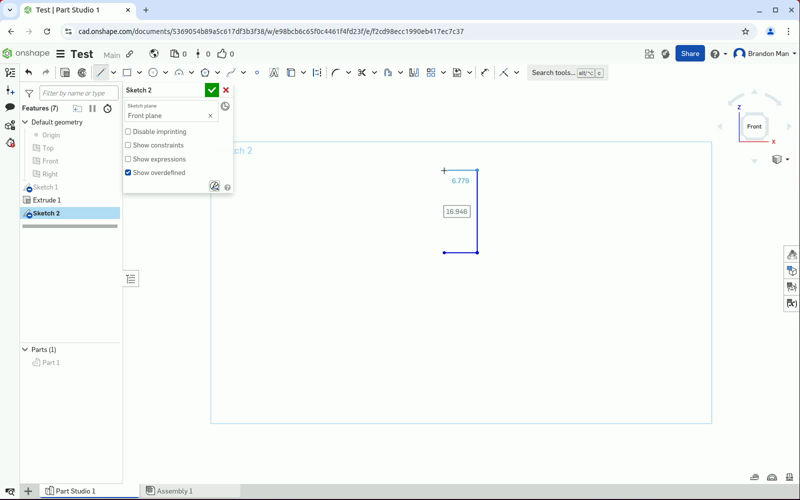
key_up(shift)
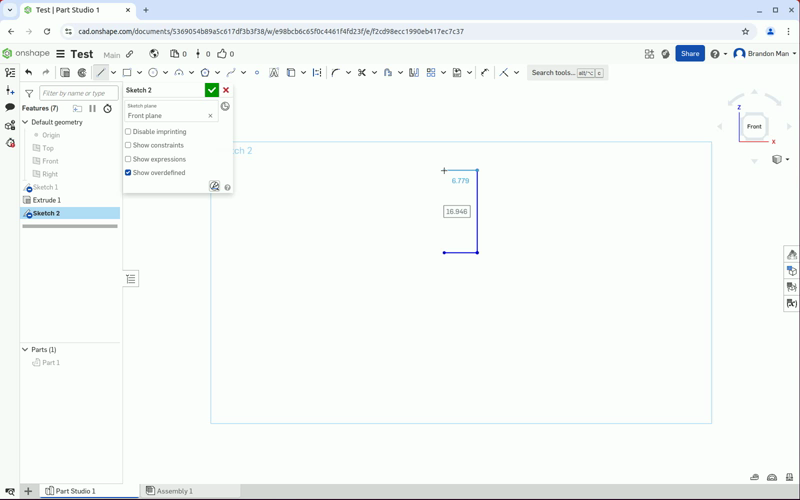
key_down(shift)
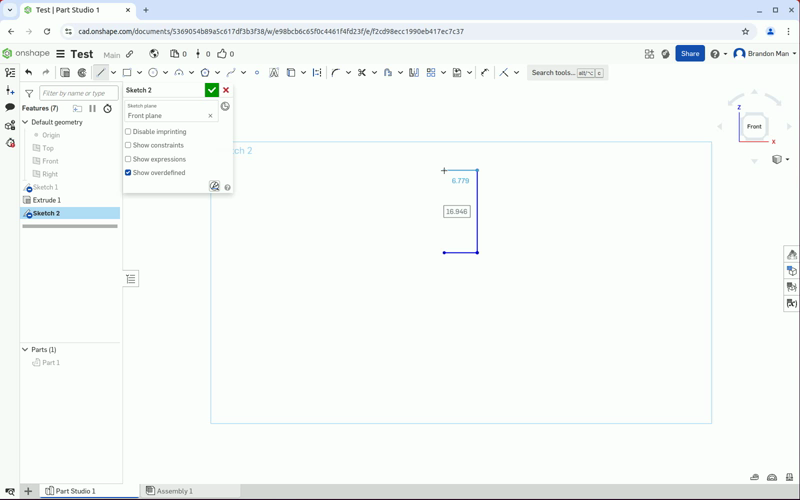
mouse_move(444, 252)
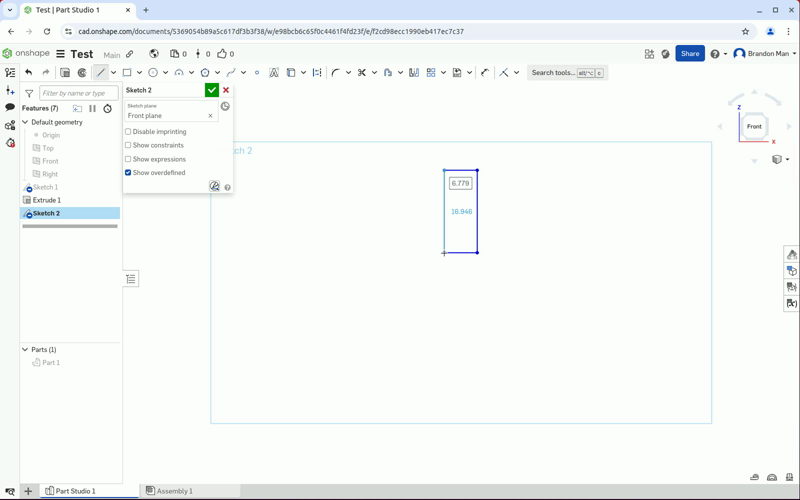
key_up(shift)
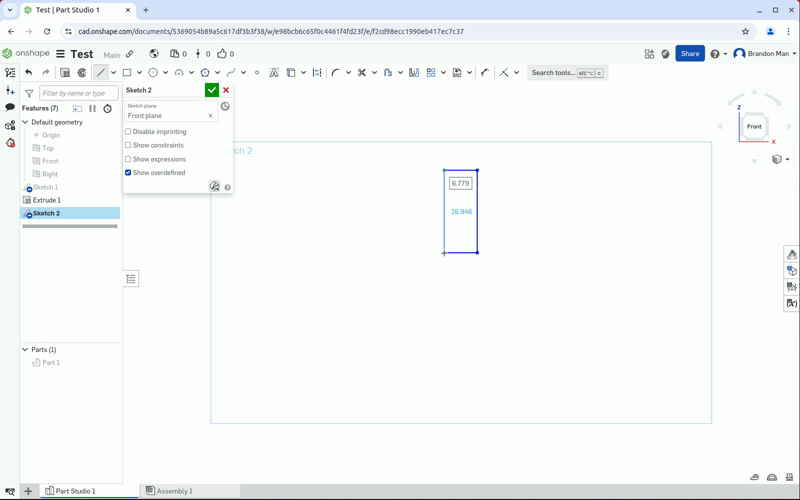
click(444, 252)
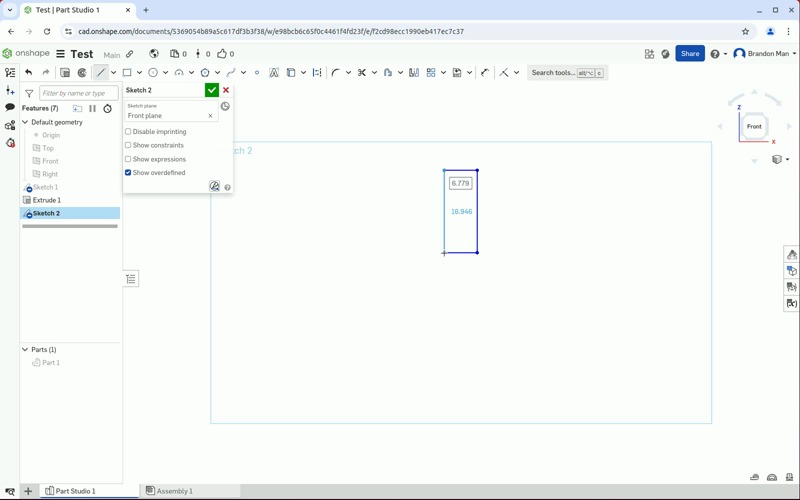
key(esc)
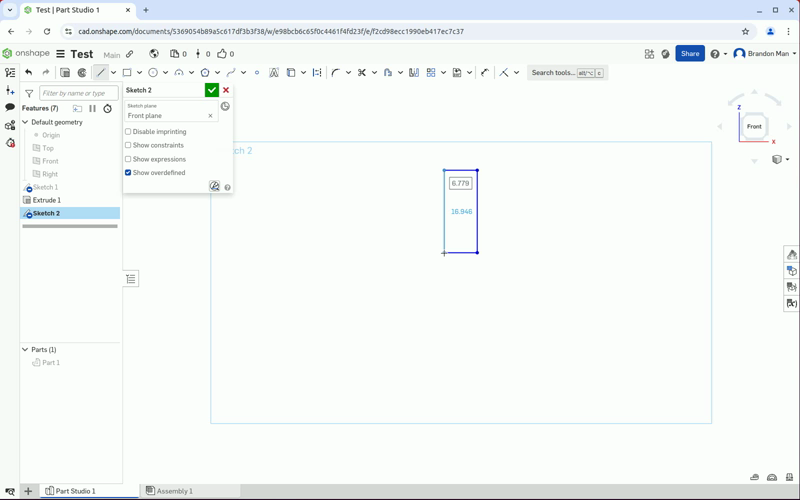
mouse_move(462, 216)
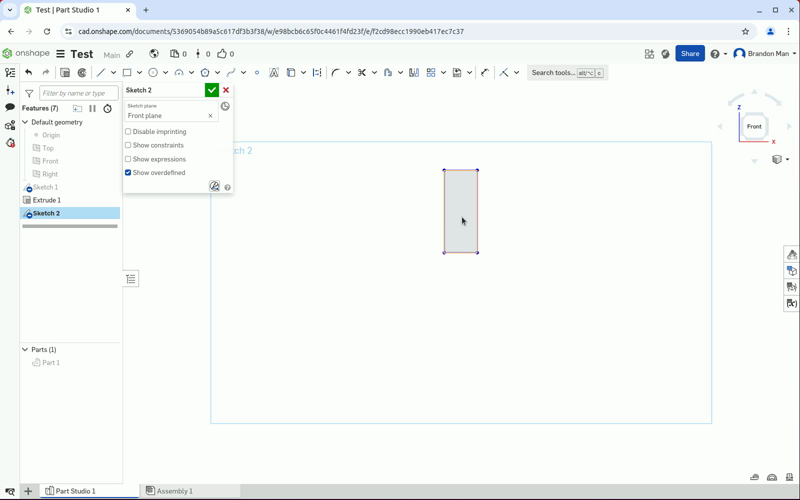
click(462, 216)
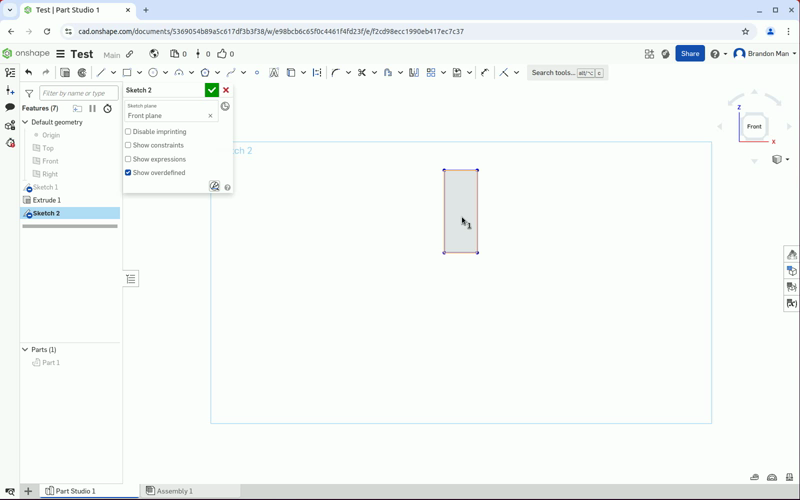
mouse_move(73, 352)
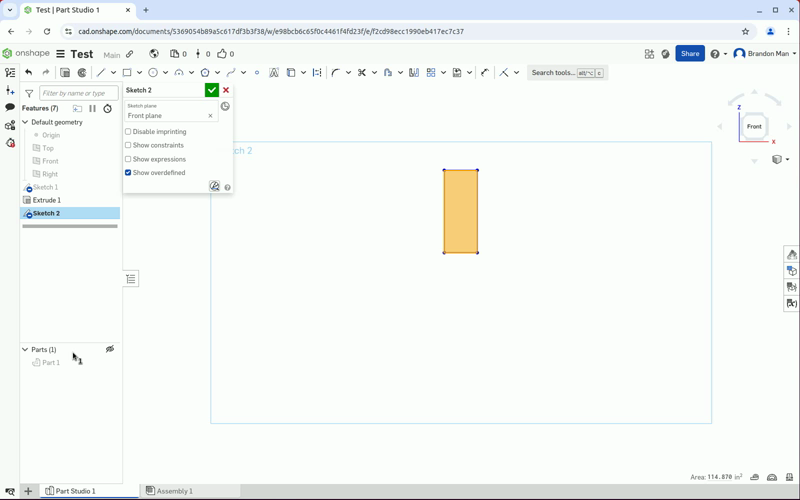
key(shift+y)
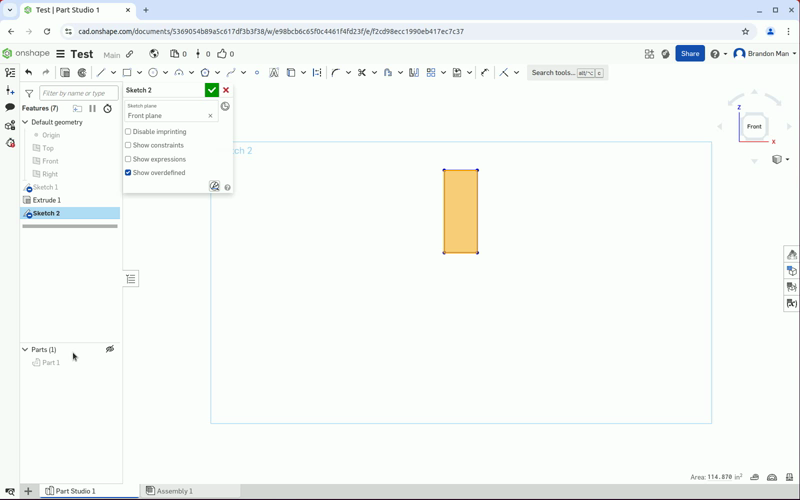
key(shift+e)
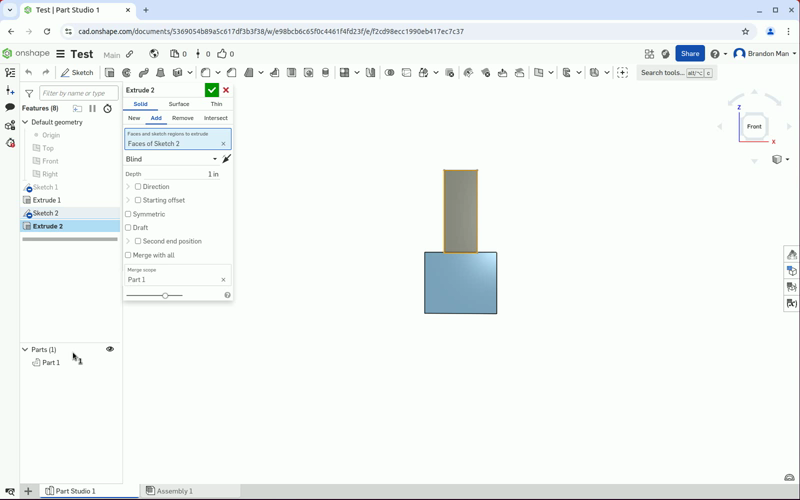
mouse_move(143, 106)
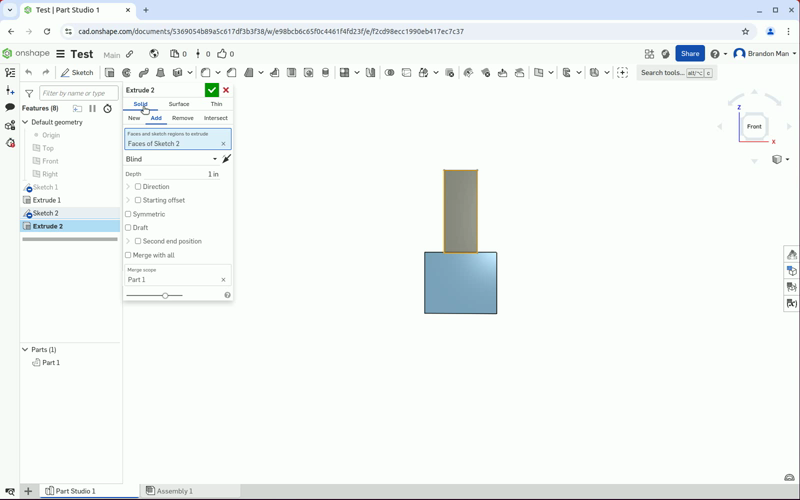
click(143, 106)
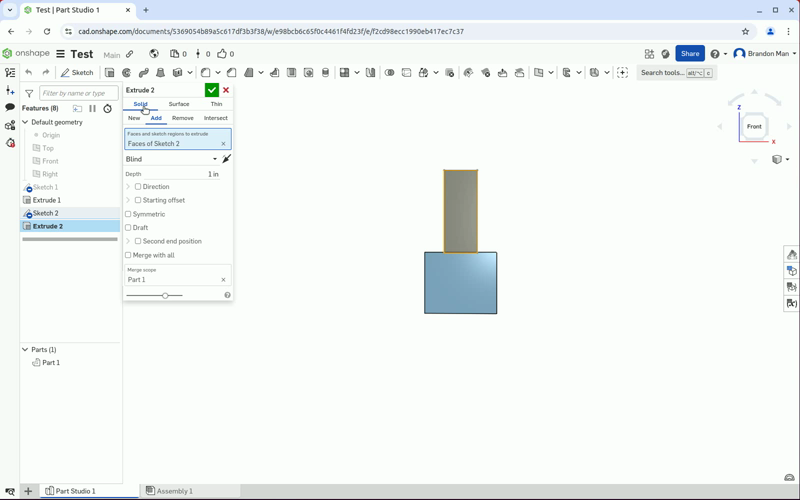
mouse_move(137, 120)
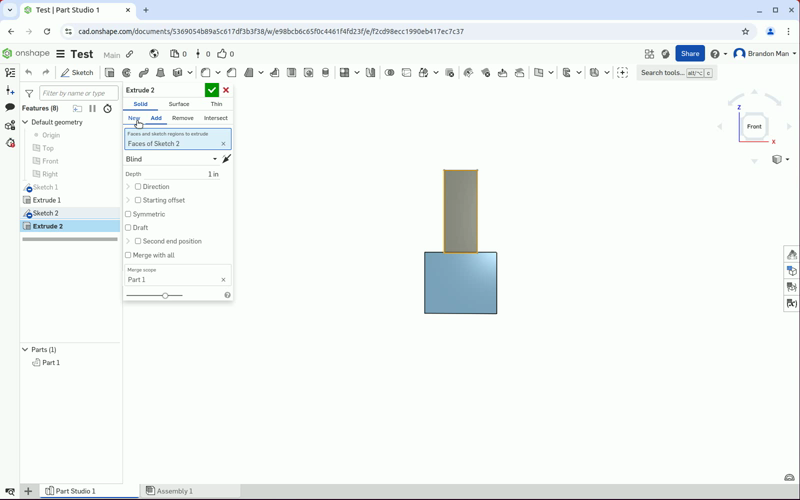
click(137, 120)
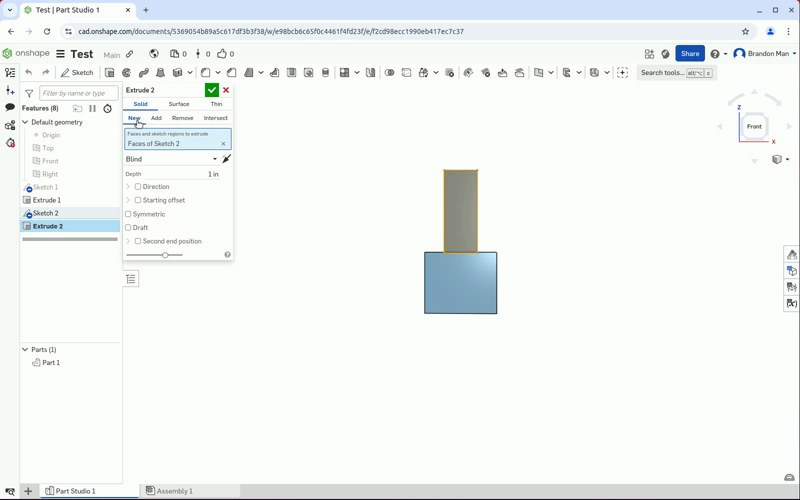
key(tab, 4)
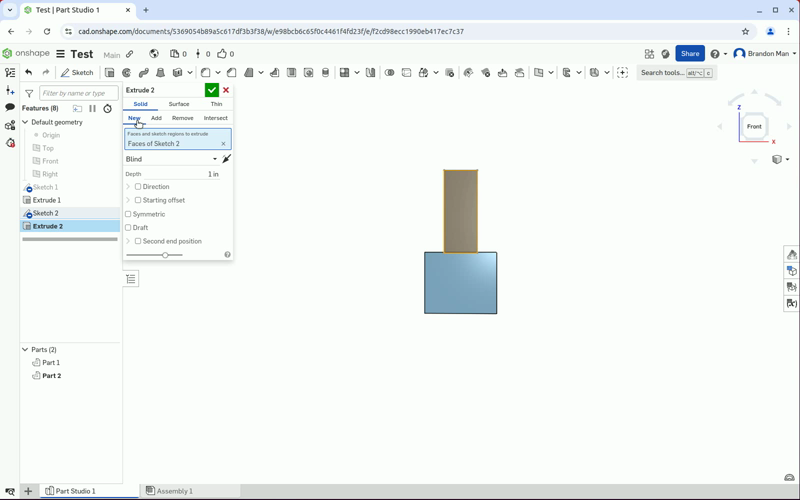
text(5.777)
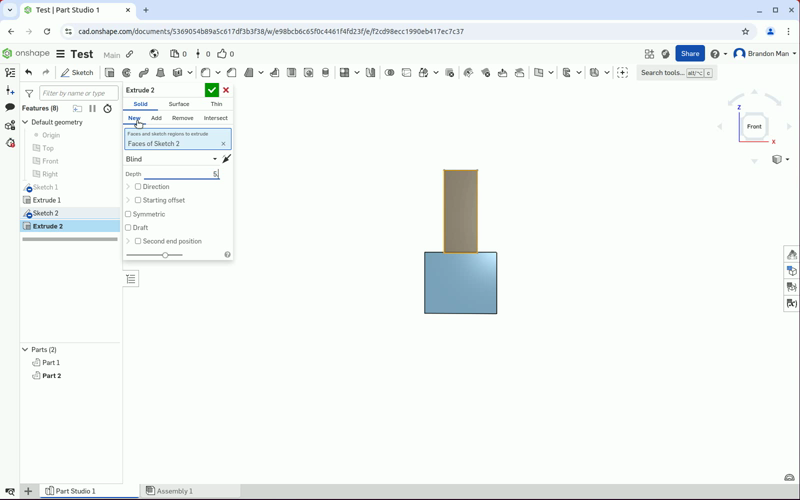
key(enter)
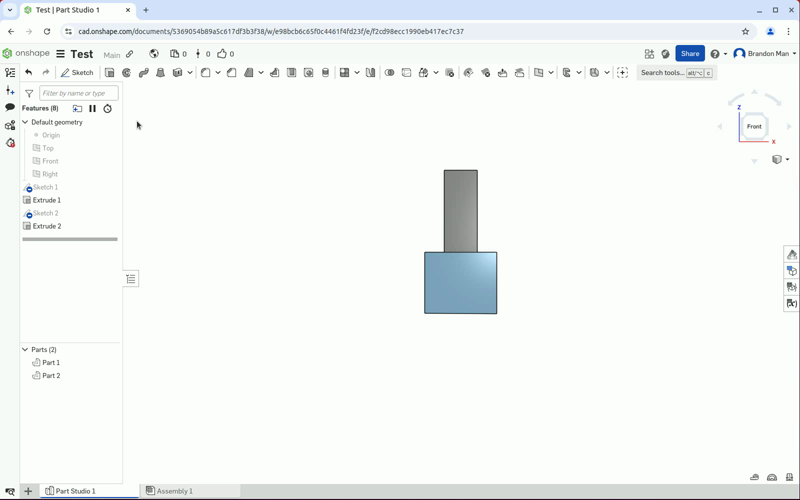
key(shift+h)
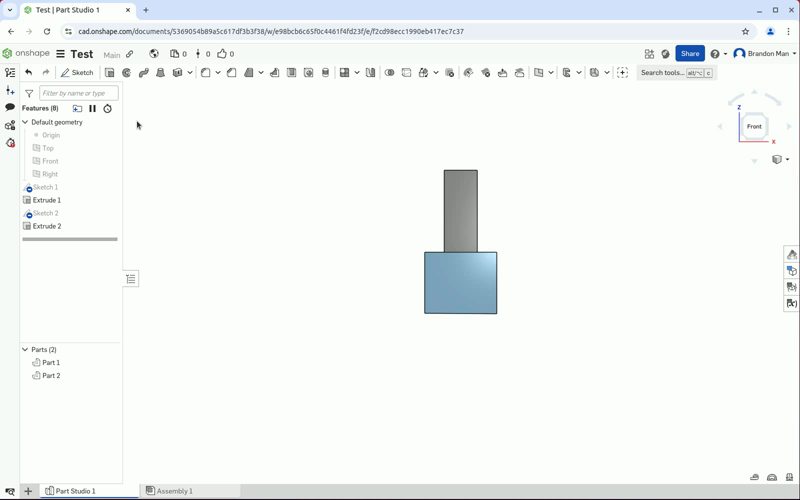
key(shift+h)
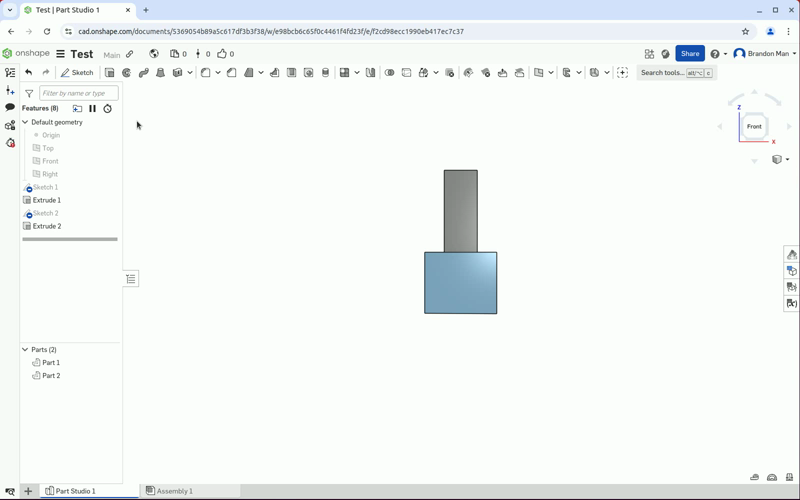
mouse_move(73, 189)
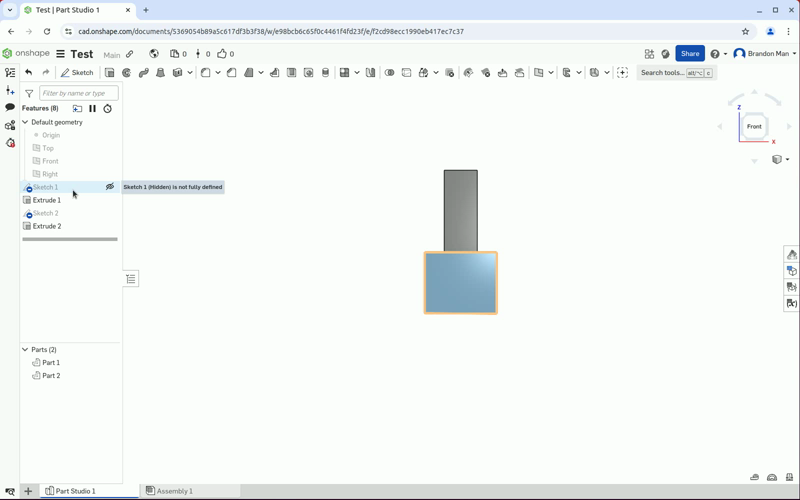
click(73, 189)
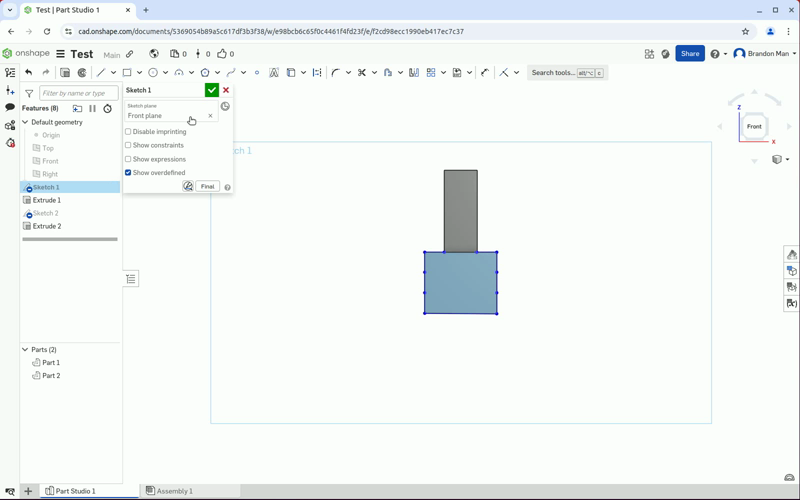
mouse_move(229, 92)
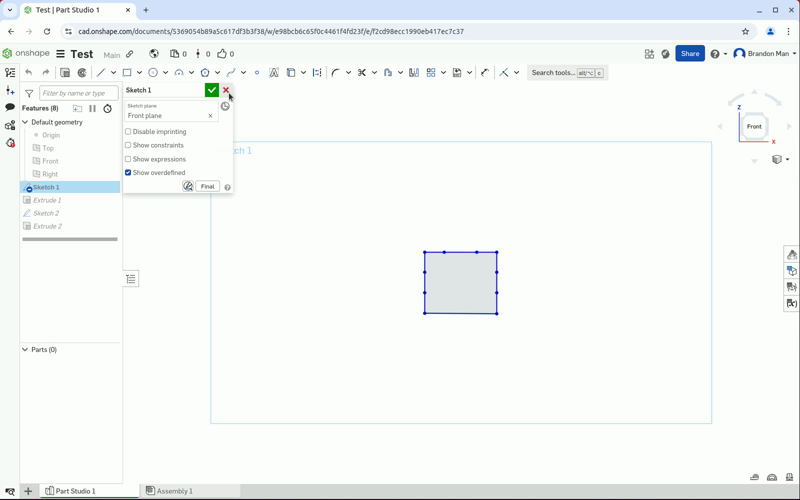
click(229, 92)
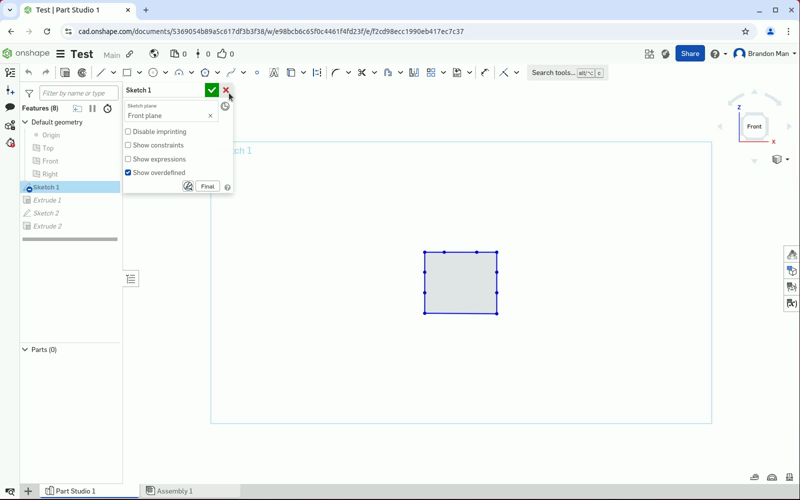
key(shift+s)
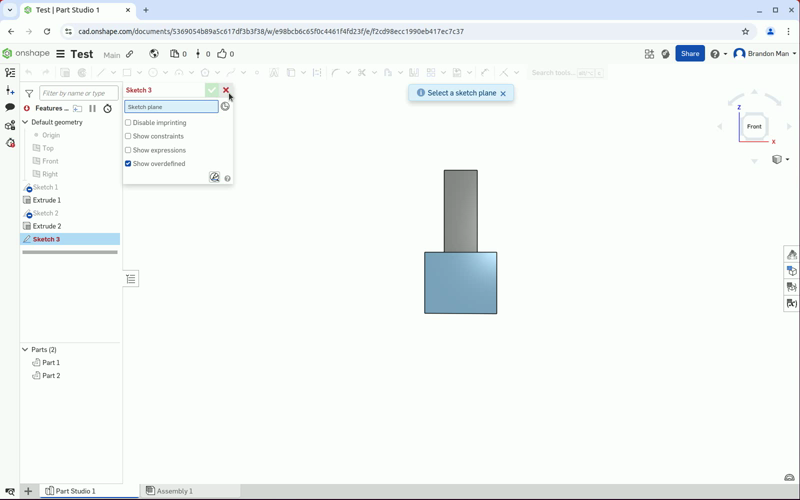
mouse_move(73, 163)
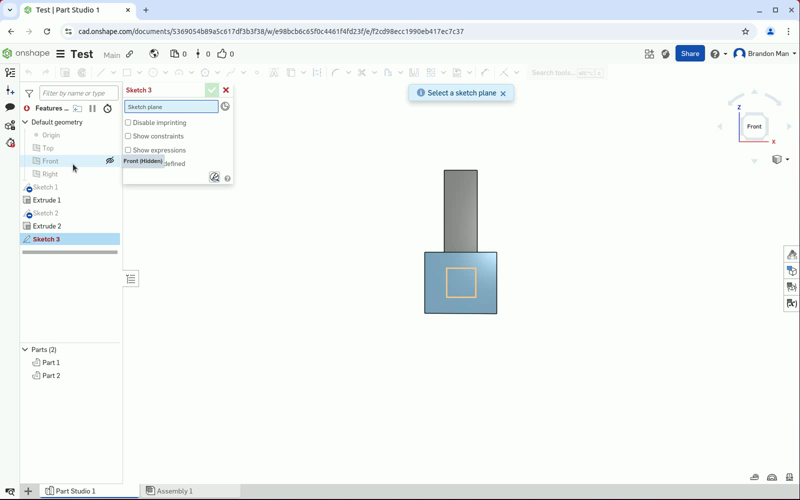
click(73, 163)
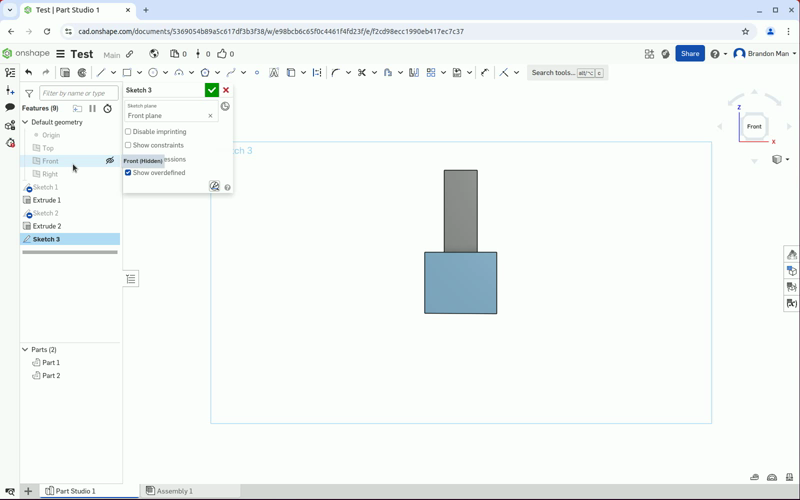
mouse_move(73, 352)
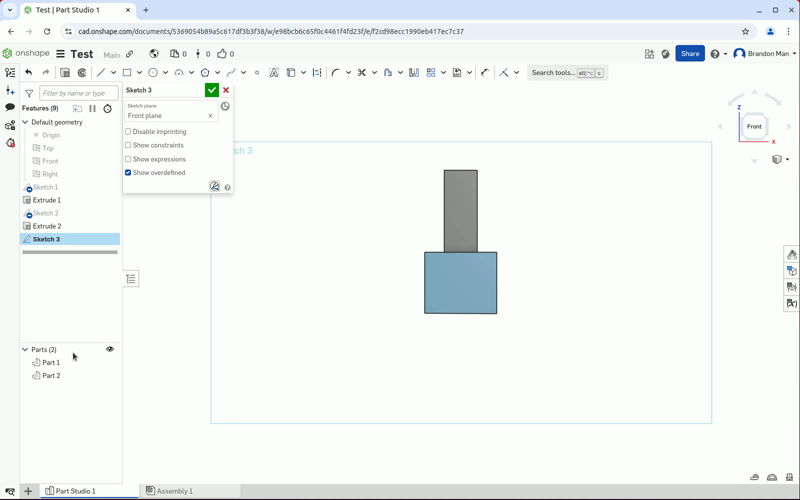
key(y)
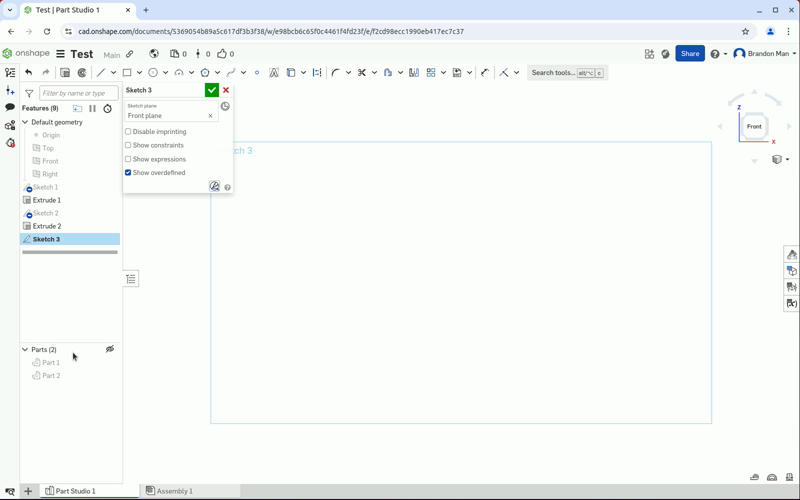
key(l)
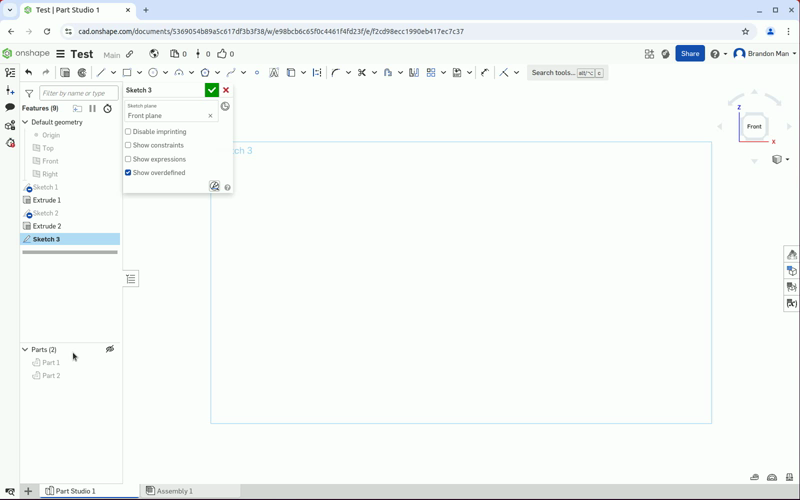
key_down(shift)
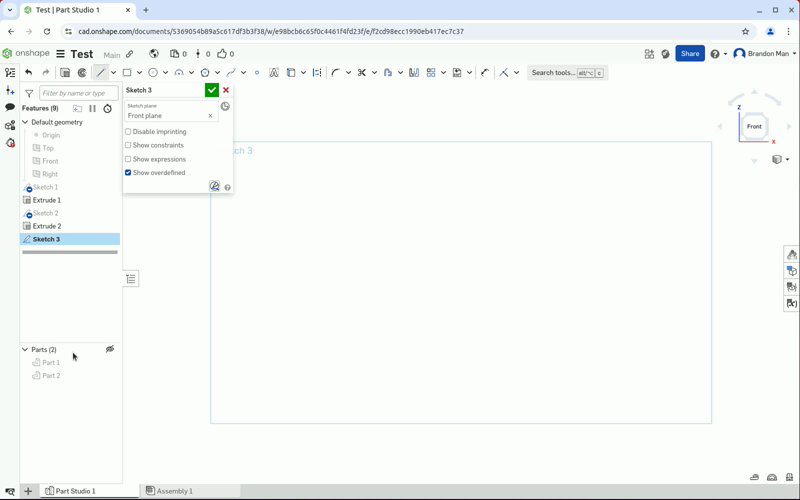
mouse_move(497, 293)
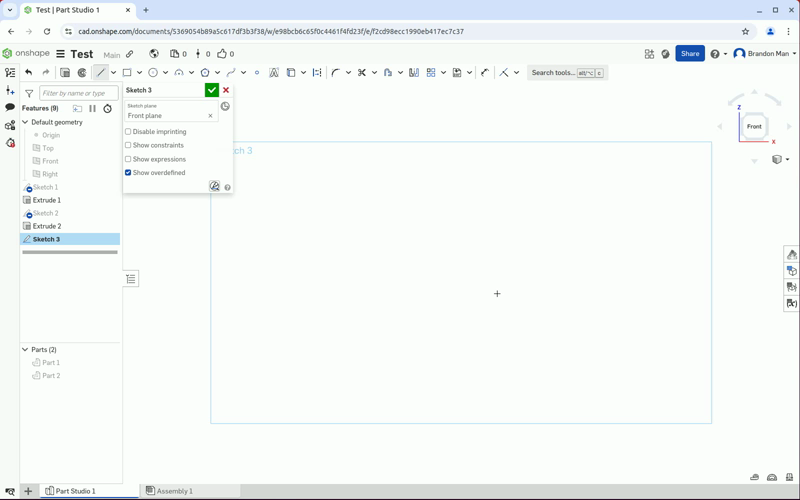
click(497, 293)
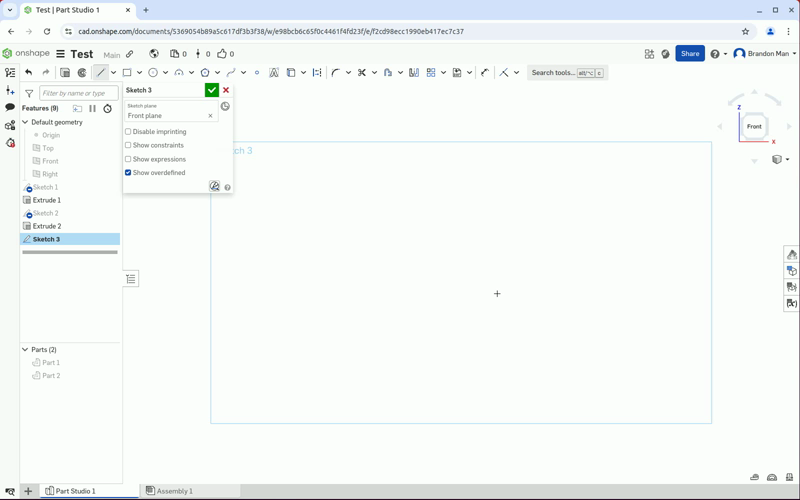
key_up(shift)
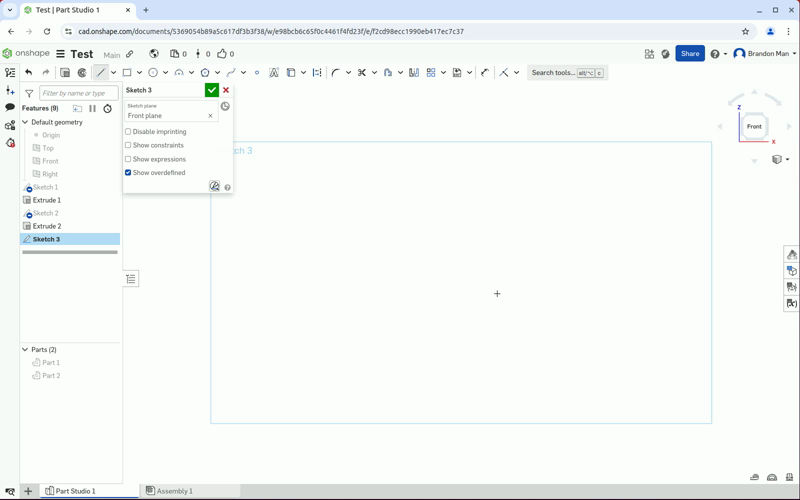
key_down(shift)
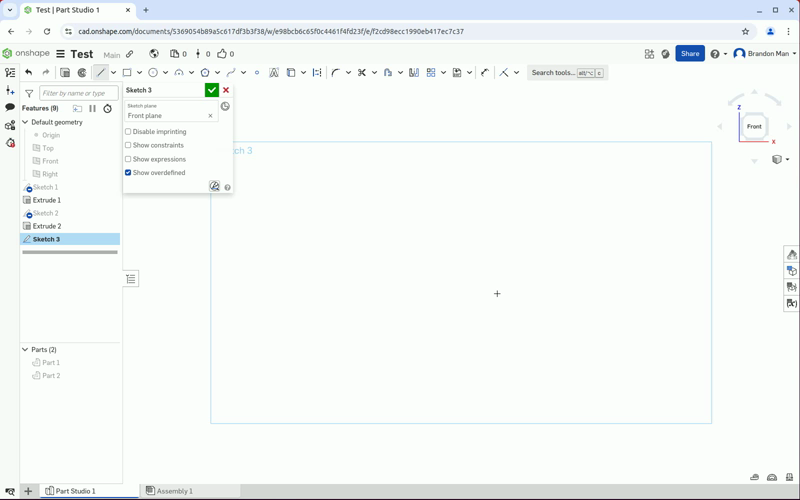
mouse_move(527, 293)
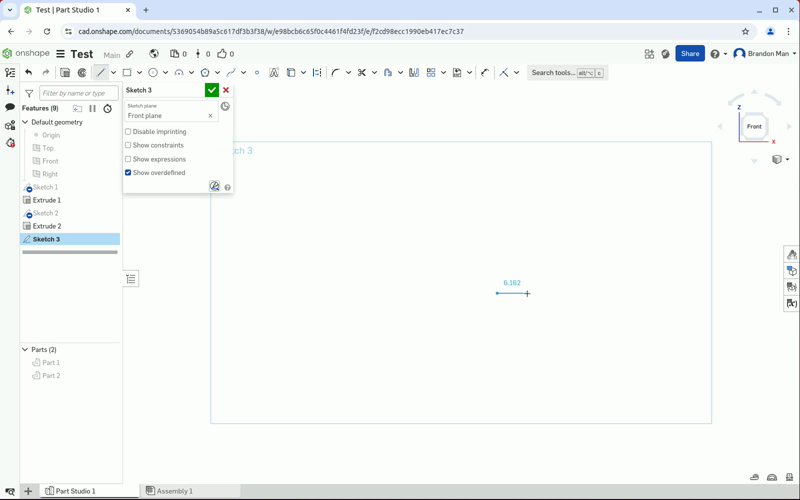
mouse_move(518, 293)
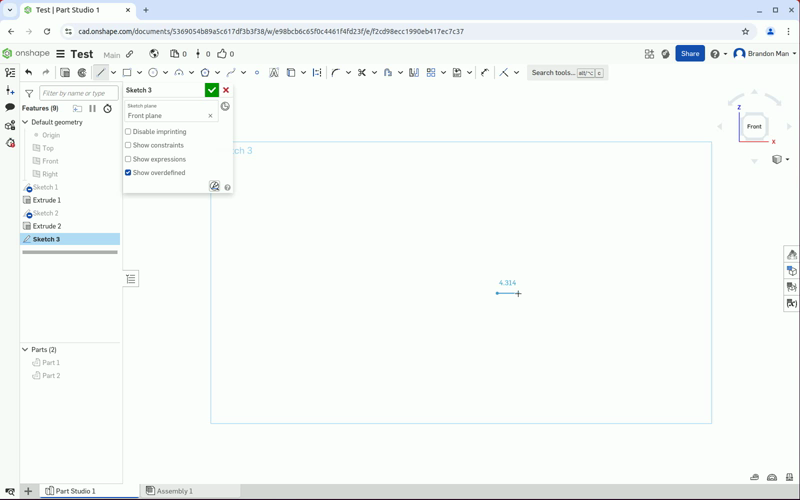
click(518, 293)
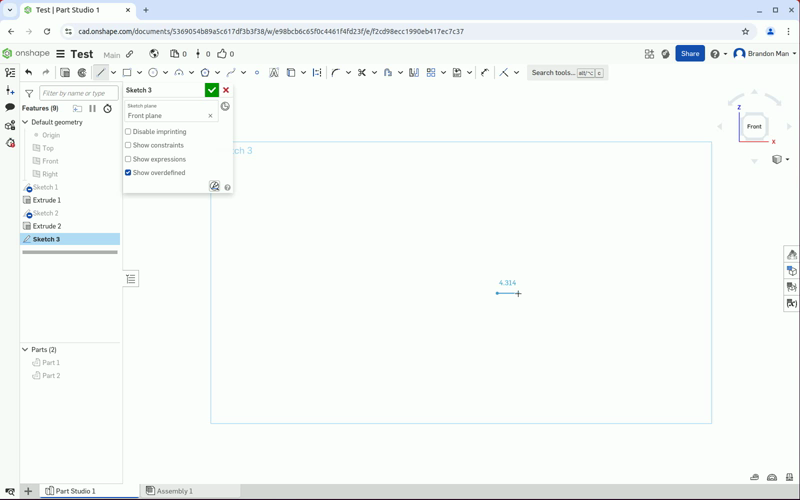
key_up(shift)
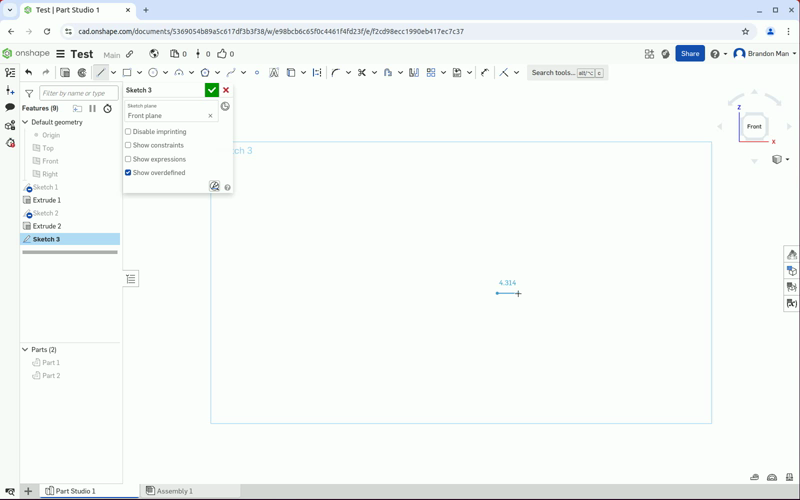
key_down(shift)
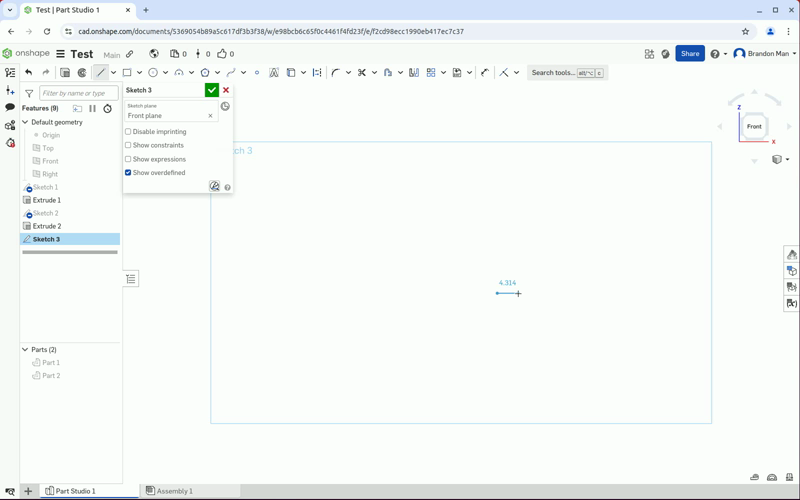
mouse_move(548, 293)
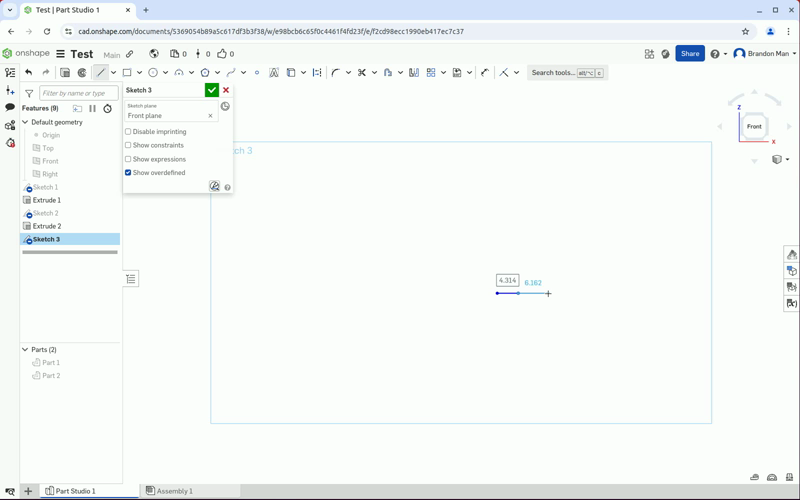
mouse_move(518, 272)
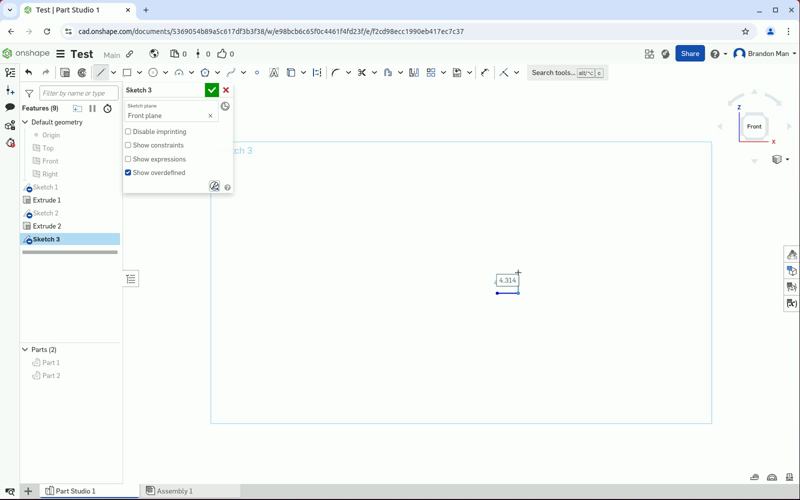
click(518, 272)
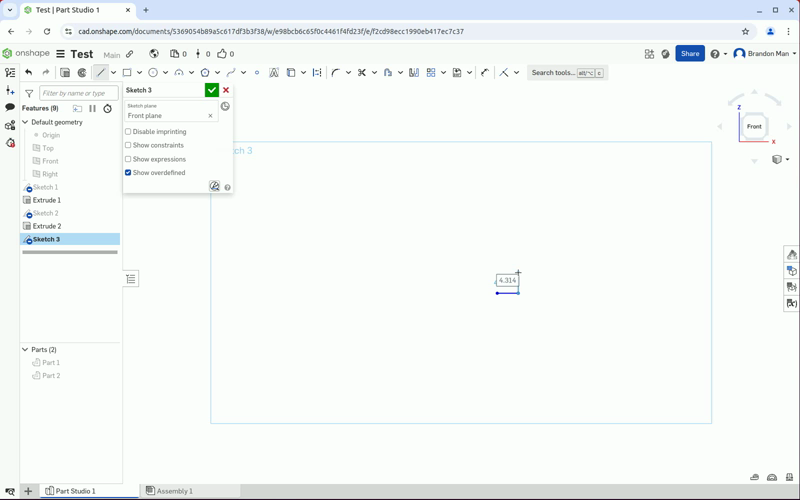
key_up(shift)
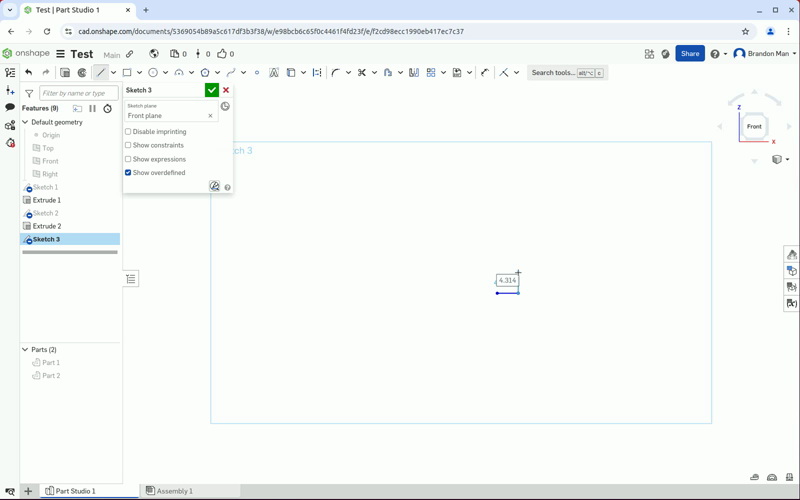
key_down(shift)
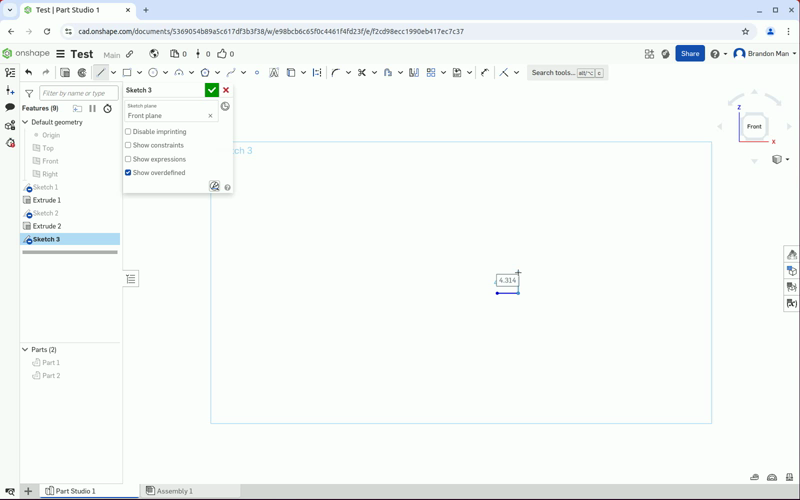
mouse_move(548, 272)
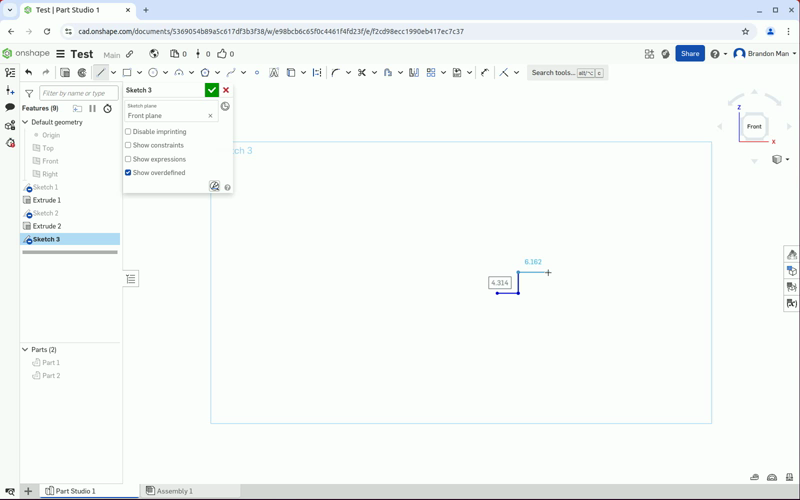
mouse_move(497, 272)
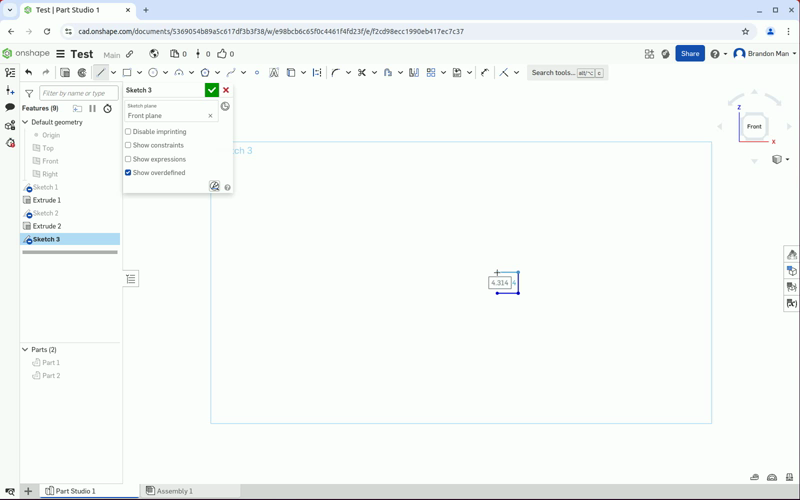
click(497, 272)
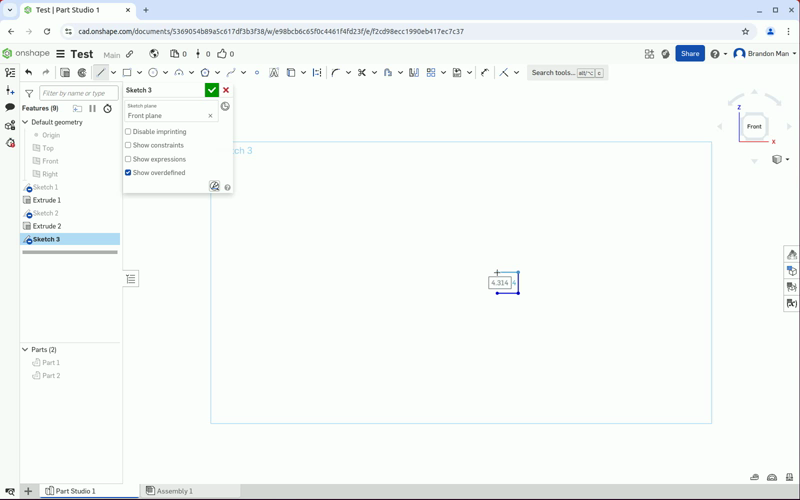
key_up(shift)
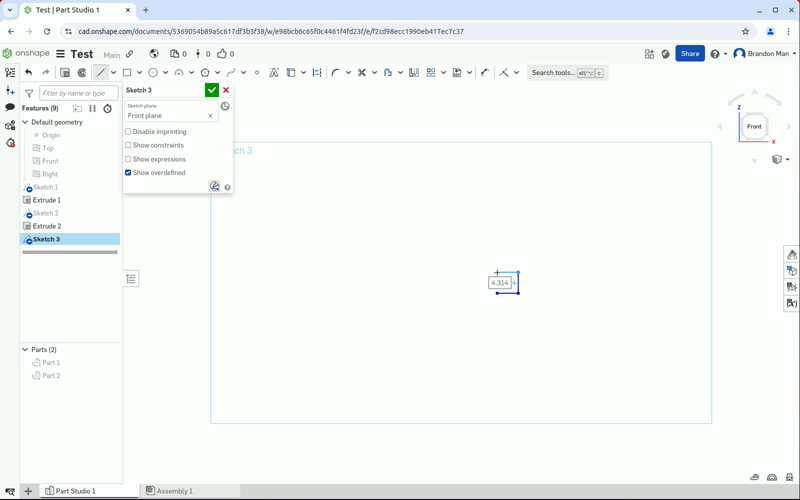
mouse_move(527, 272)
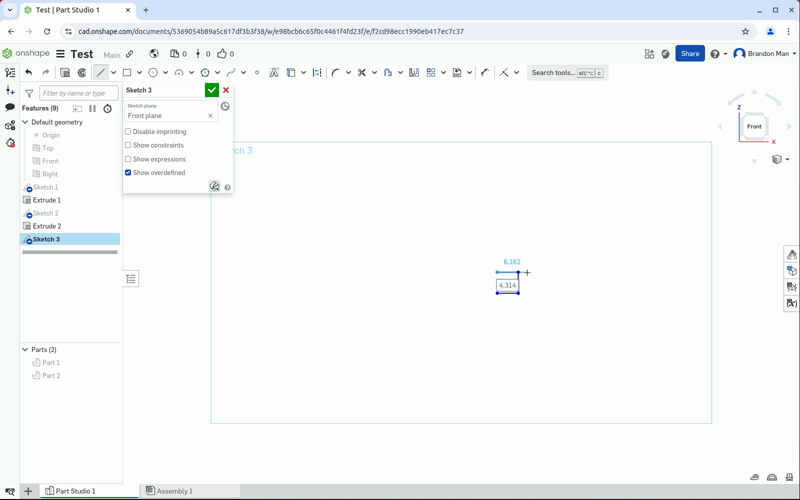
key_down(shift)
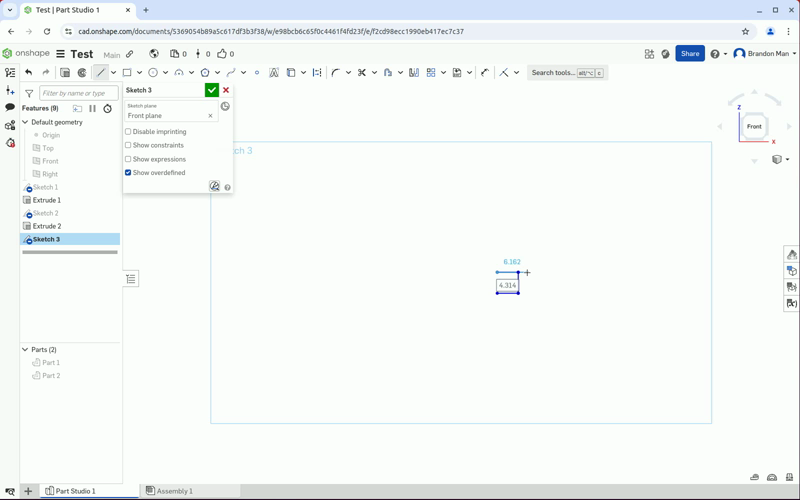
mouse_move(497, 293)
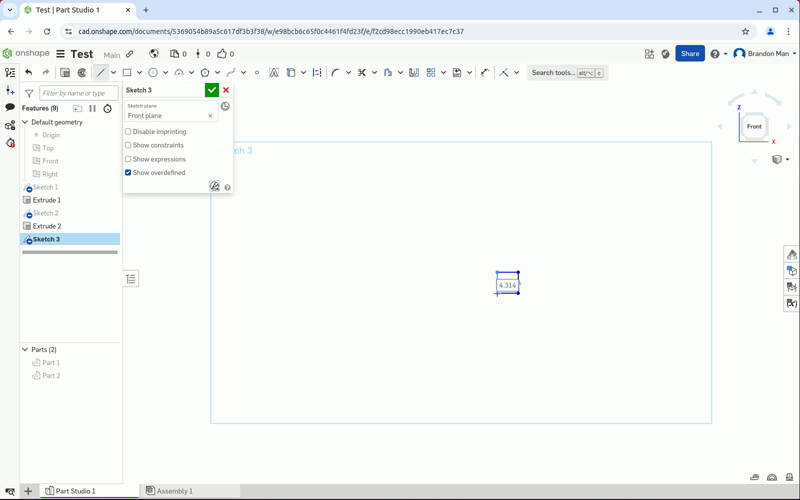
key_up(shift)
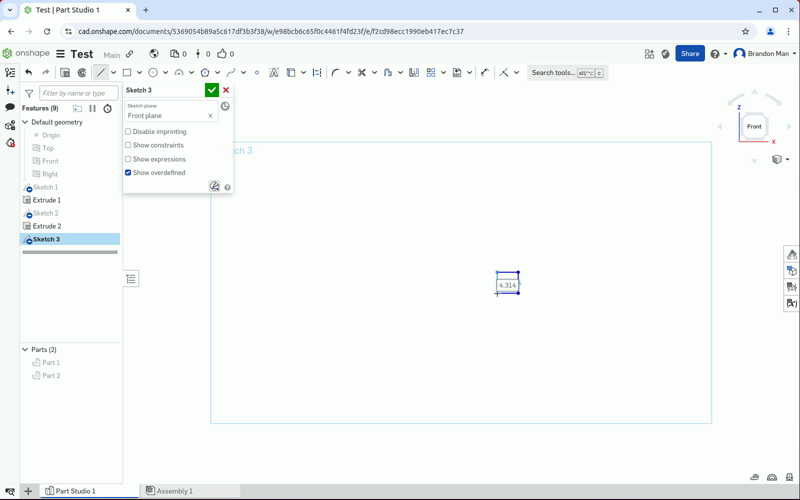
click(497, 293)
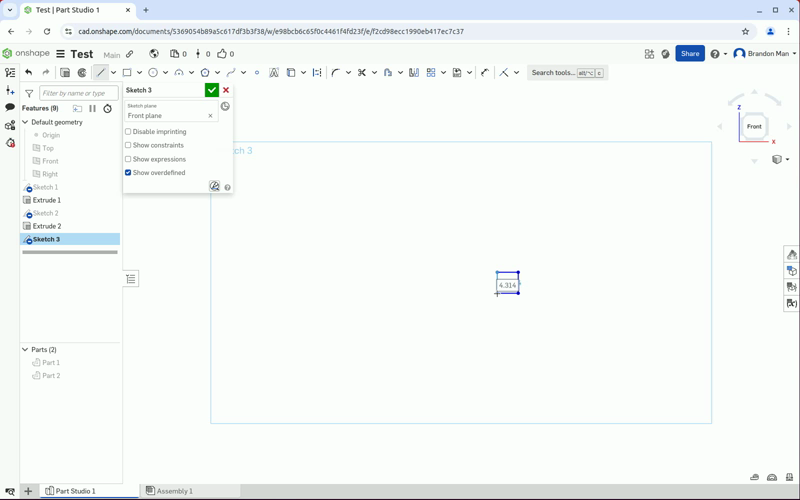
key(esc)
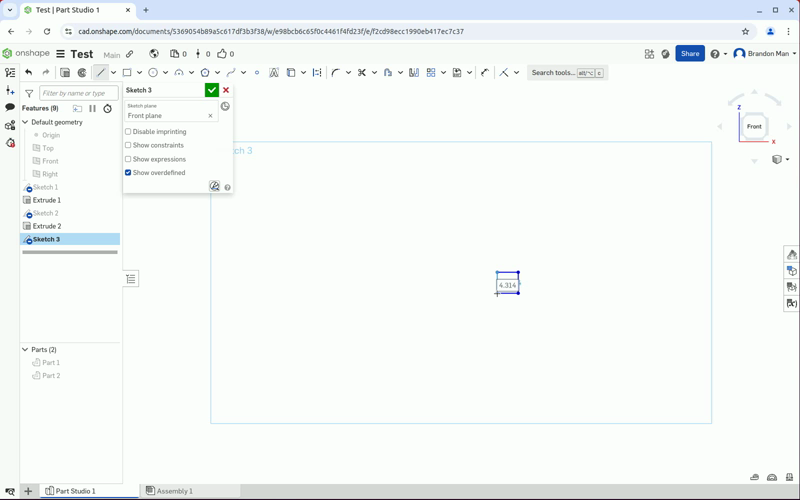
key(c)
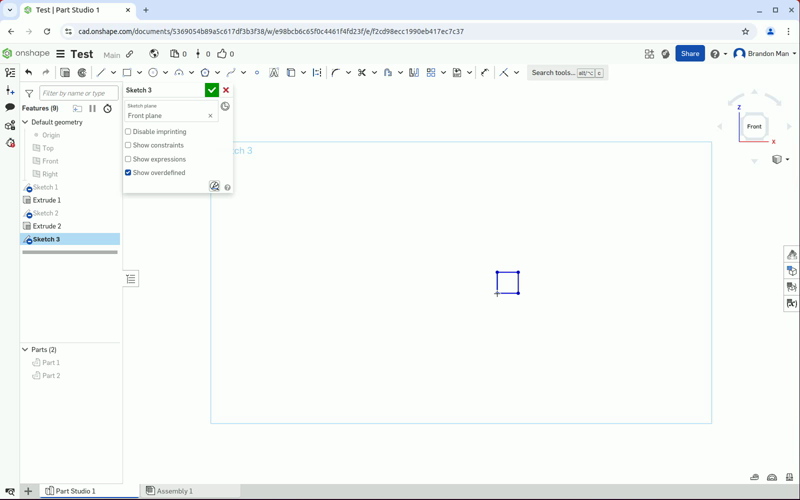
key_down(shift)
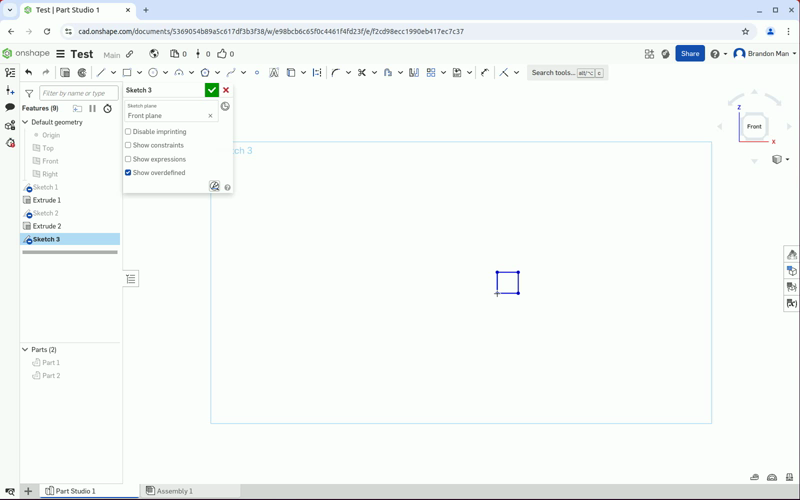
mouse_move(507, 282)
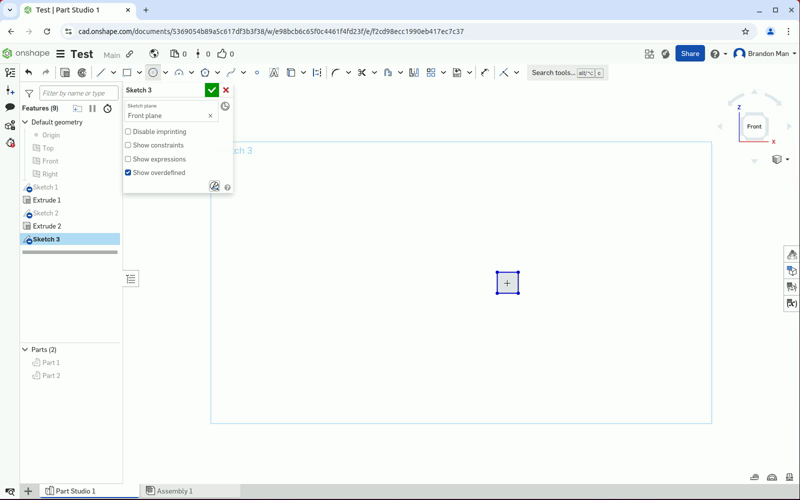
click(507, 282)
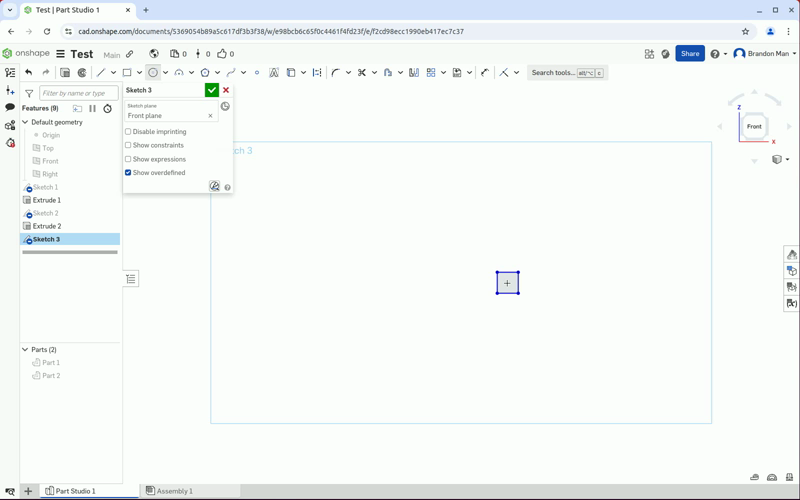
key_up(shift)
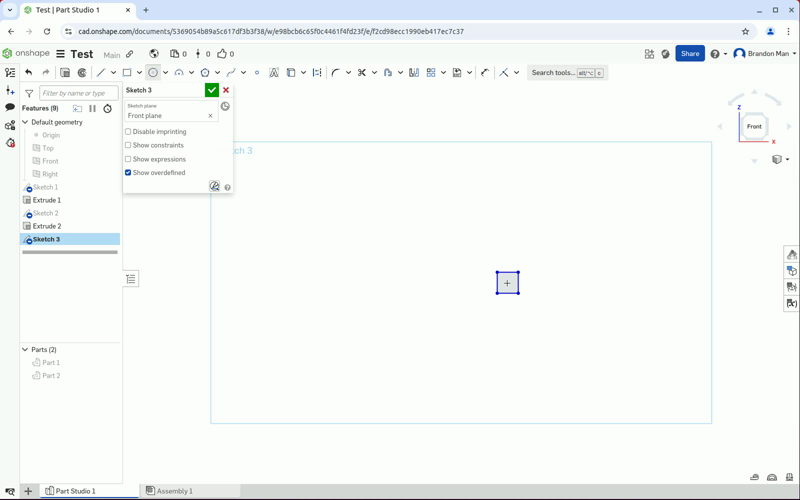
mouse_move(512, 282)
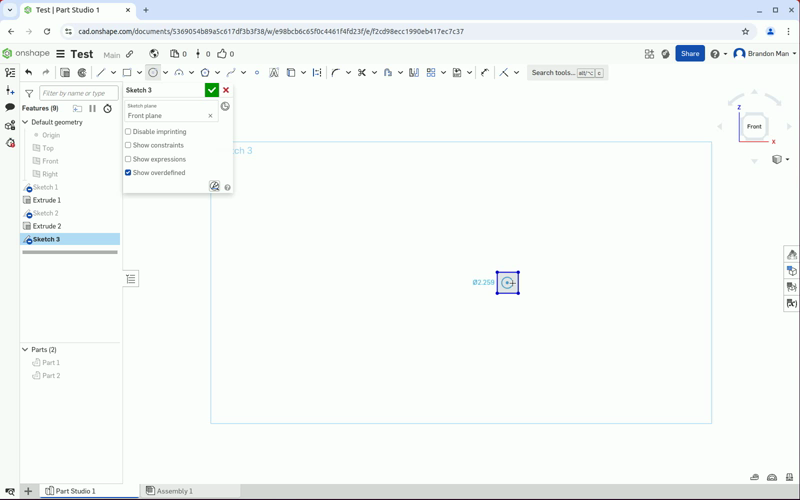
click(512, 282)
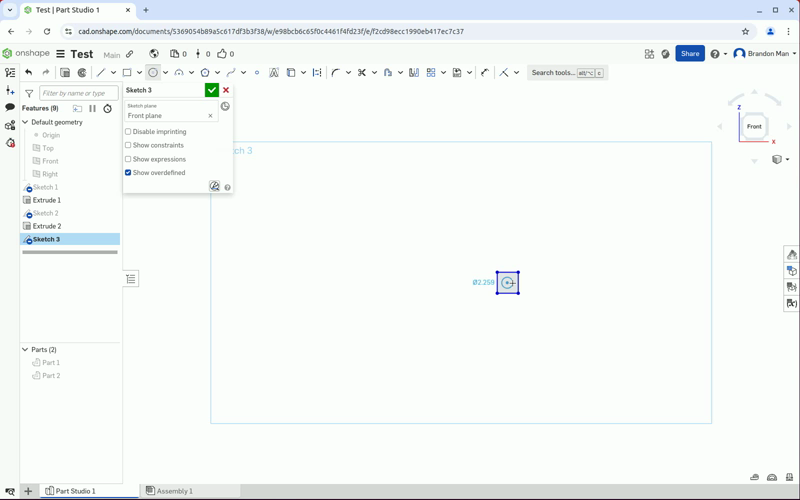
key(esc)
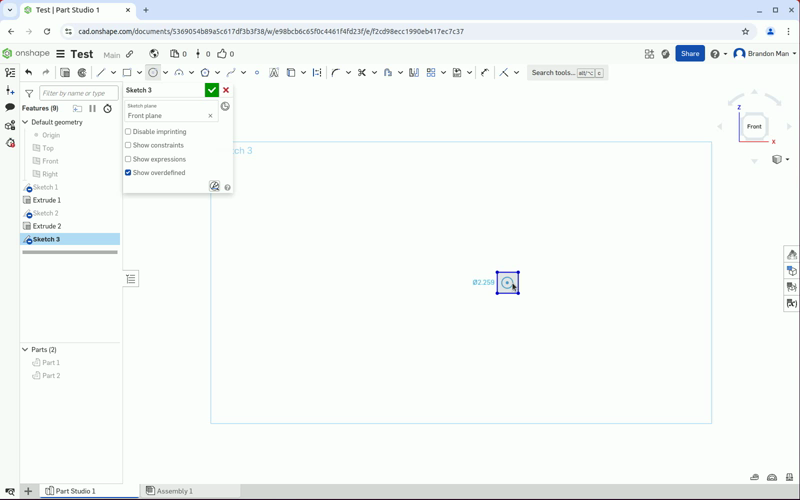
mouse_move(516, 280)
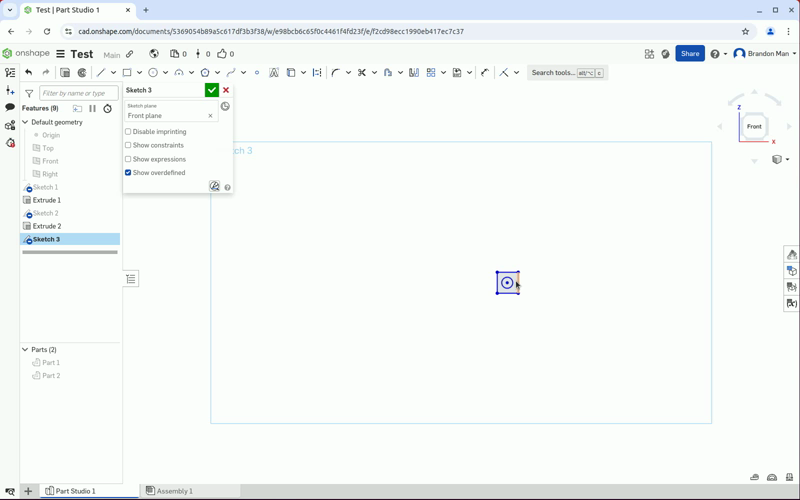
scroll(6)
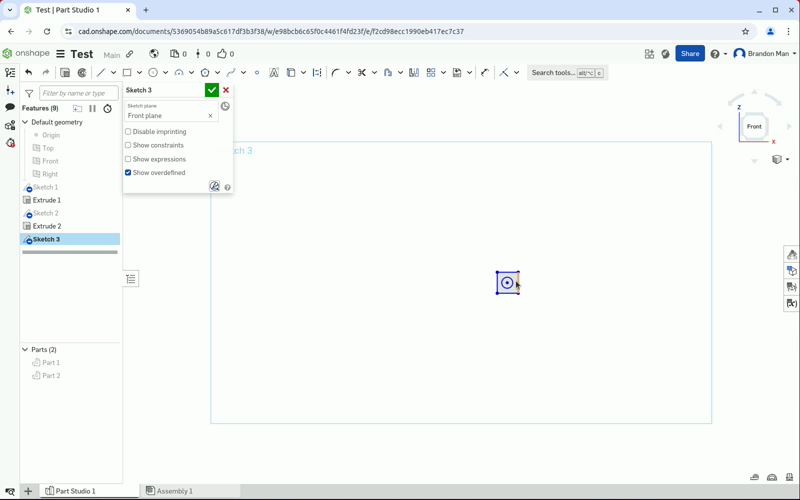
scroll(6)
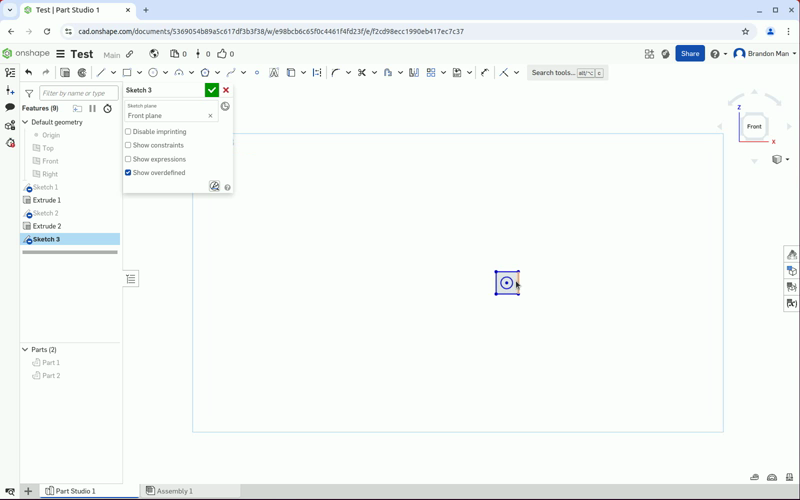
scroll(6)
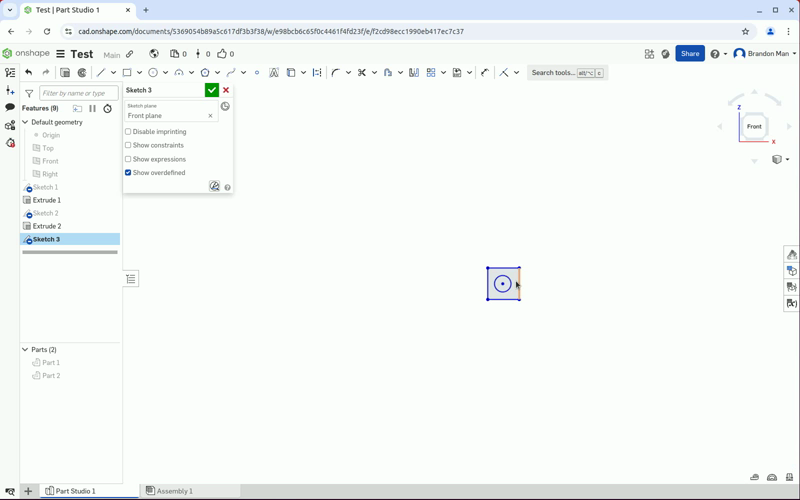
scroll(6)
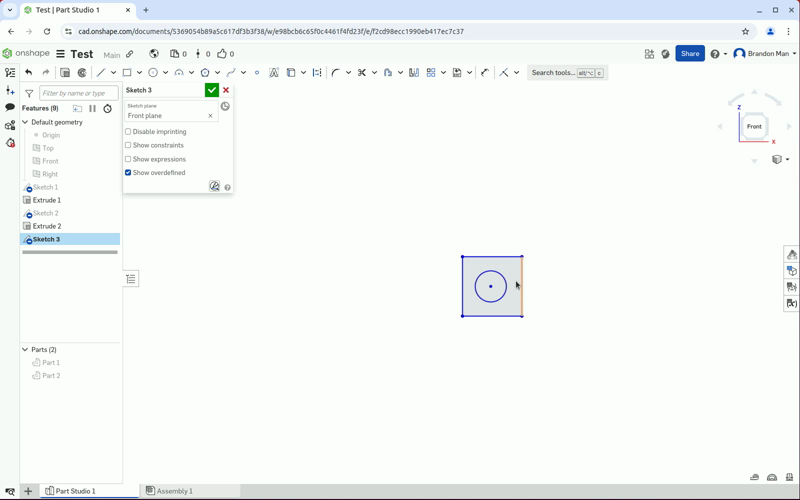
scroll(6)
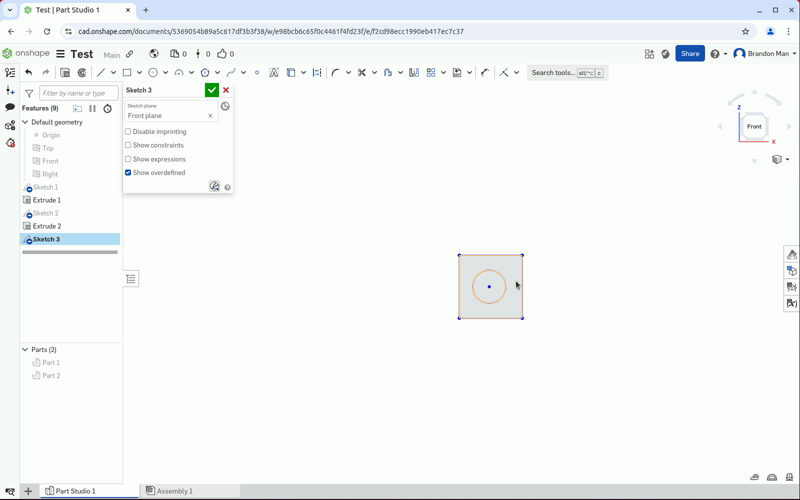
scroll(6)
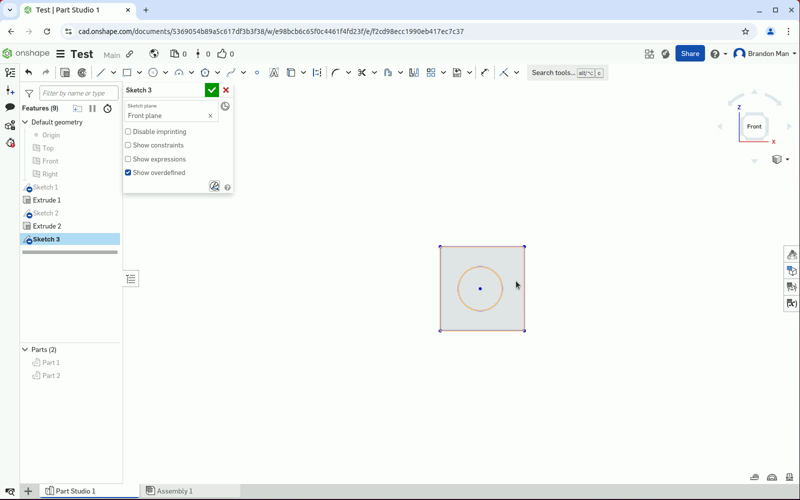
scroll(6)
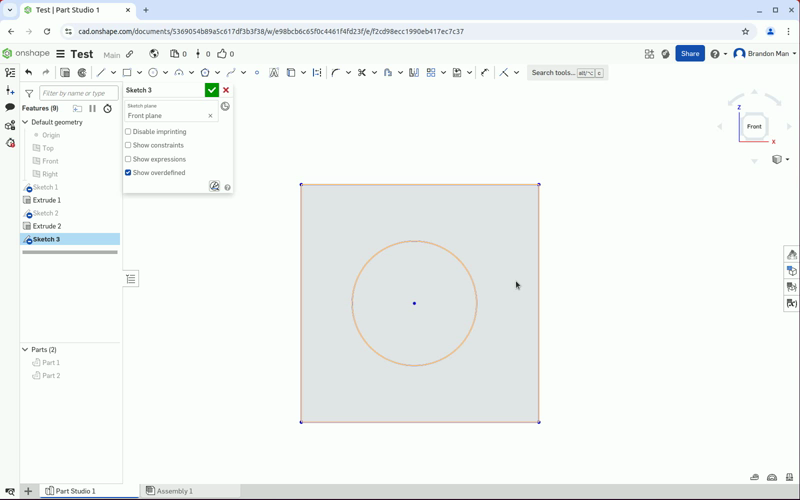
click(516, 280)
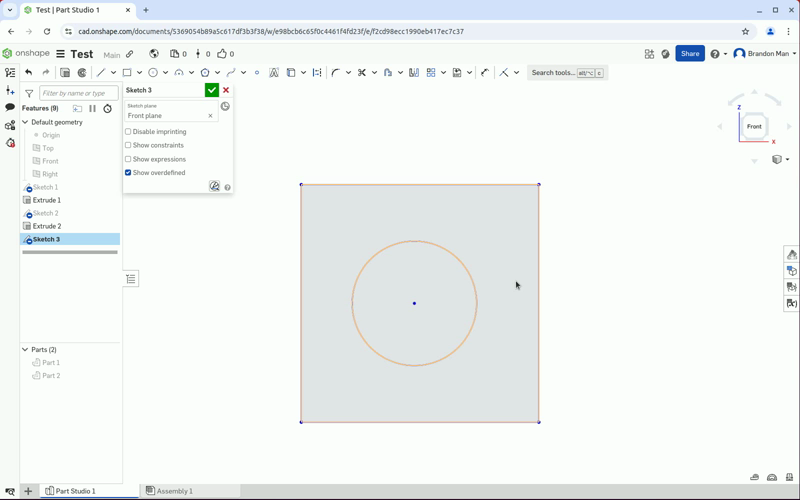
scroll(-6)
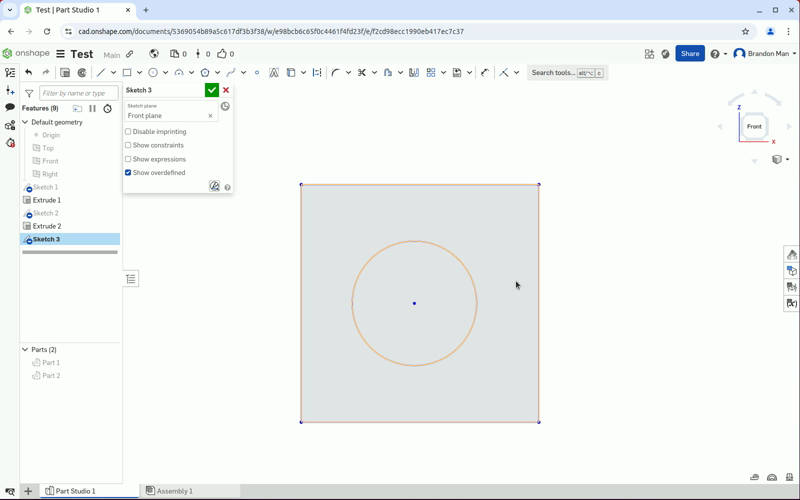
scroll(-6)
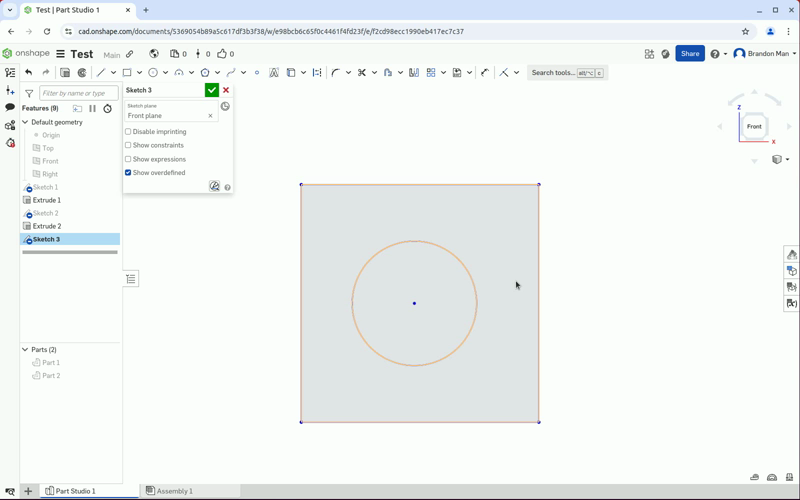
scroll(-6)
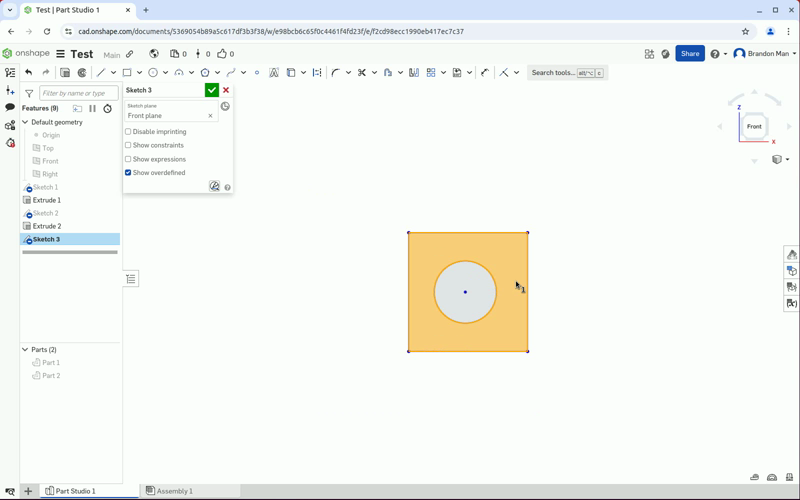
scroll(-6)
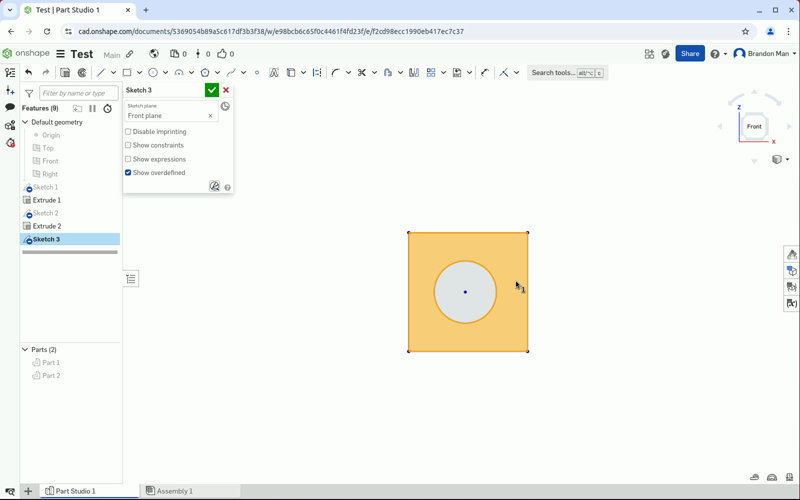
scroll(-6)
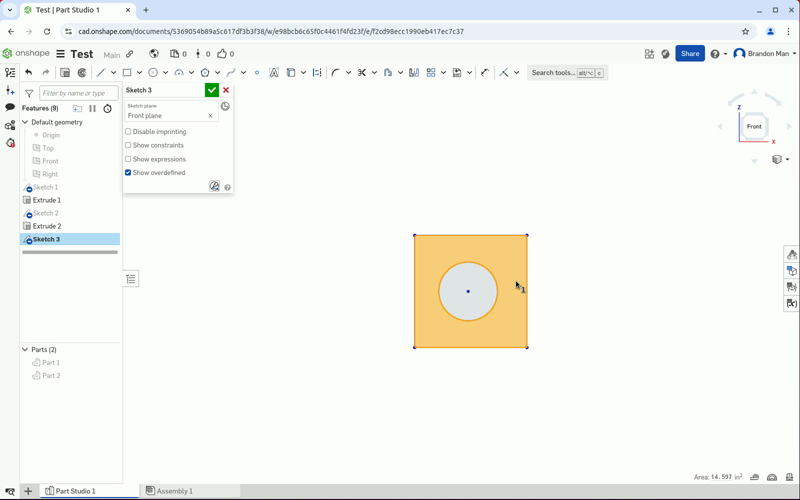
scroll(-6)
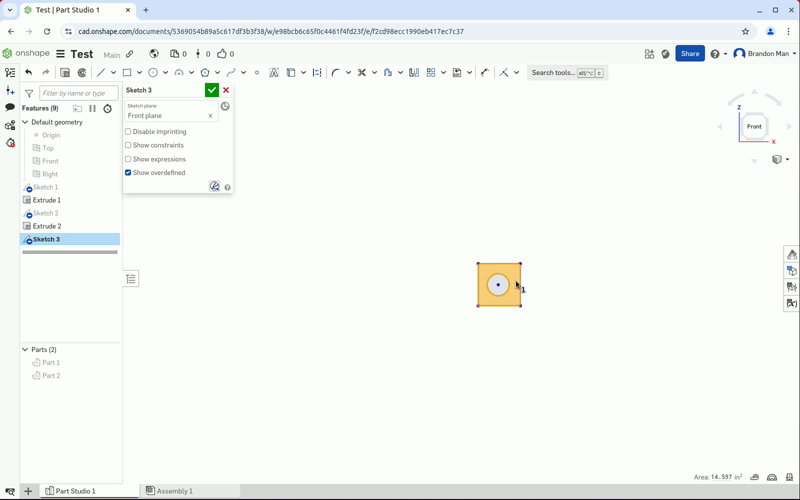
scroll(-6)
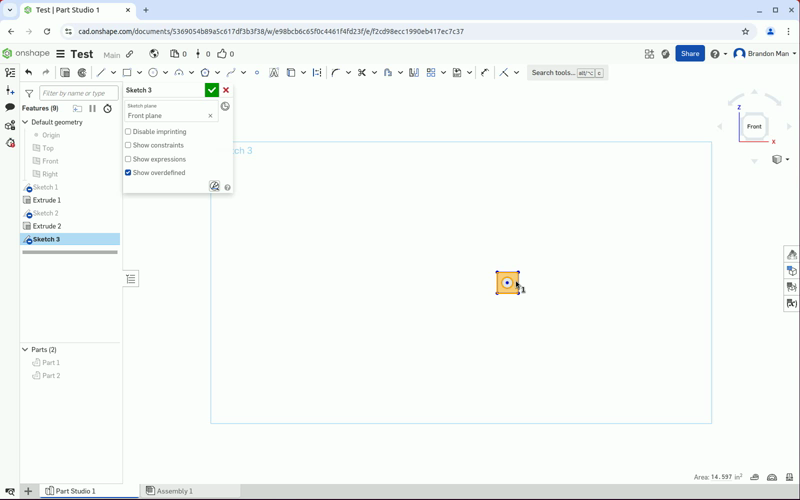
mouse_move(73, 352)
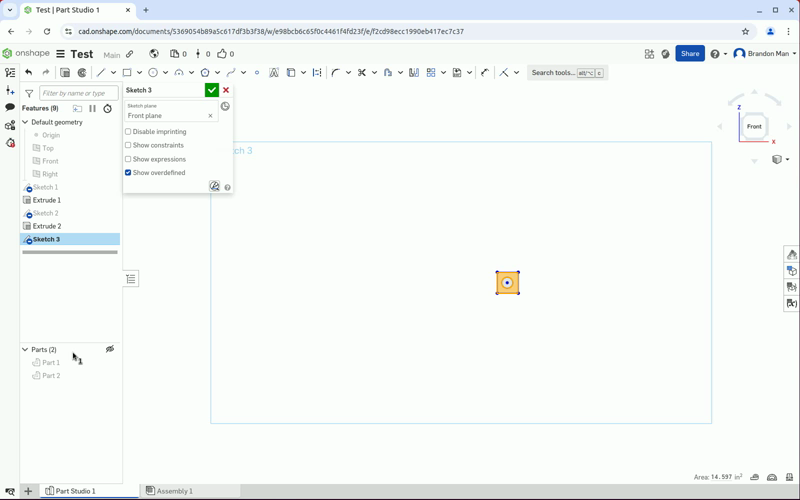
key(shift+y)
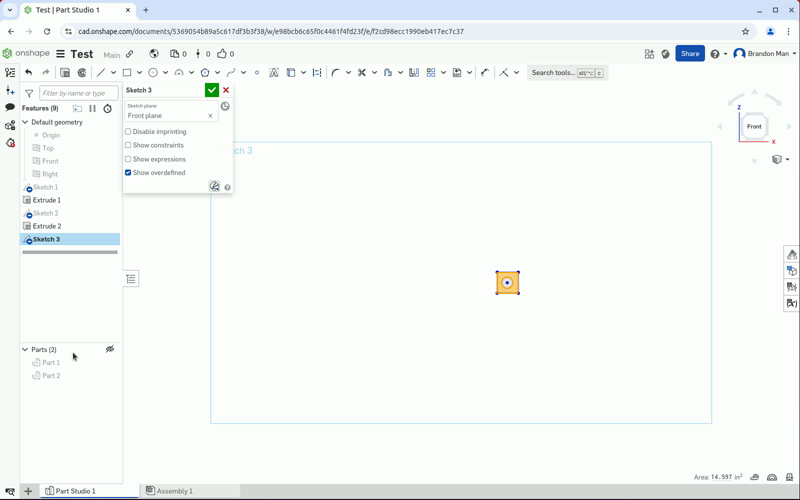
key(shift+e)
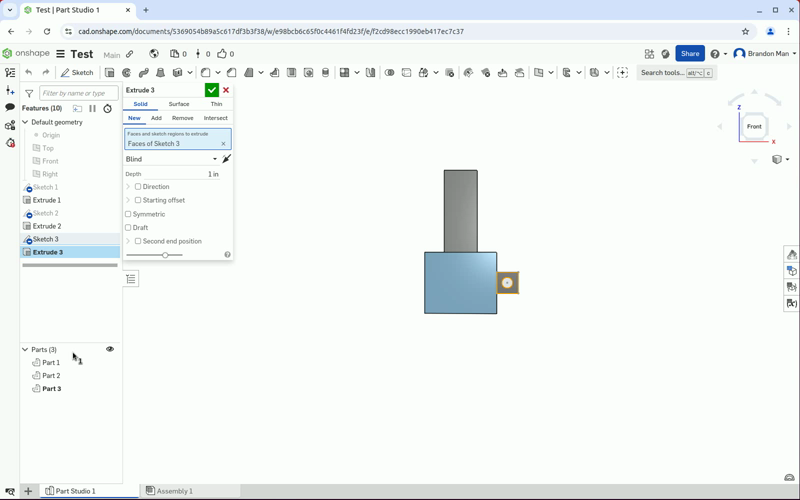
mouse_move(143, 106)
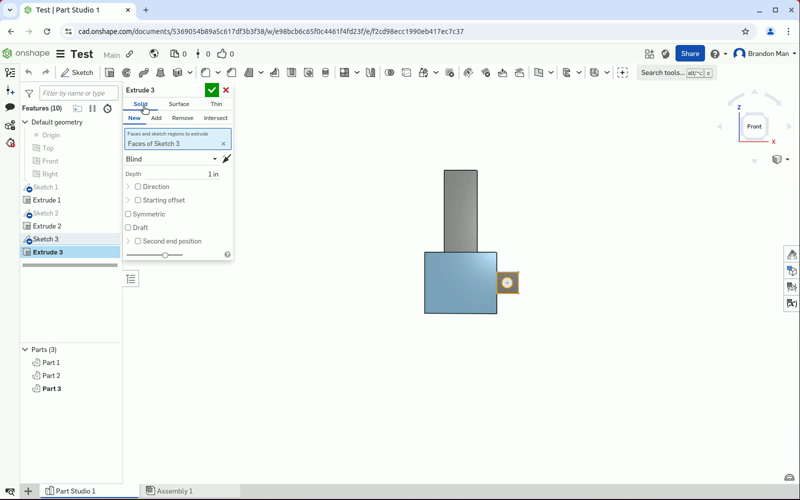
click(143, 106)
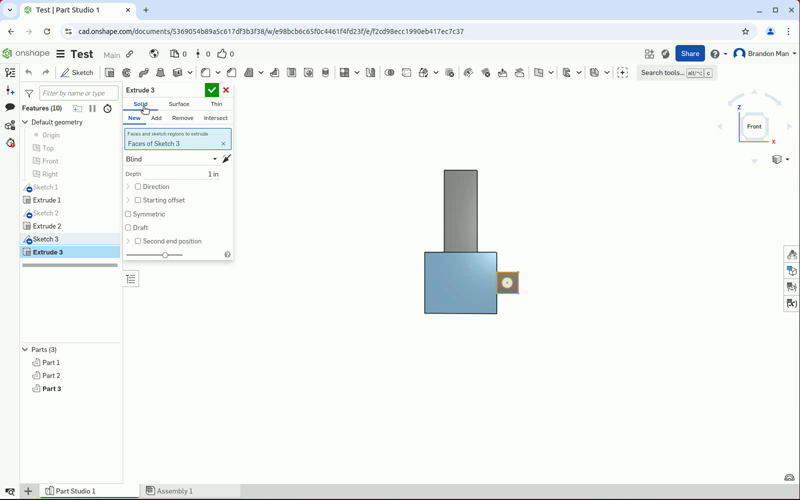
mouse_move(137, 120)
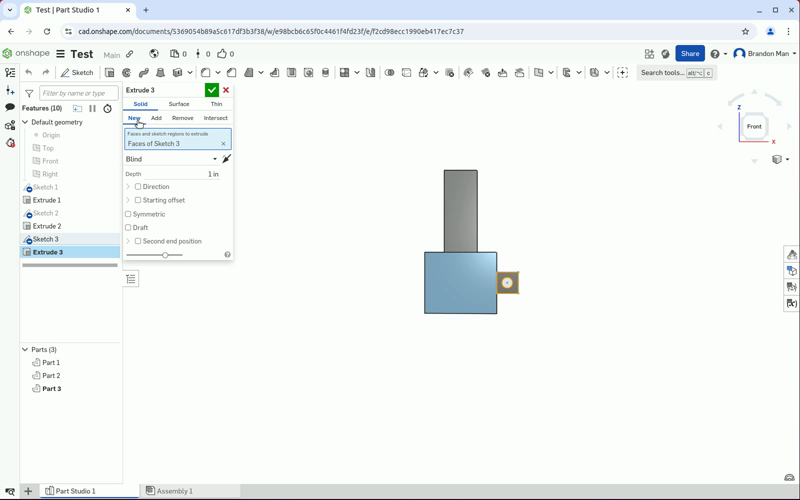
click(137, 120)
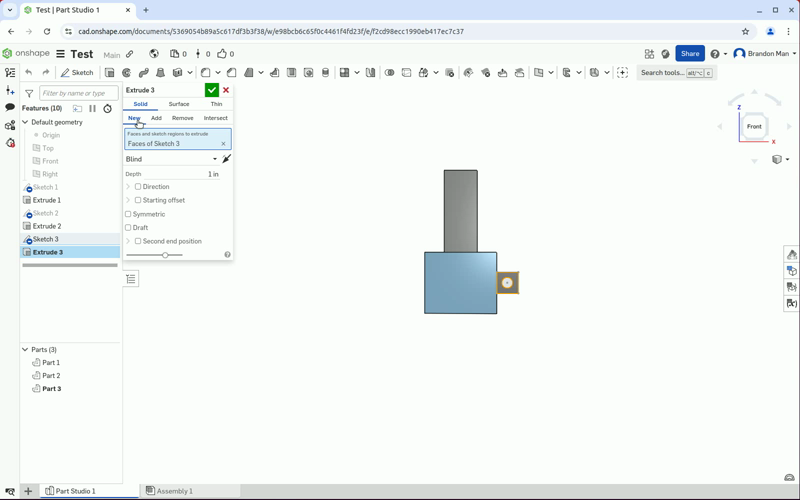
key(tab, 4)
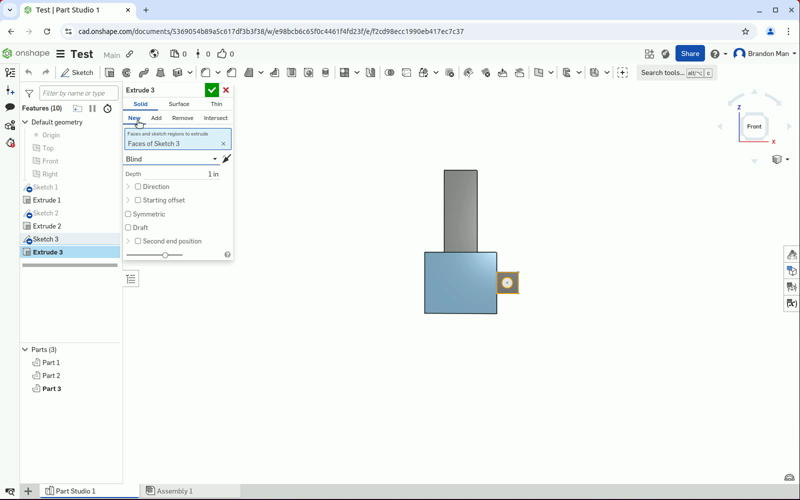
text(3.611)
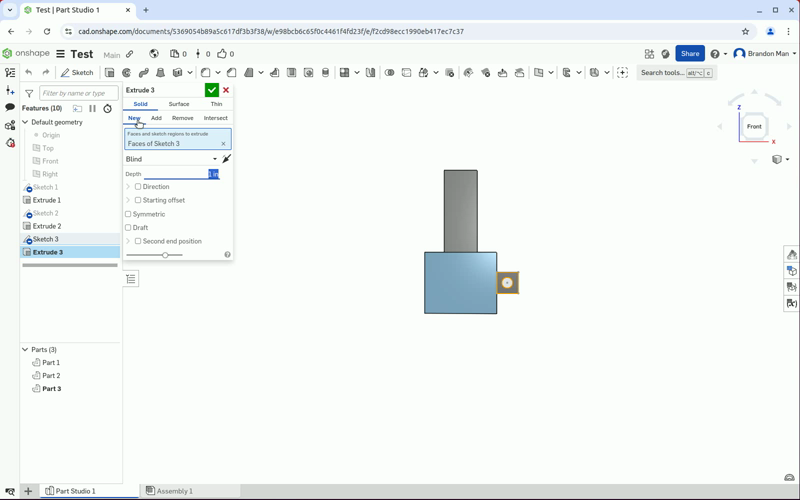
key(enter)
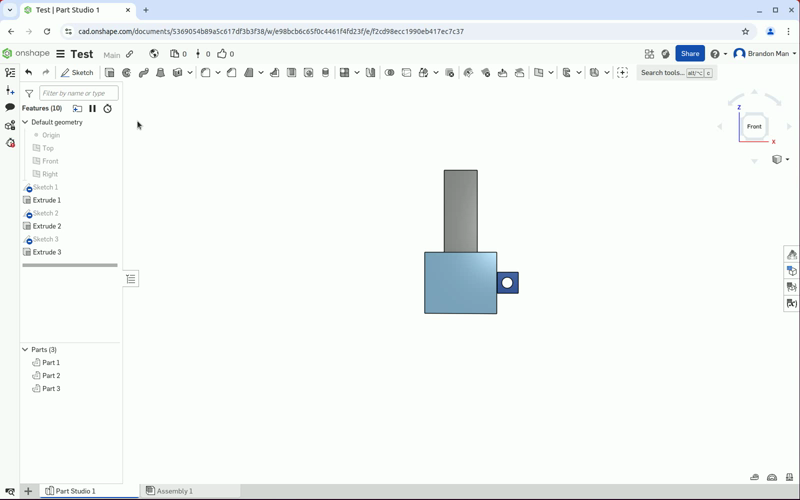
key(shift+h)
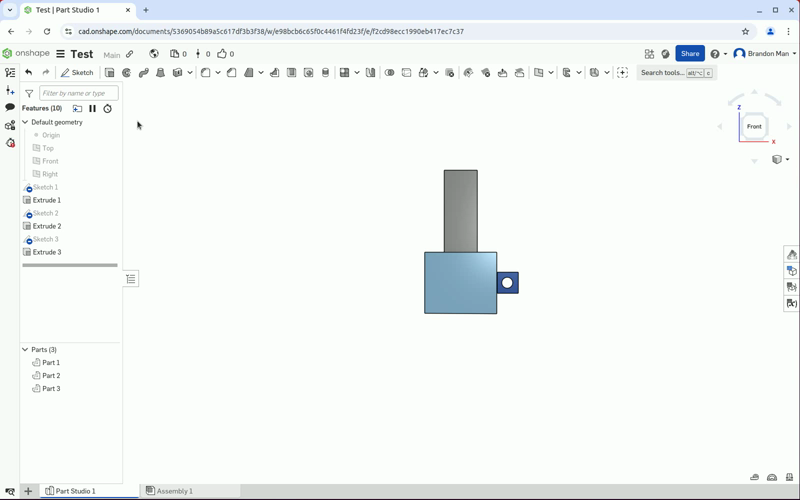
key(shift+h)
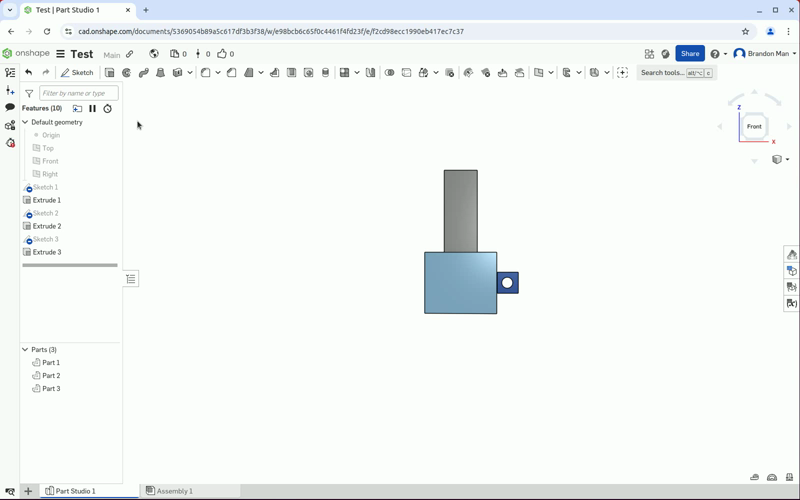
mouse_move(73, 189)
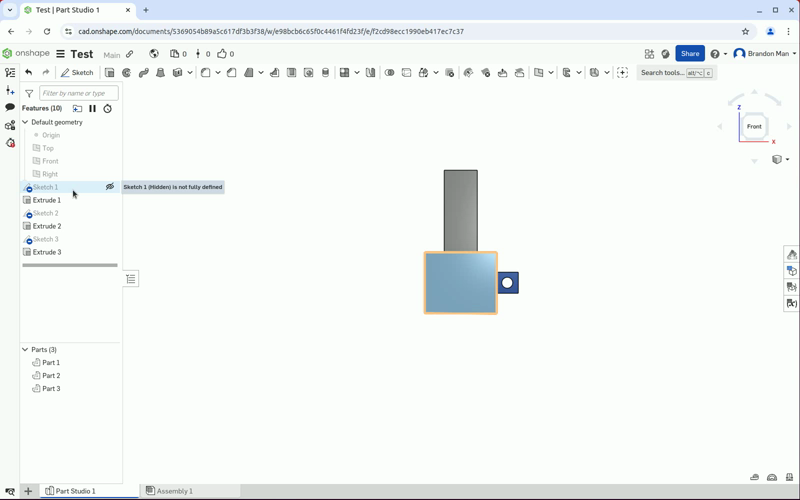
click(73, 189)
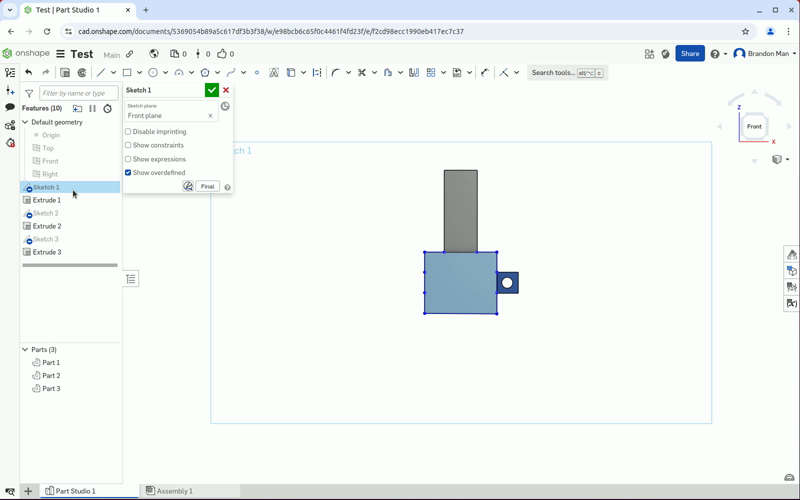
mouse_move(229, 92)
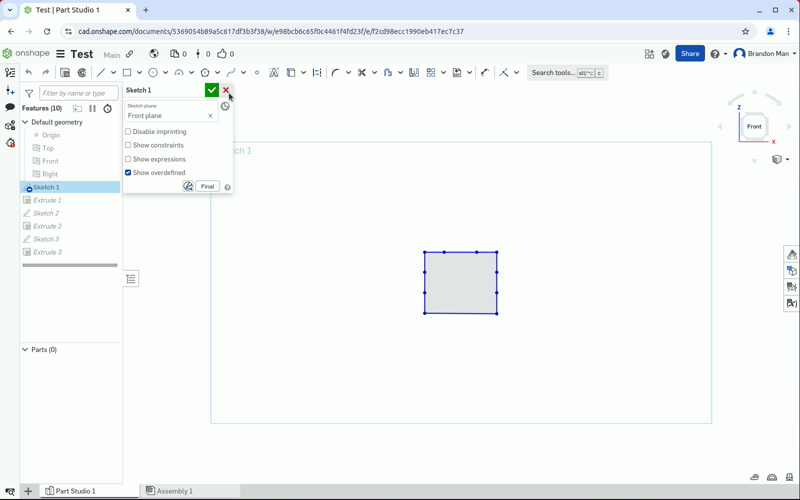
click(229, 92)
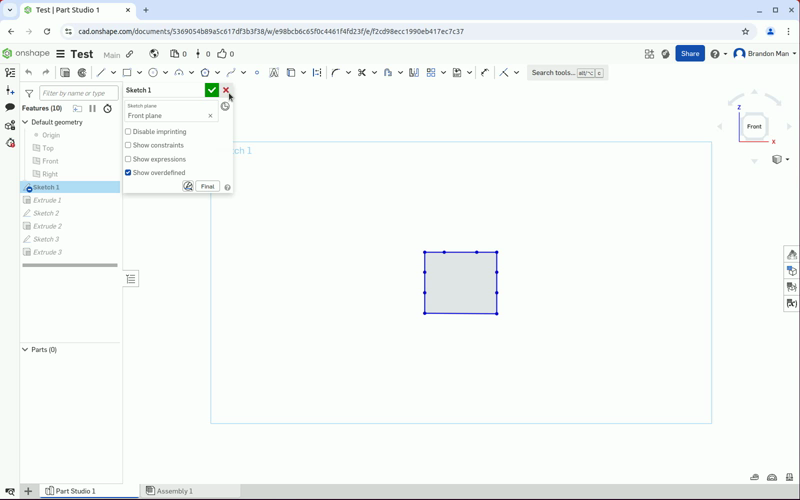
key(shift+s)
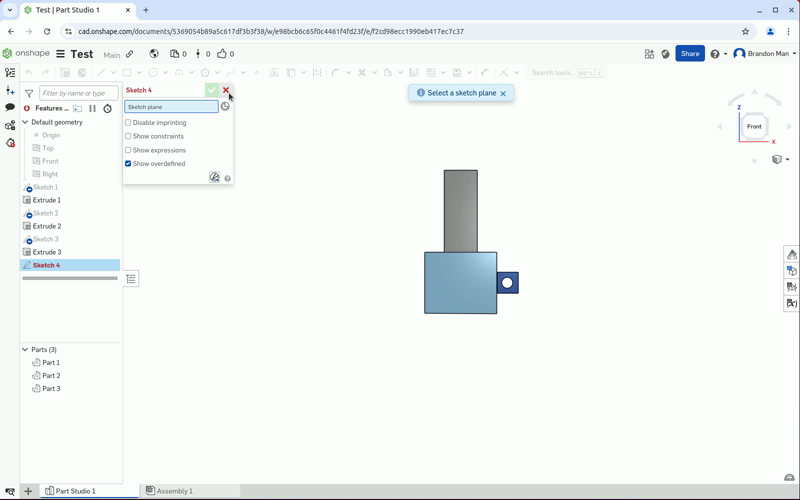
mouse_move(73, 163)
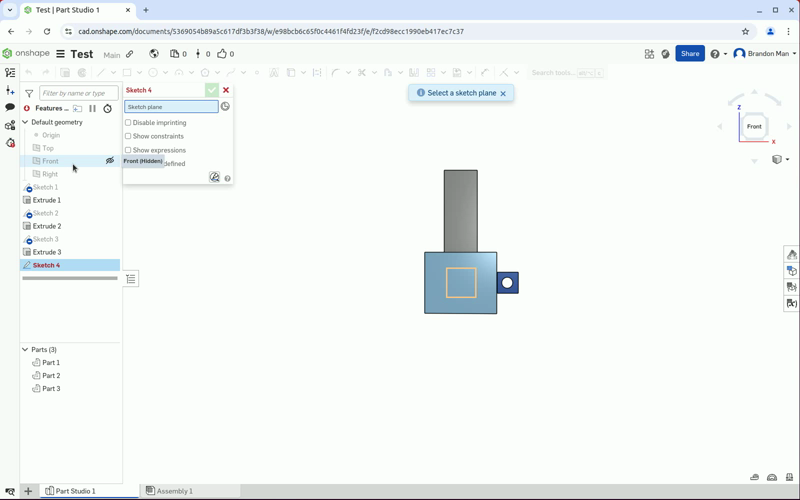
click(73, 163)
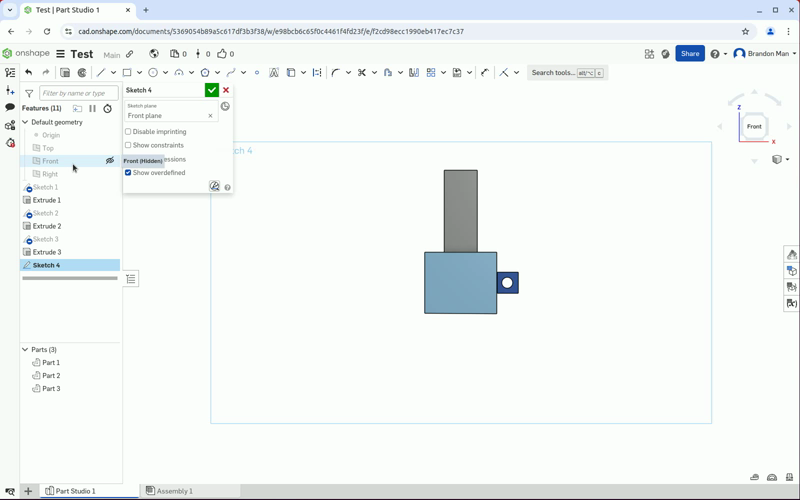
mouse_move(73, 352)
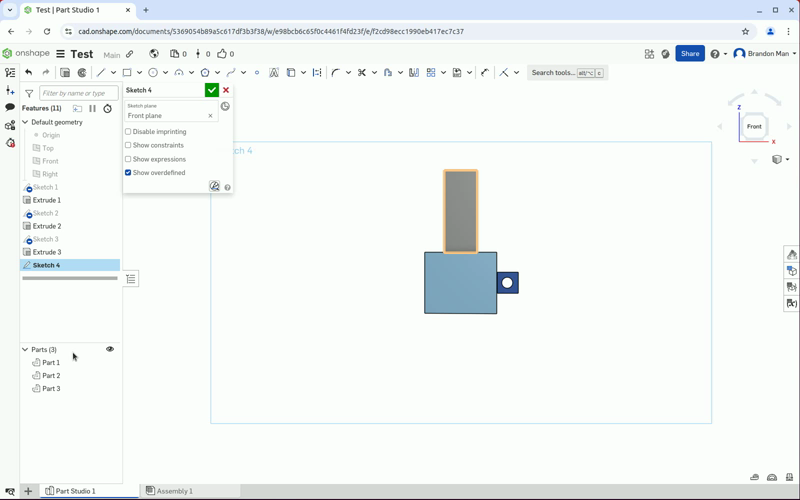
key(y)
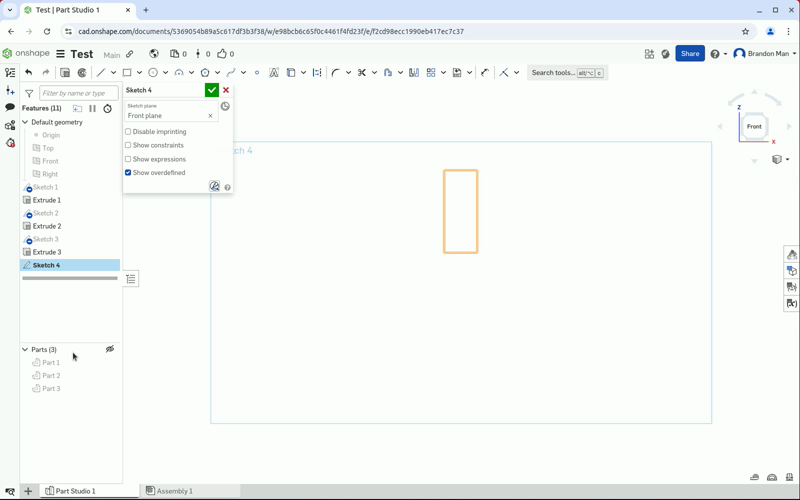
key(l)
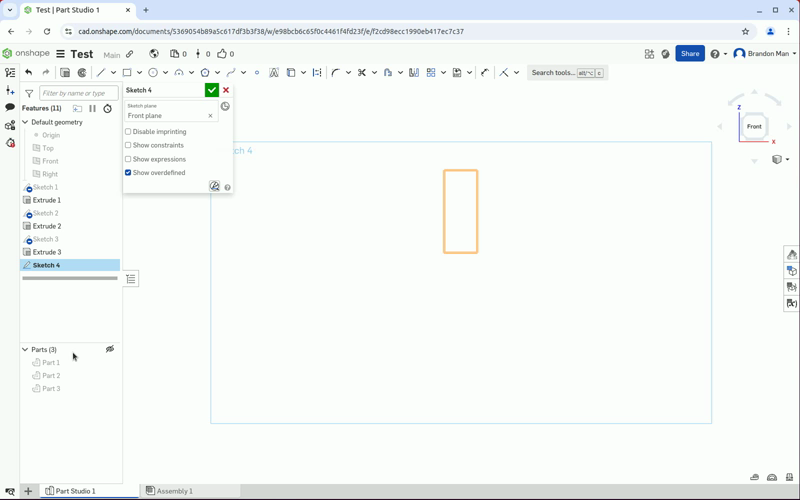
key_down(shift)
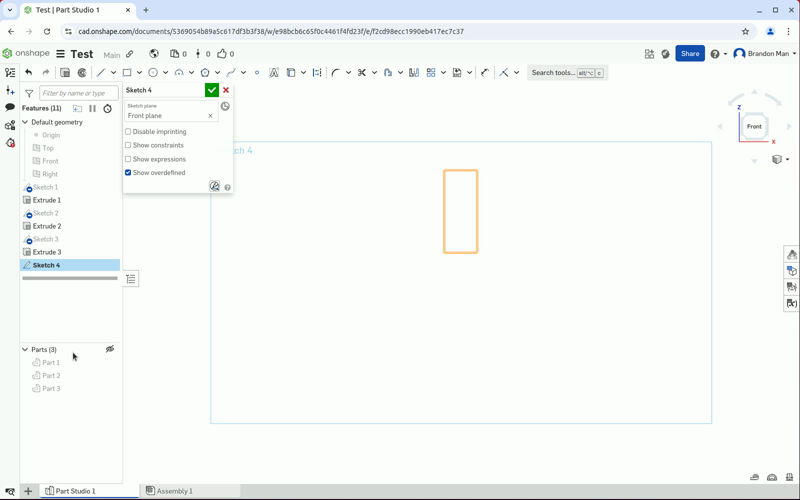
mouse_move(404, 293)
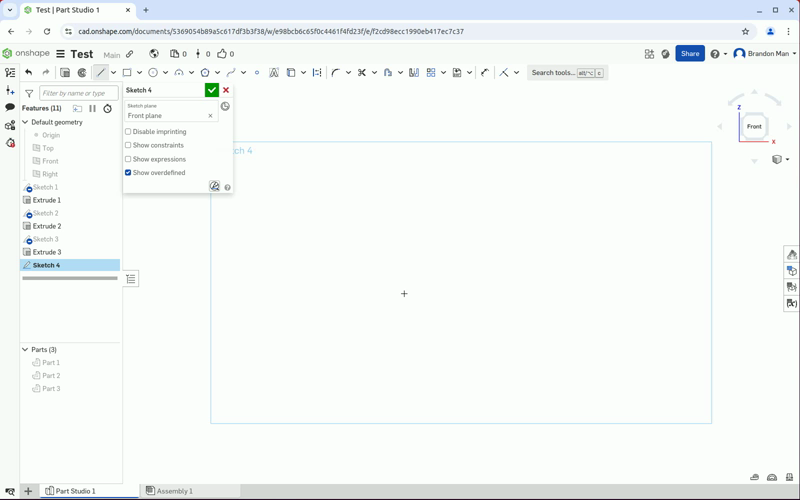
click(404, 293)
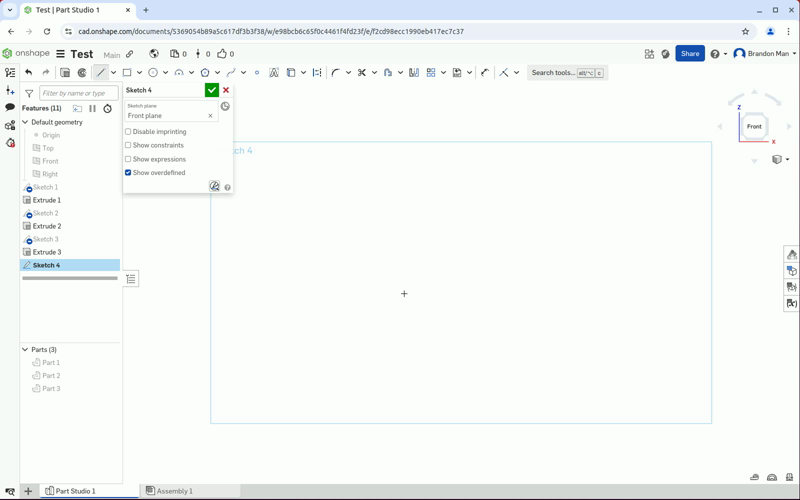
key_up(shift)
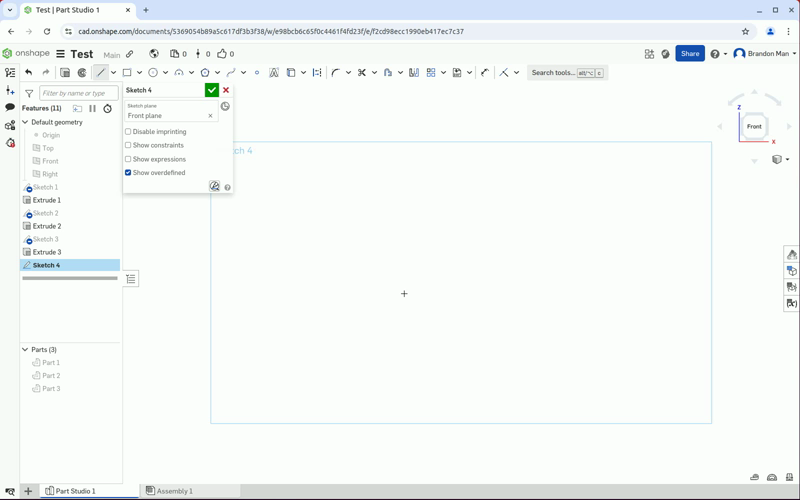
key_down(shift)
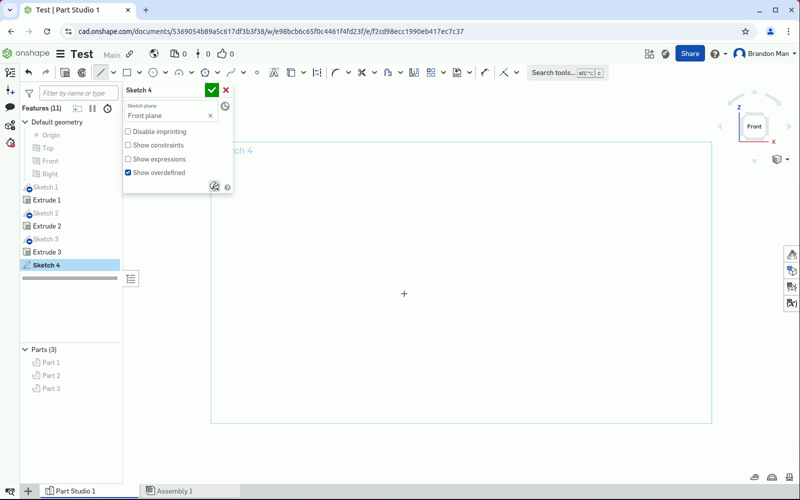
mouse_move(434, 293)
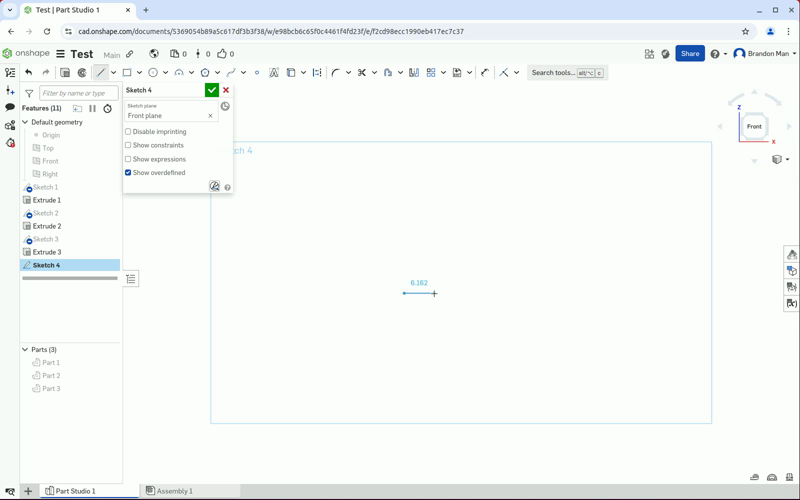
mouse_move(425, 293)
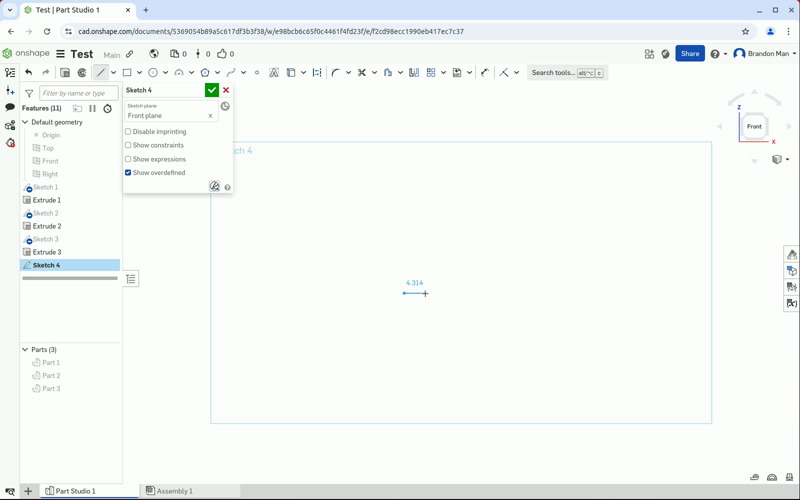
click(425, 293)
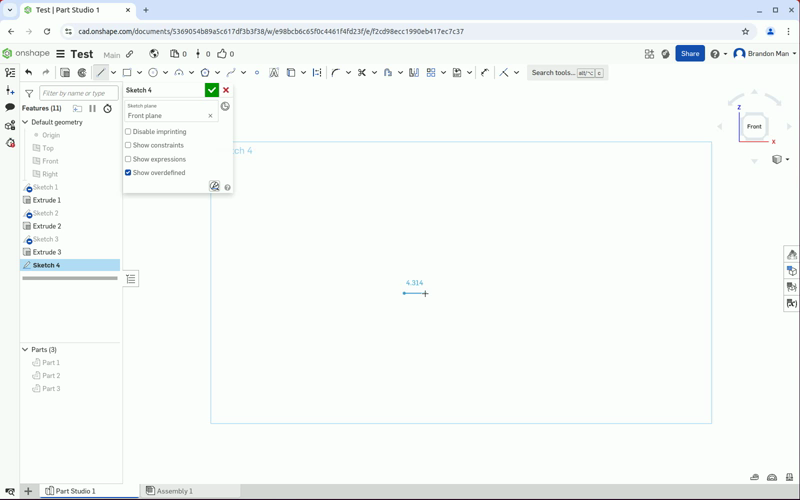
key_up(shift)
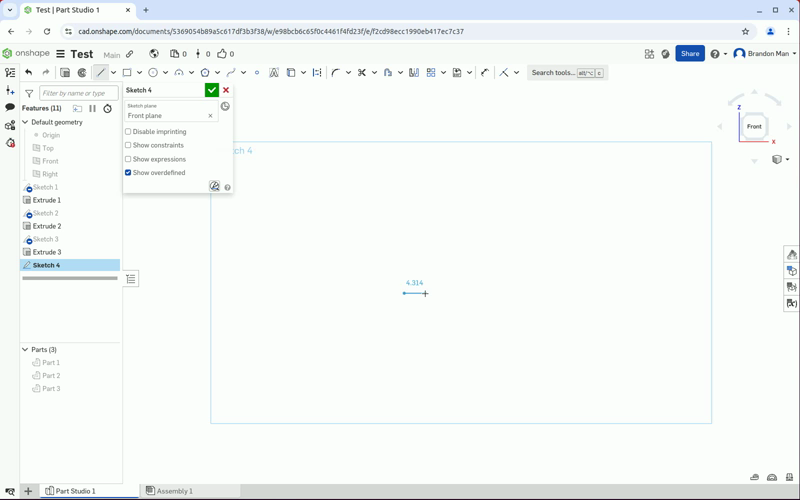
key_down(shift)
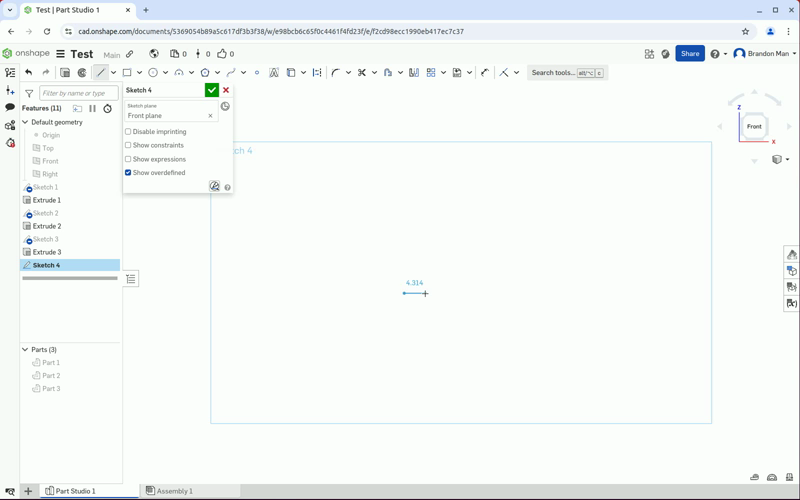
mouse_move(455, 293)
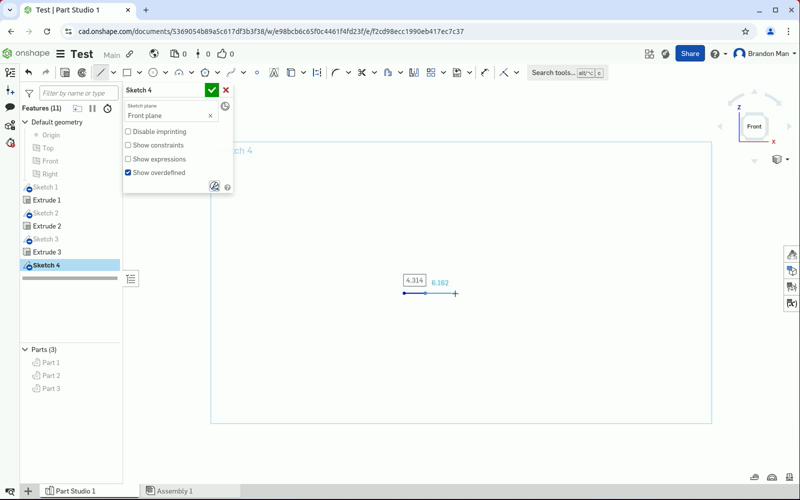
mouse_move(425, 272)
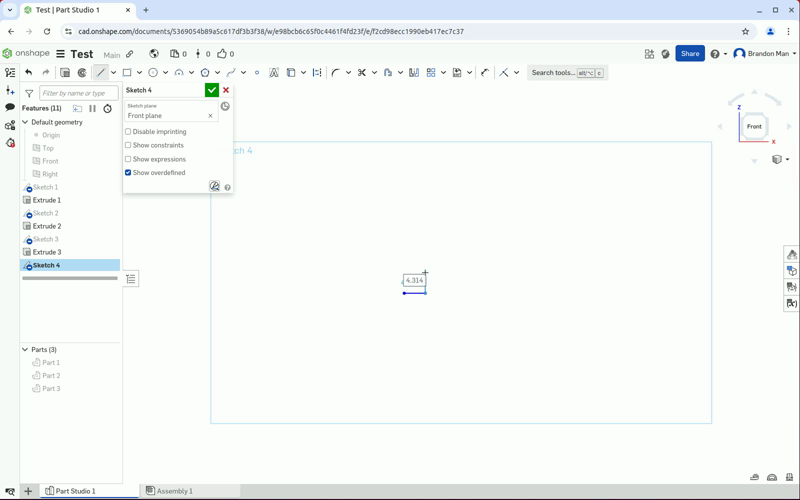
click(425, 272)
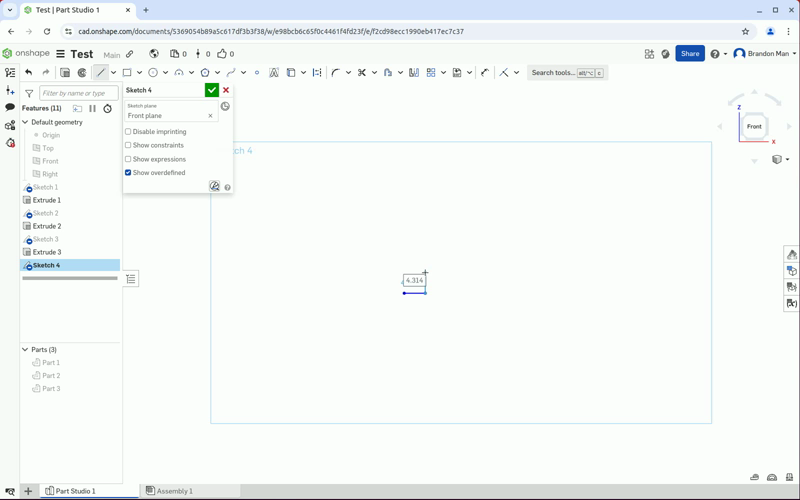
key_up(shift)
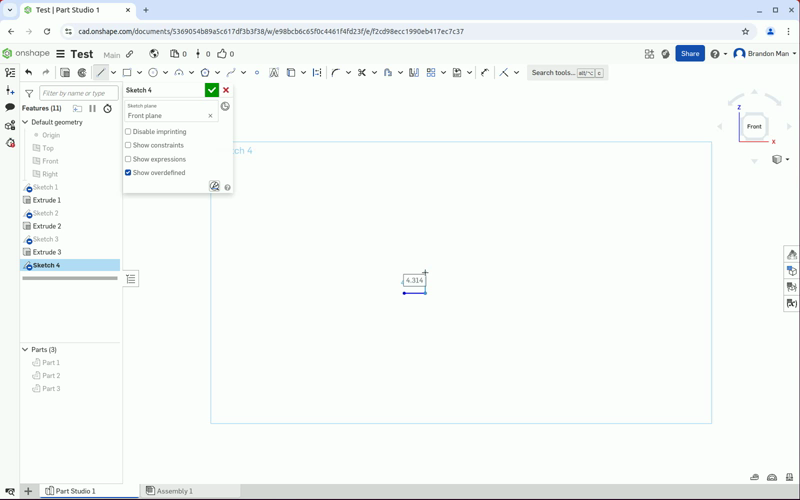
key_down(shift)
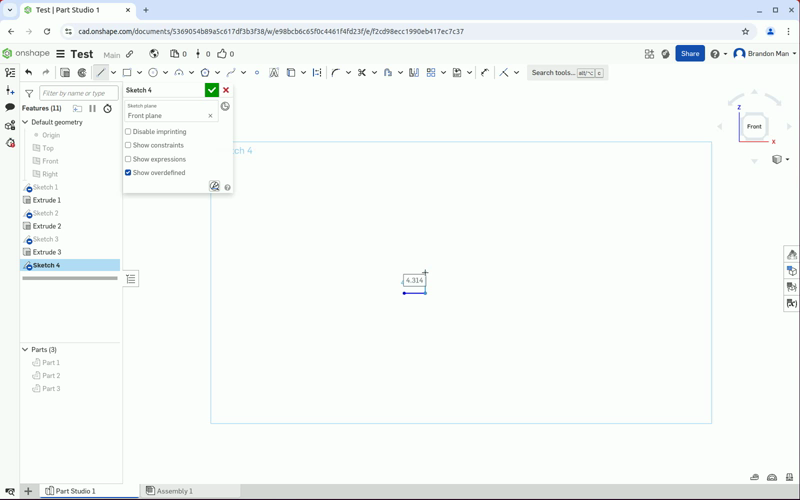
mouse_move(455, 272)
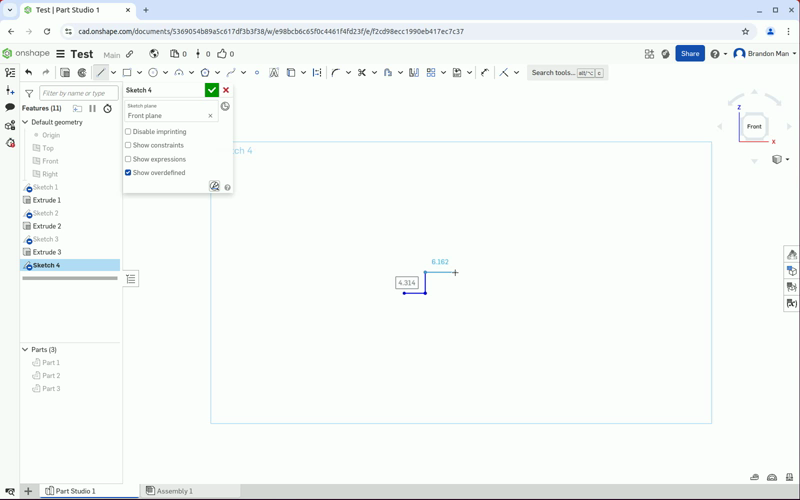
mouse_move(404, 272)
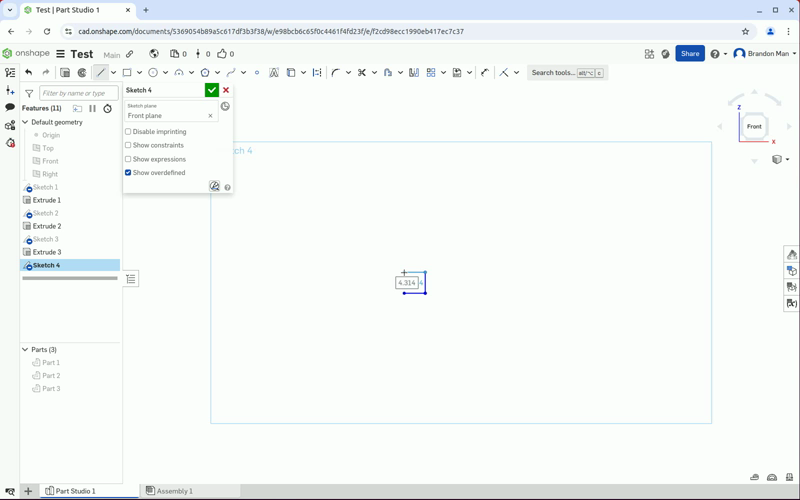
click(404, 272)
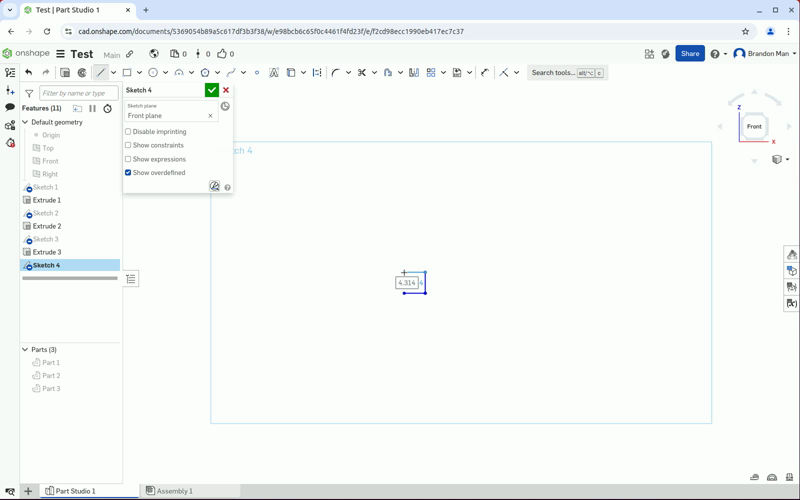
key_up(shift)
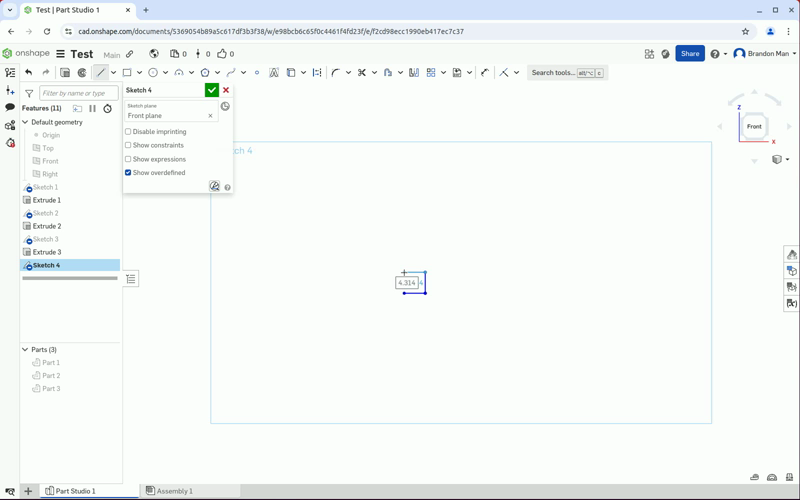
mouse_move(434, 272)
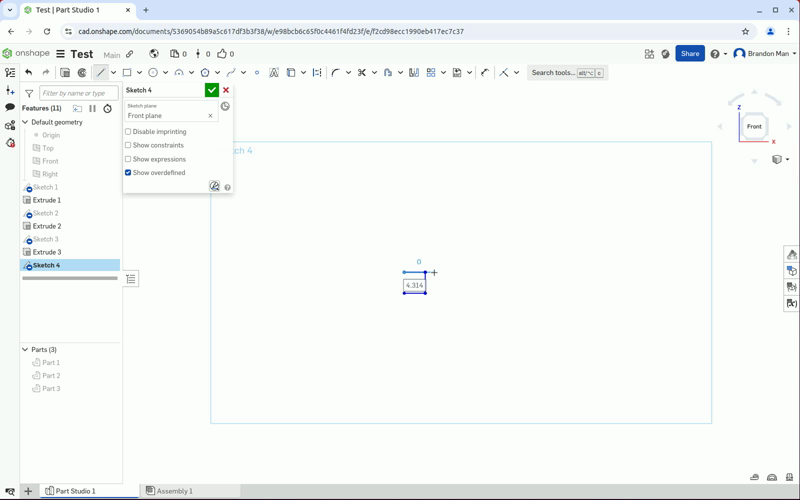
key_down(shift)
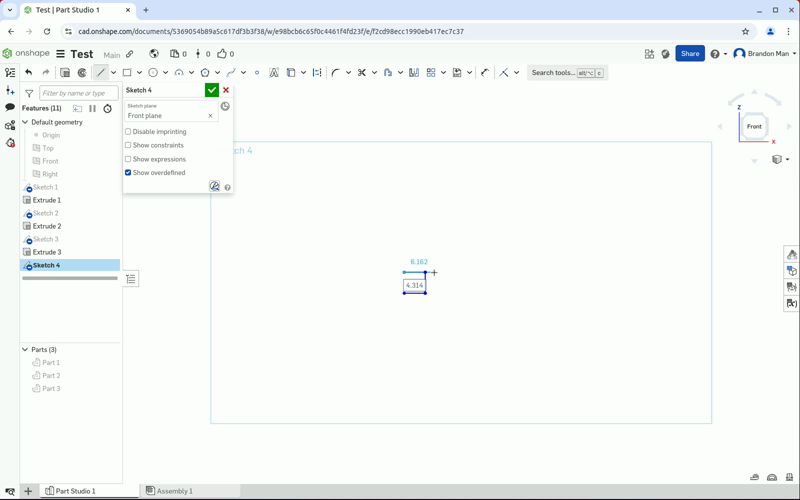
mouse_move(404, 293)
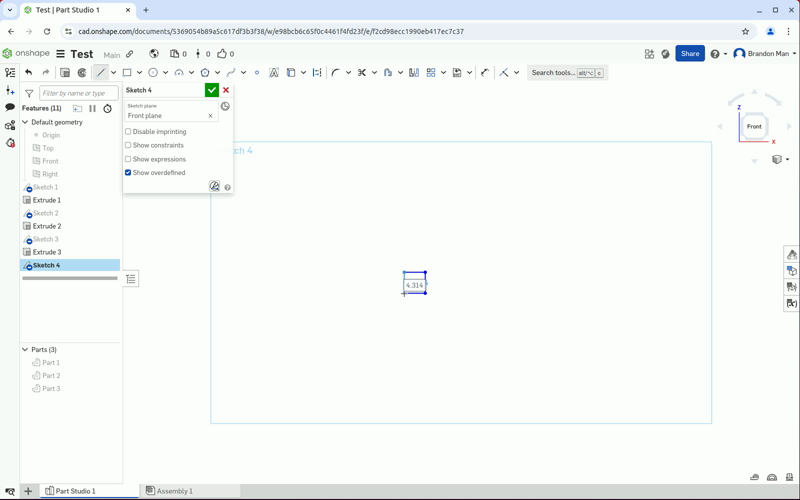
key_up(shift)
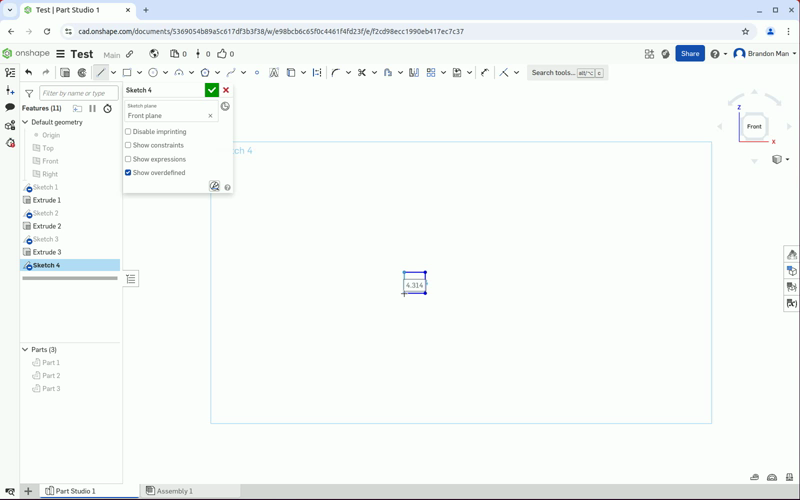
click(404, 293)
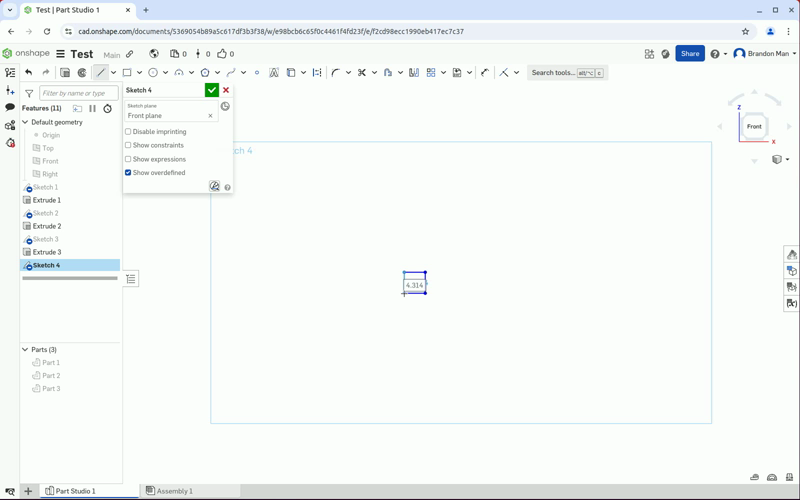
key(esc)
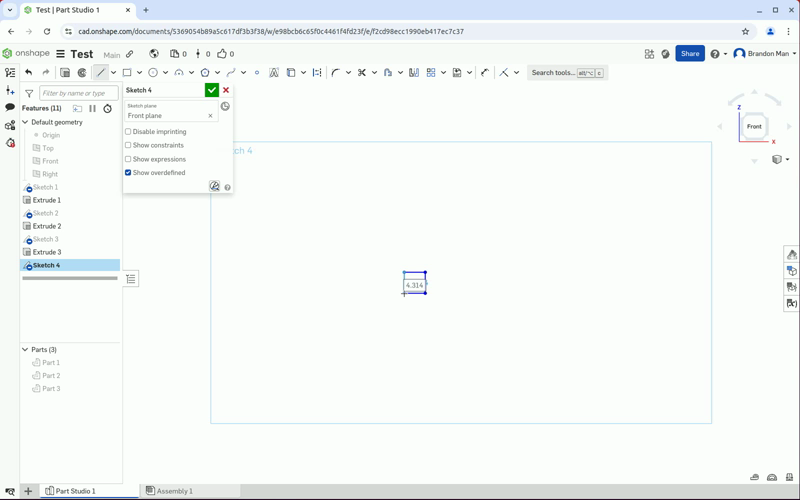
key(c)
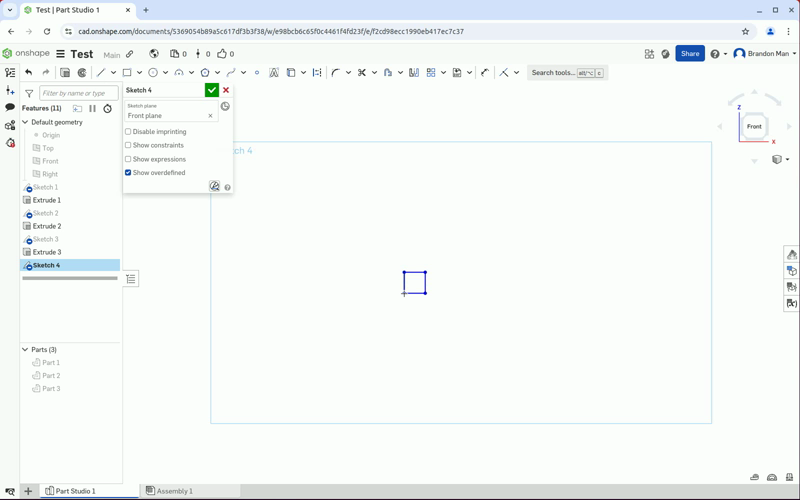
key_down(shift)
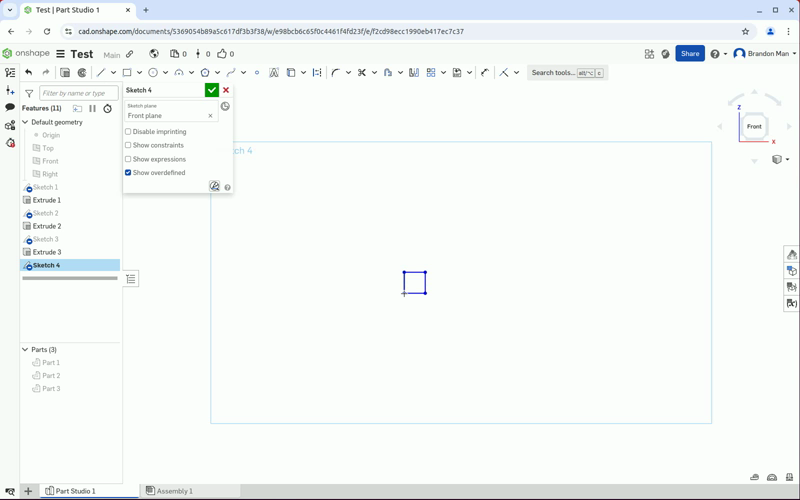
mouse_move(415, 282)
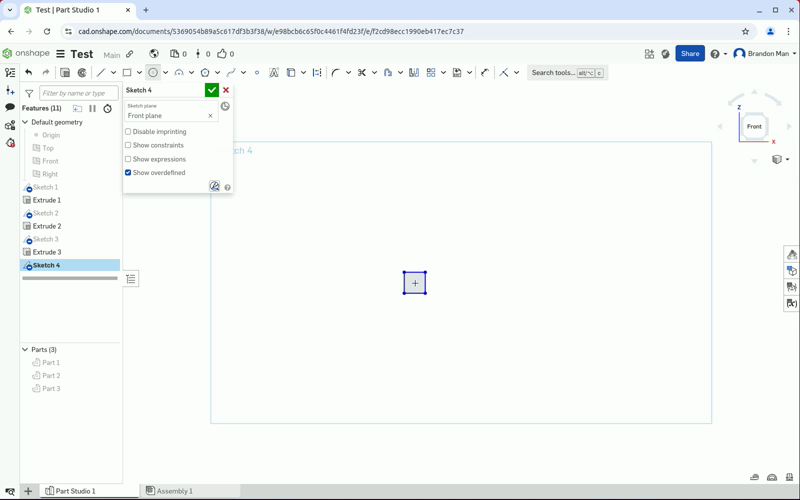
click(415, 282)
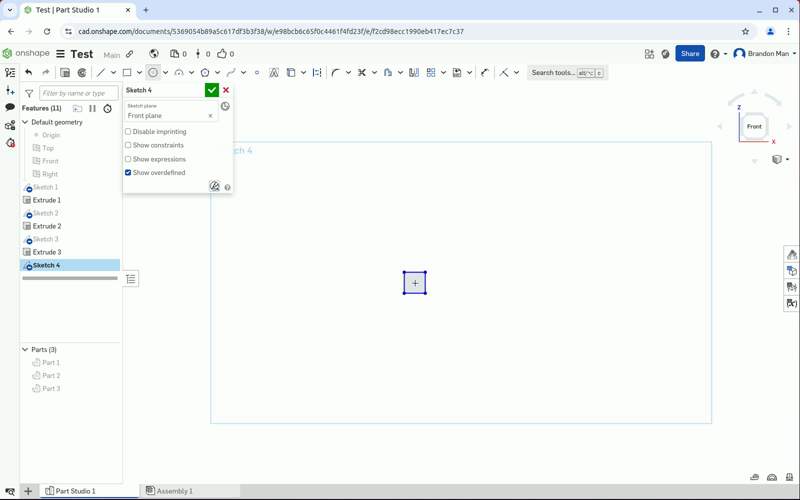
key_up(shift)
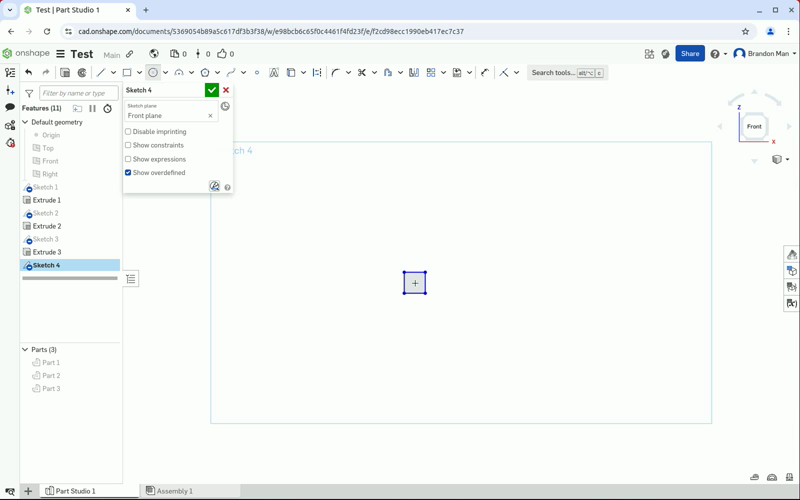
mouse_move(420, 282)
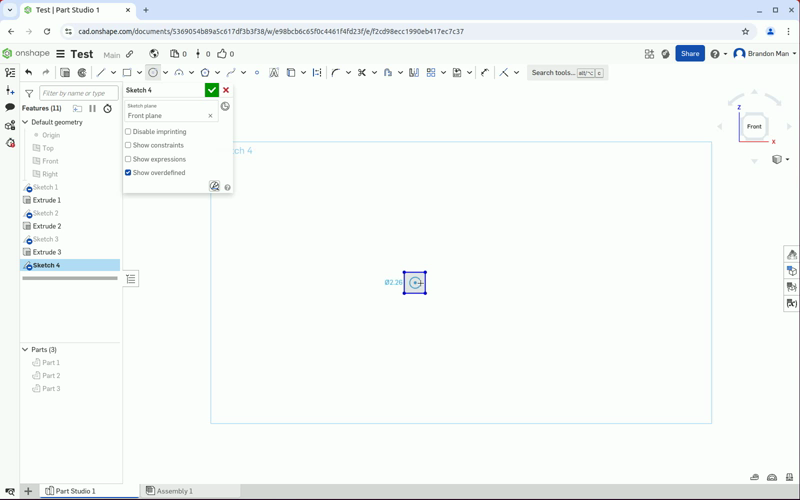
click(420, 282)
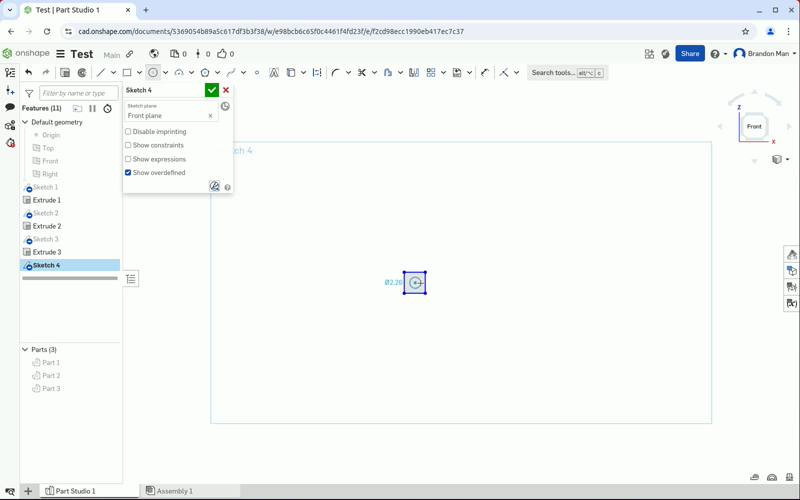
key(esc)
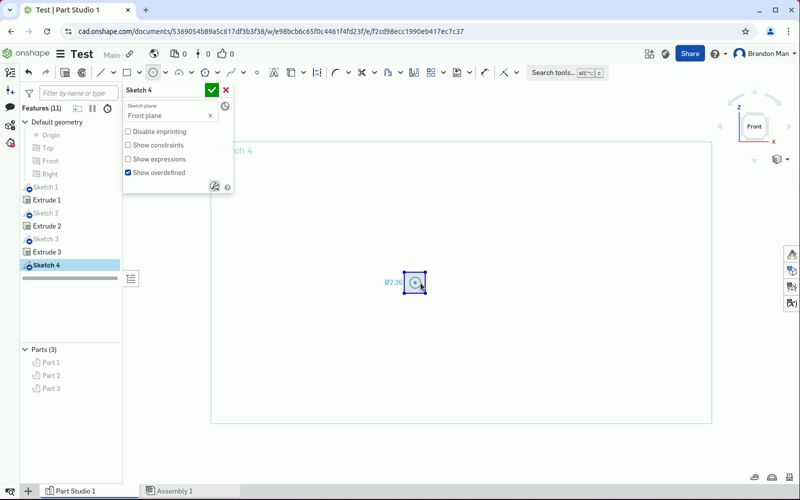
mouse_move(406, 279)
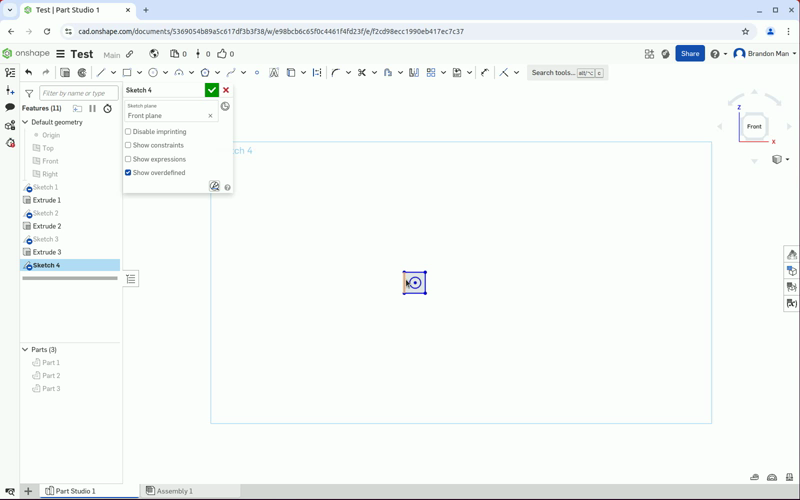
scroll(6)
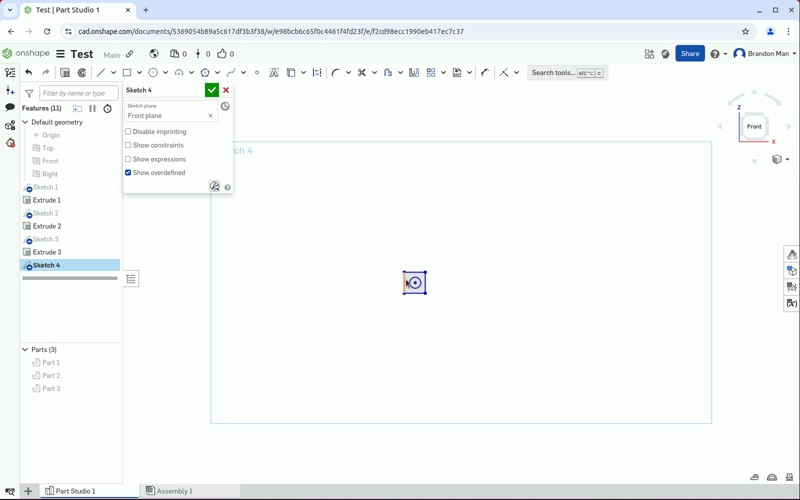
scroll(6)
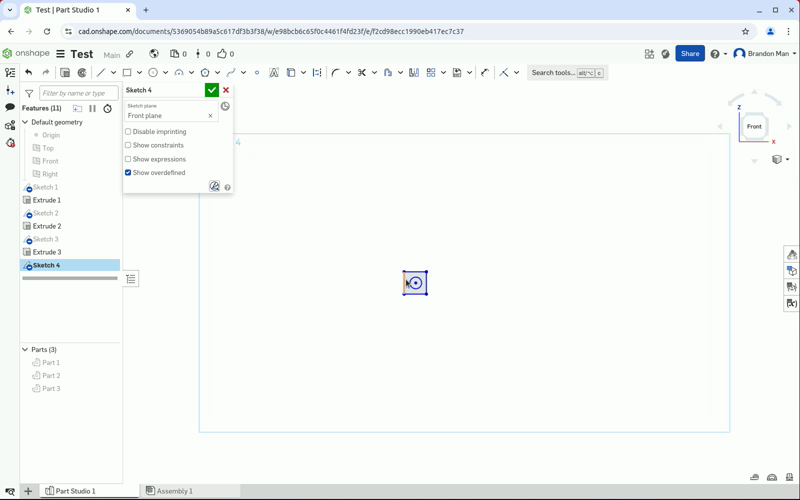
scroll(6)
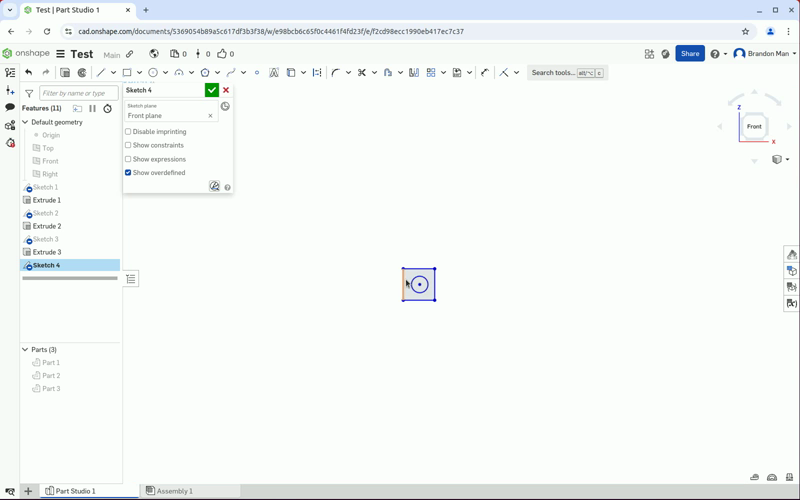
scroll(6)
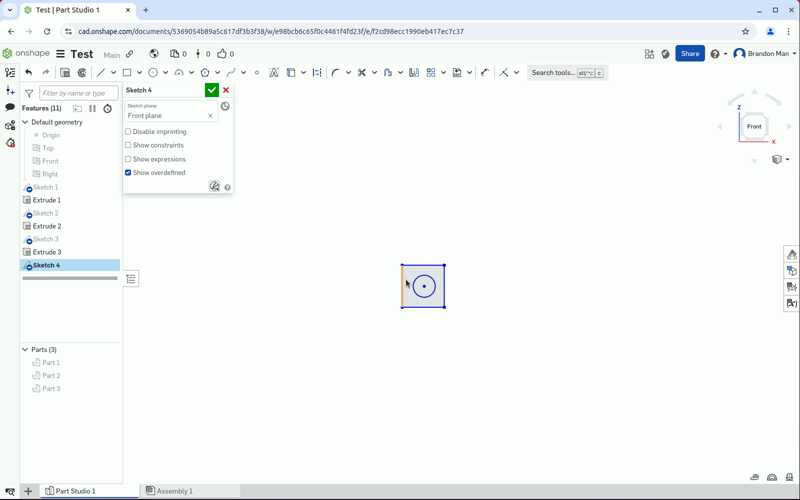
scroll(6)
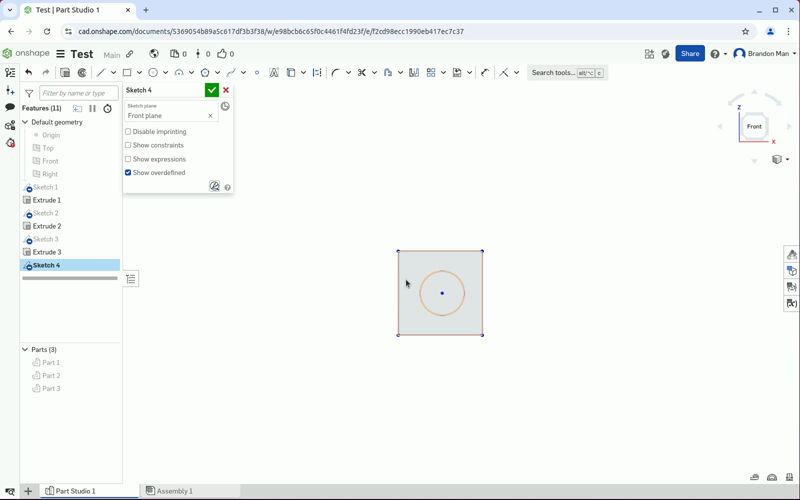
scroll(6)
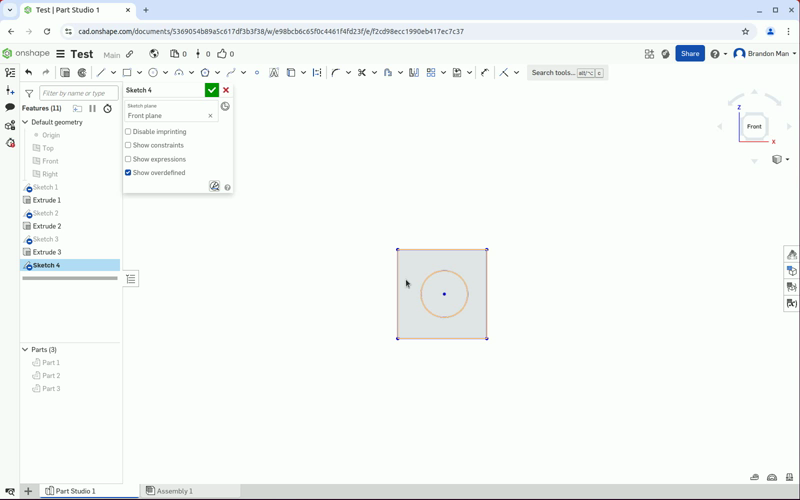
scroll(6)
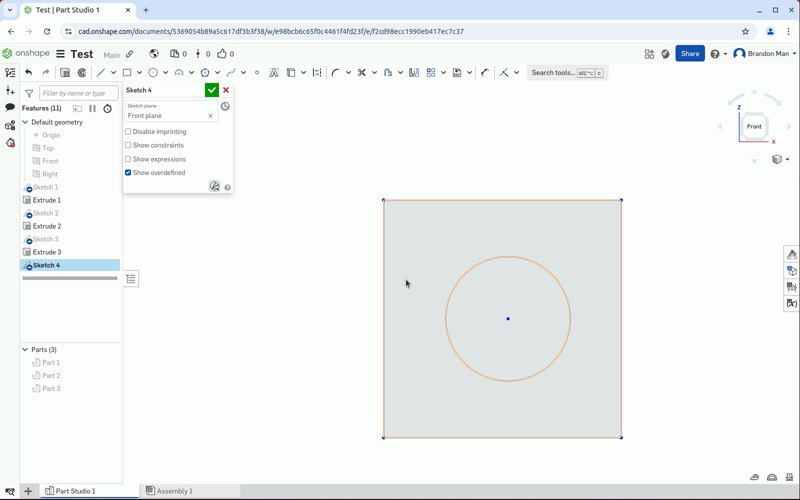
click(406, 279)
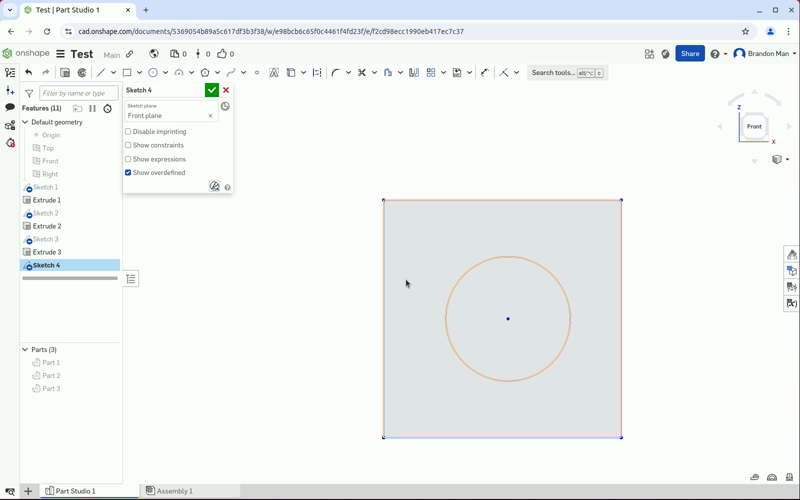
scroll(-6)
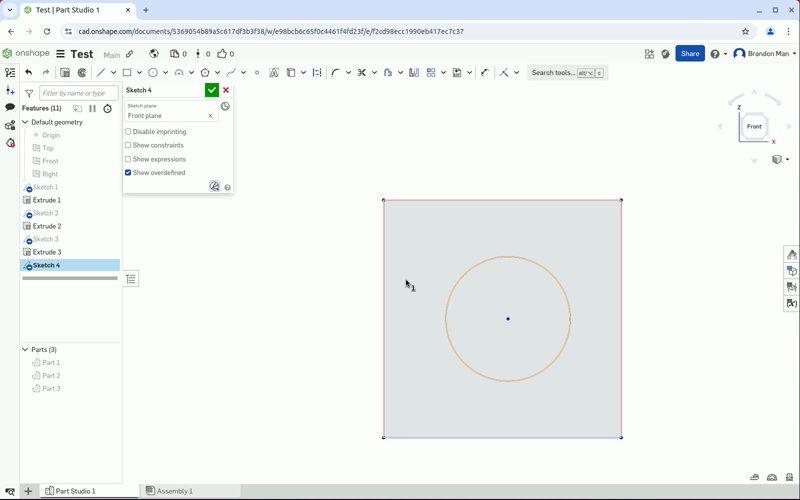
scroll(-6)
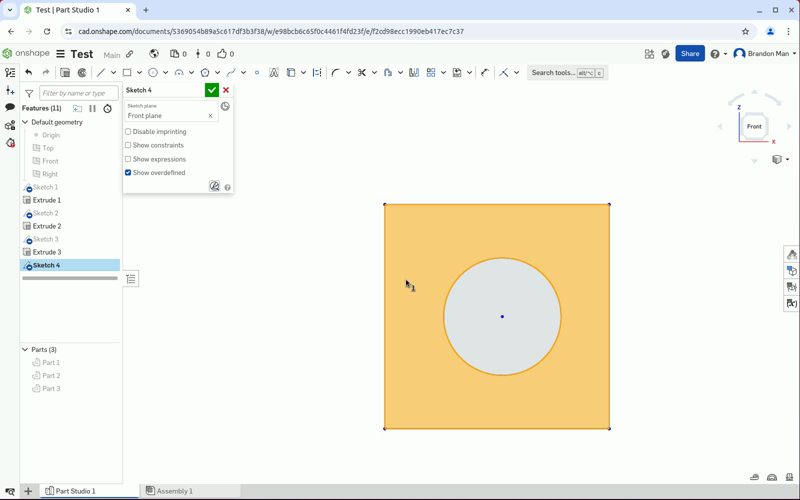
scroll(-6)
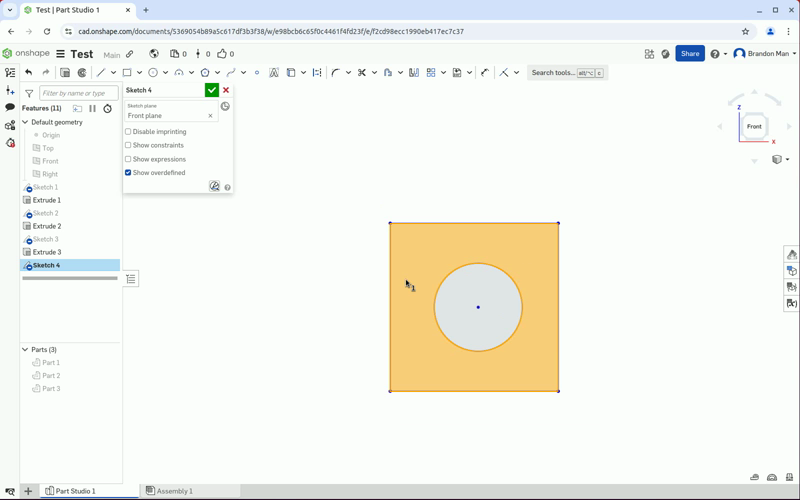
scroll(-6)
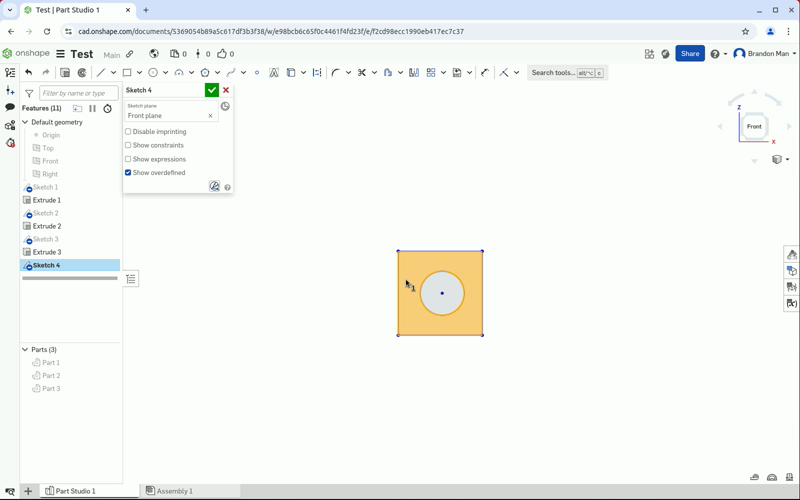
scroll(-6)
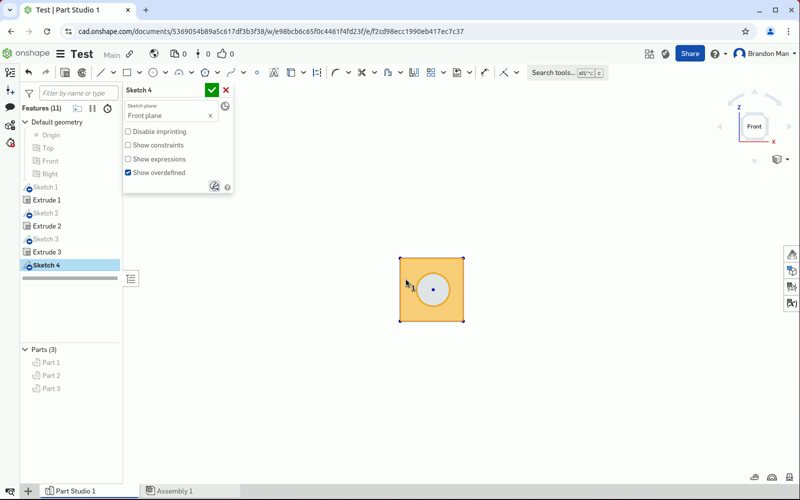
scroll(-6)
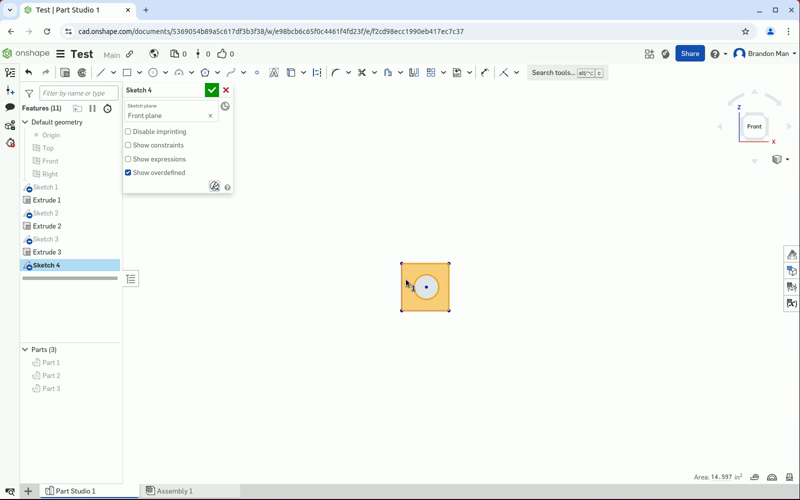
scroll(-6)
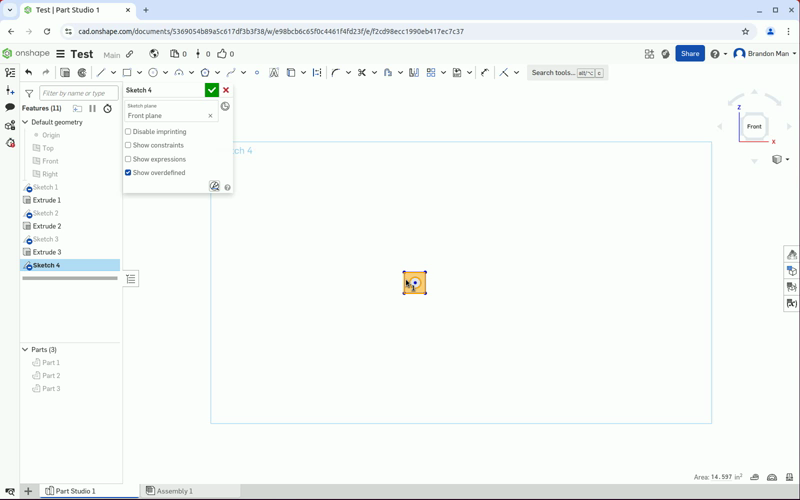
mouse_move(73, 352)
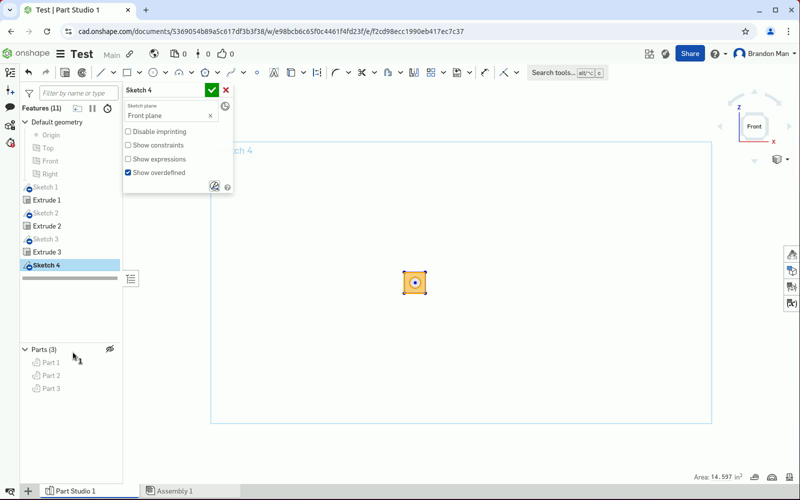
key(shift+y)
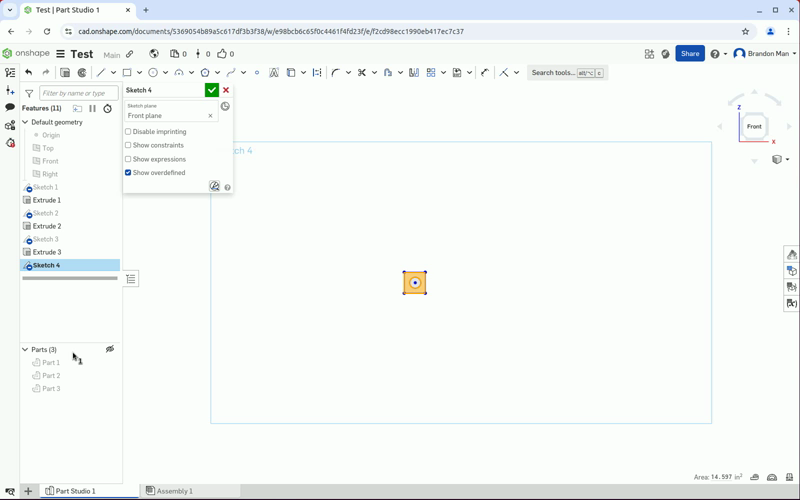
key(shift+e)
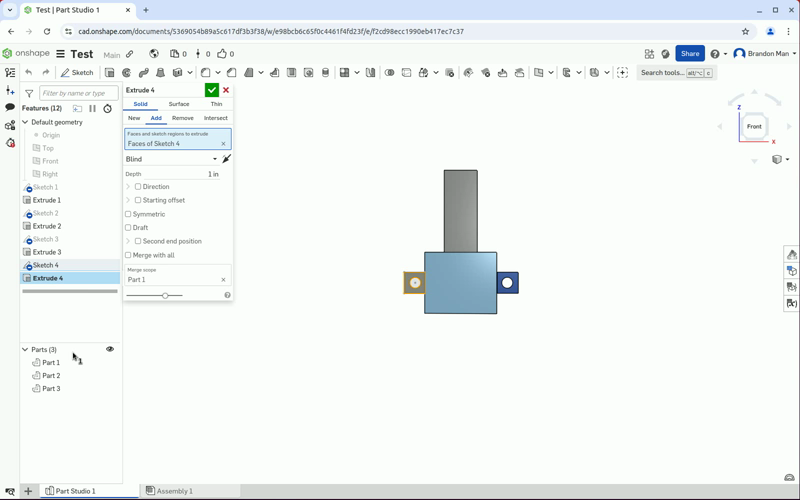
mouse_move(143, 106)
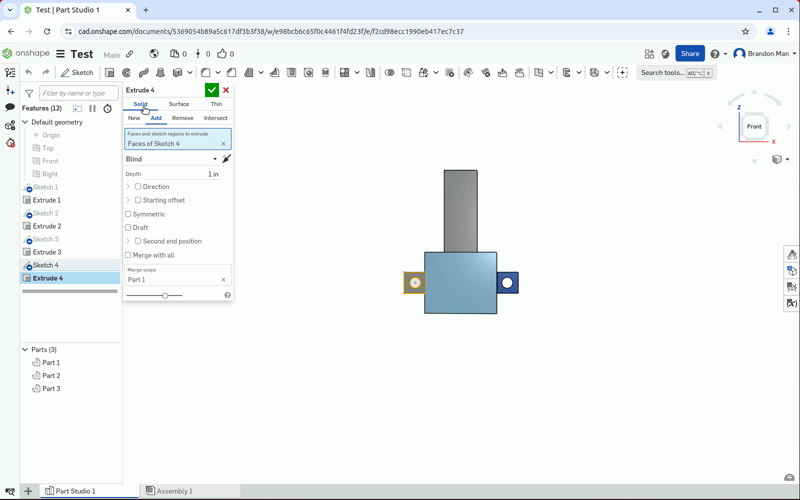
click(143, 106)
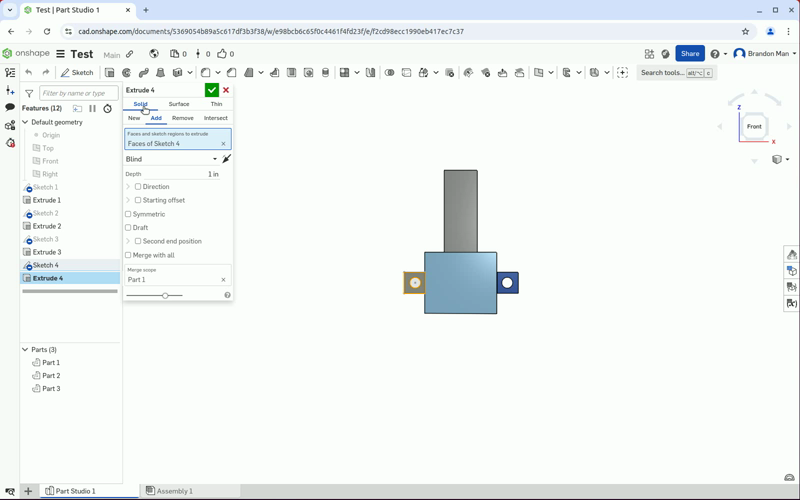
mouse_move(137, 120)
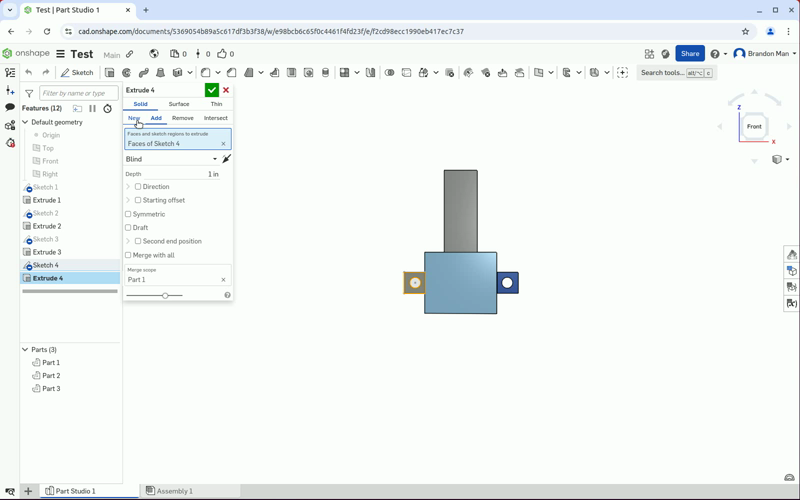
click(137, 120)
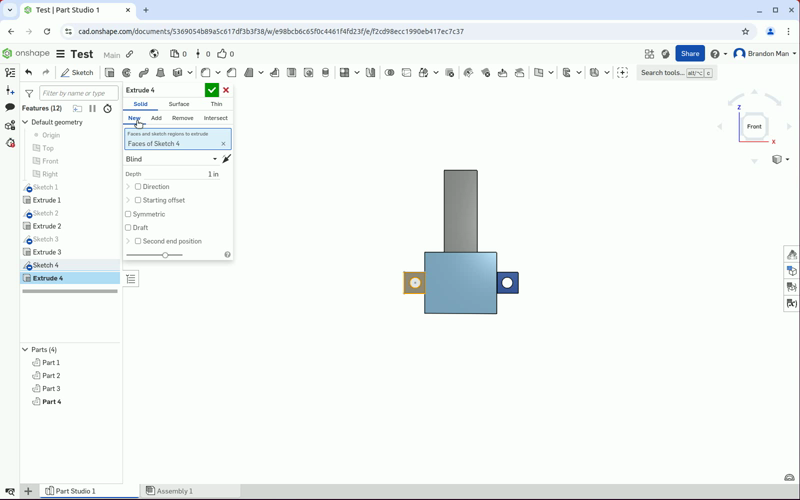
key(tab, 4)
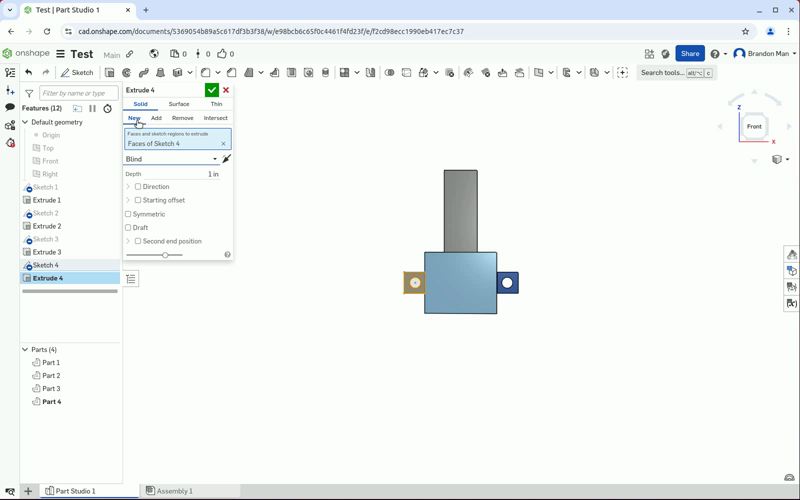
text(3.611)
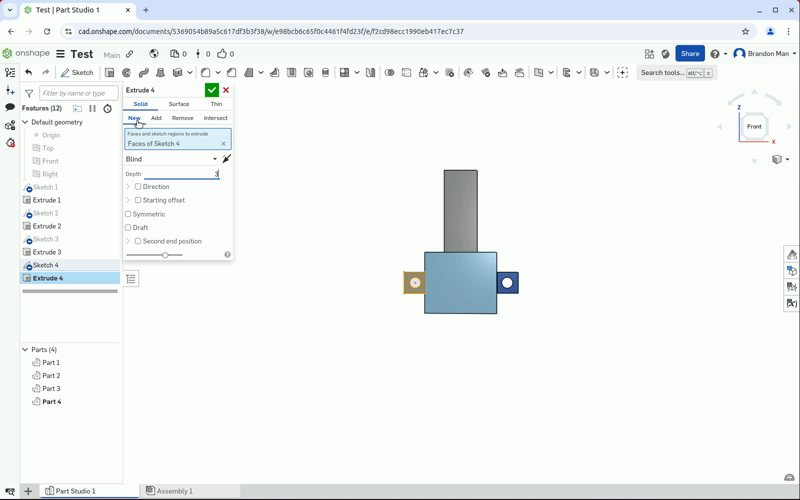
key(enter)
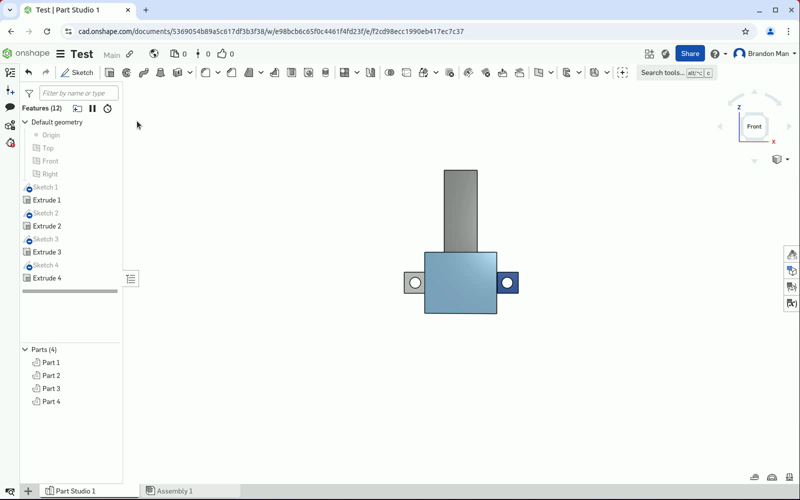
key(shift+h)
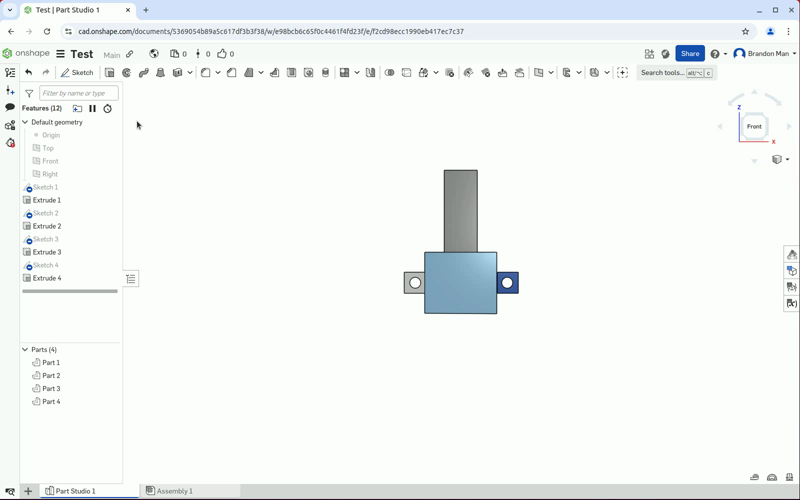
key(shift+h)
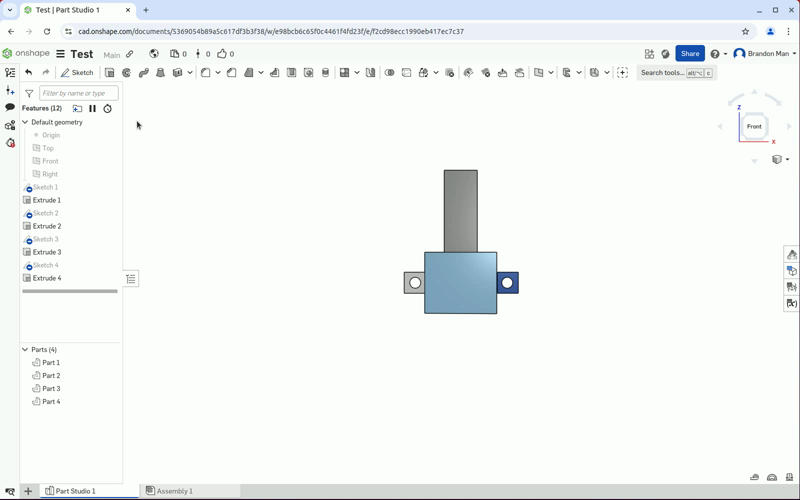
key(shift+7)
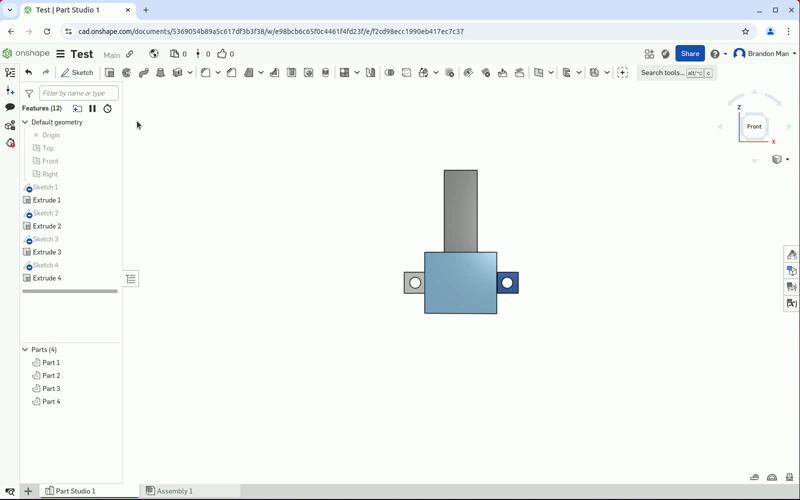
key(left, 2)
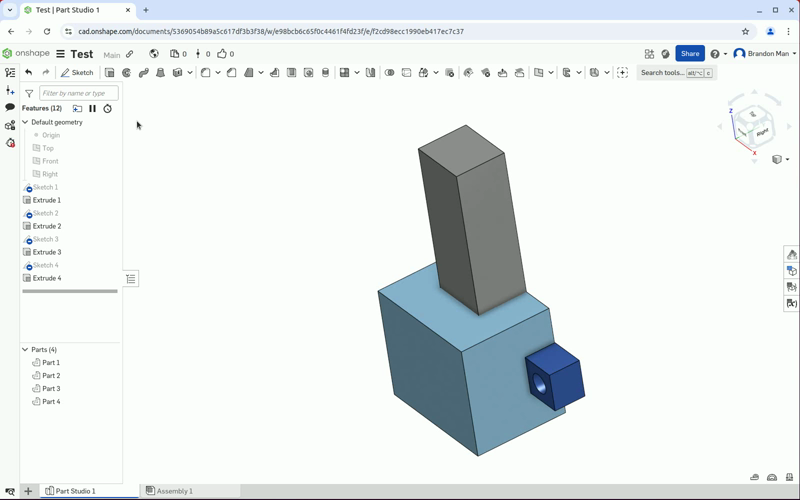
key(down, 2)
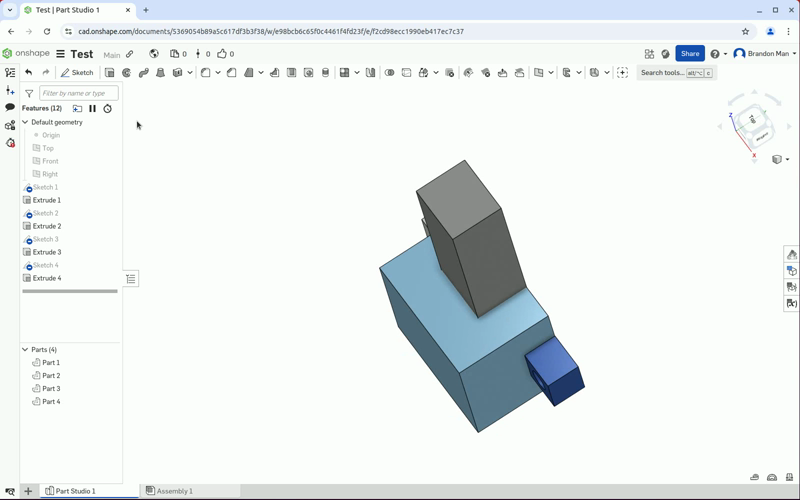
key(up, 2)
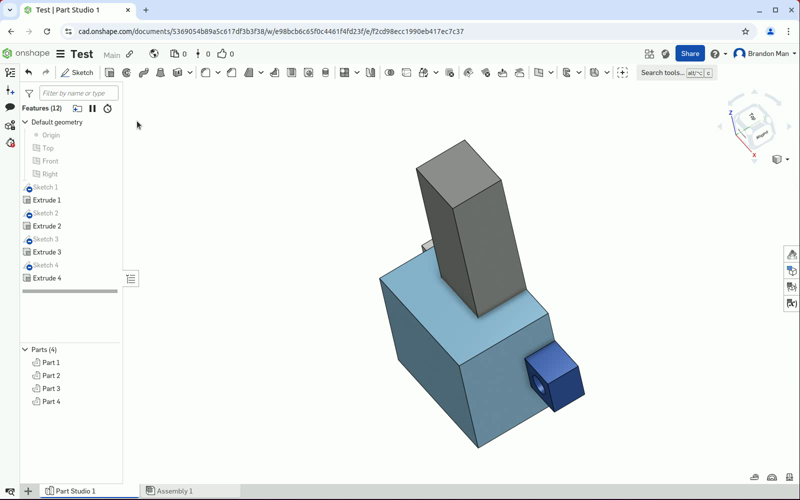
key(right, 2)
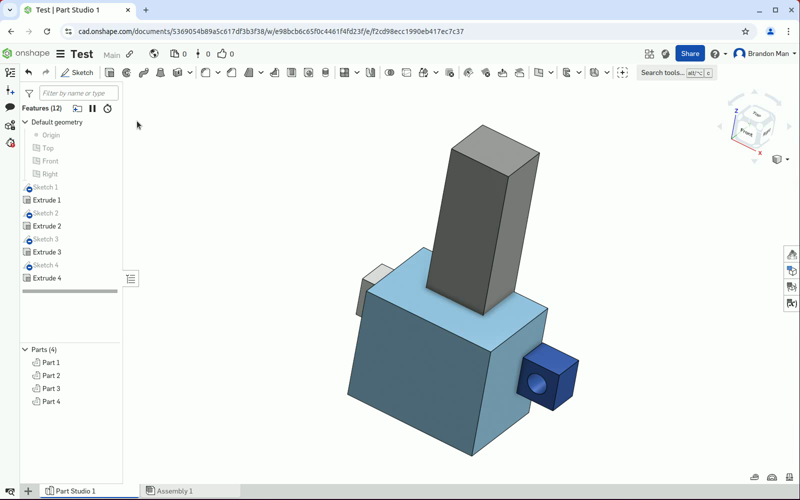
mouse_move(73, 189)
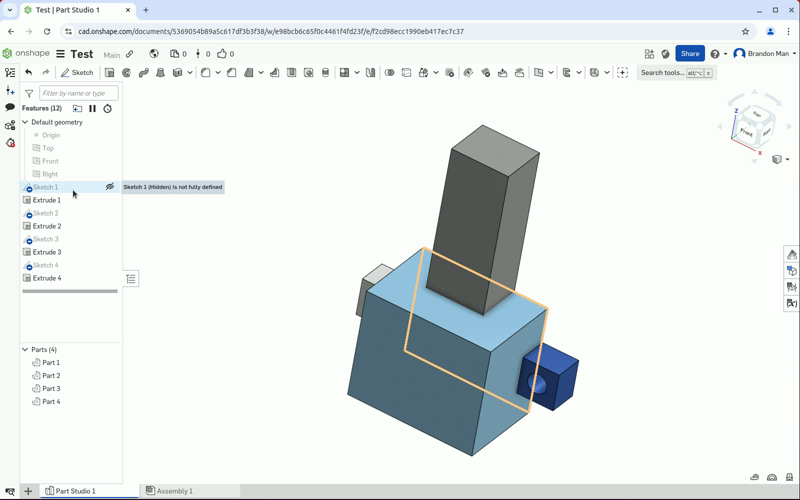
click(73, 189)